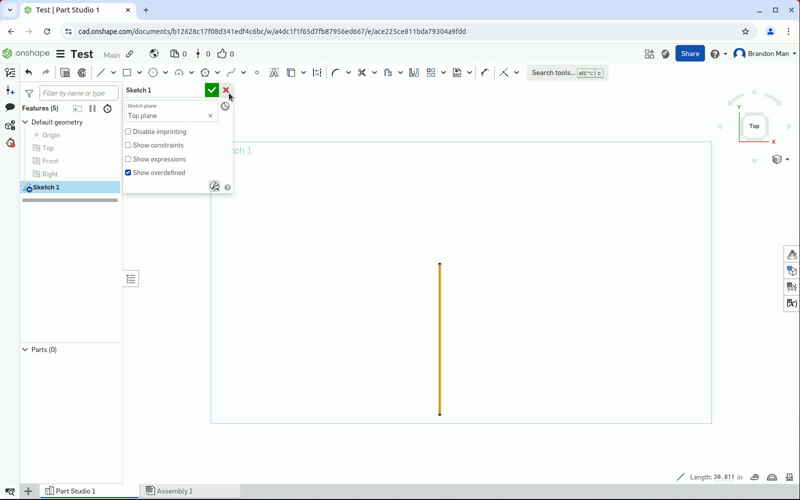
key(shift+h)
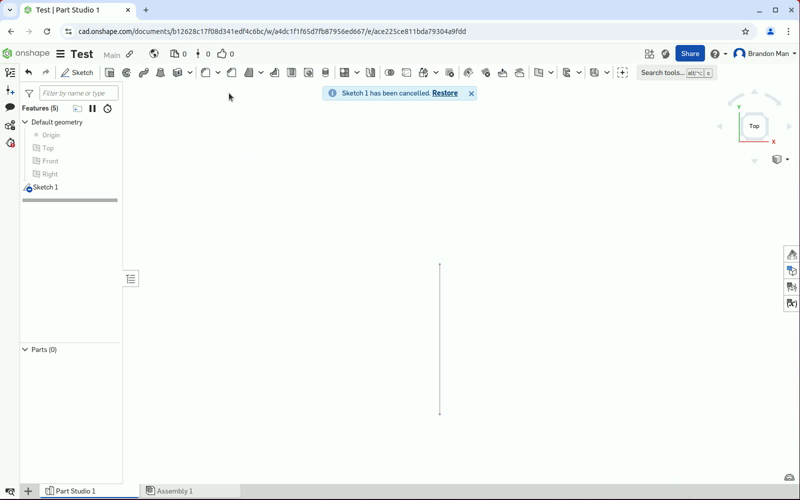
key(shift+s)
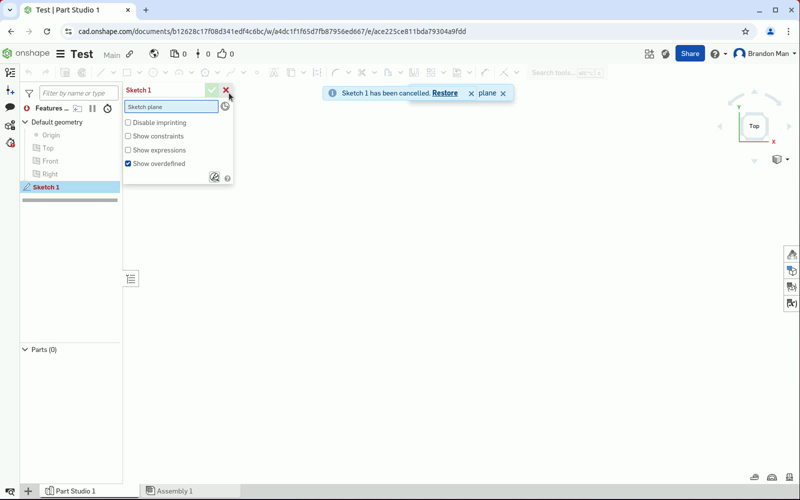
mouse_move(73, 150)
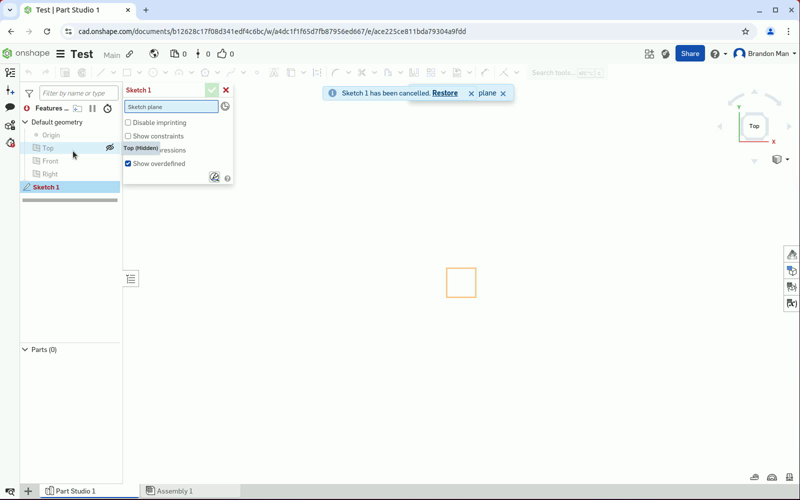
click(73, 150)
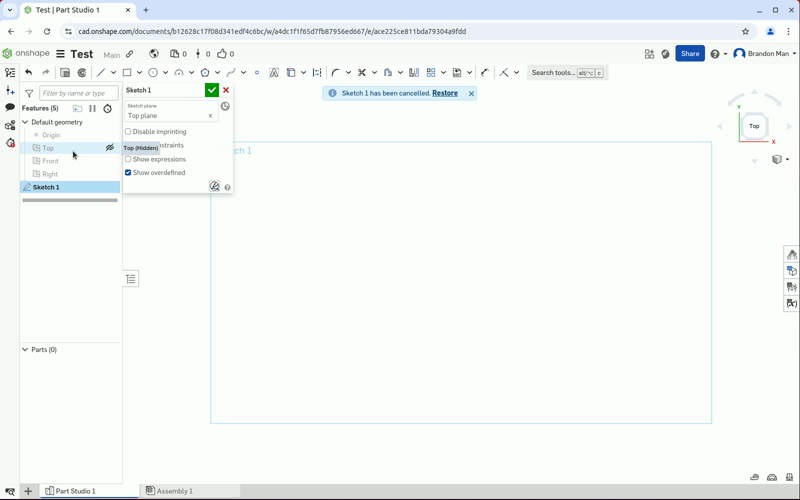
mouse_move(73, 352)
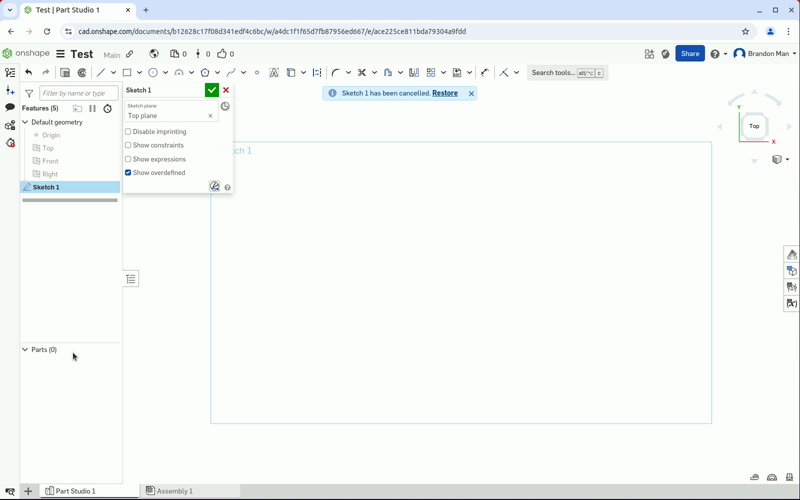
key(y)
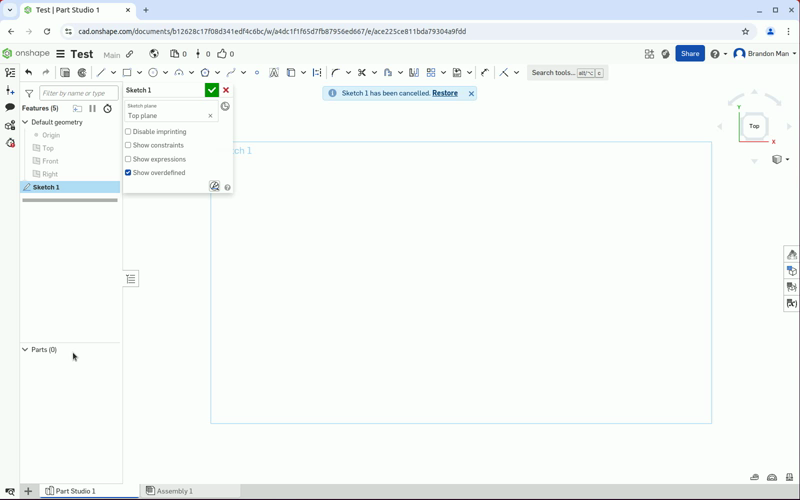
key(l)
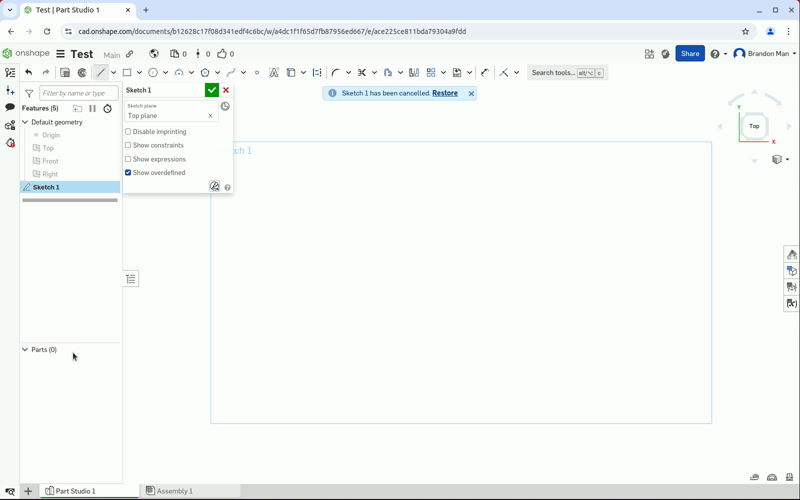
key_down(shift)
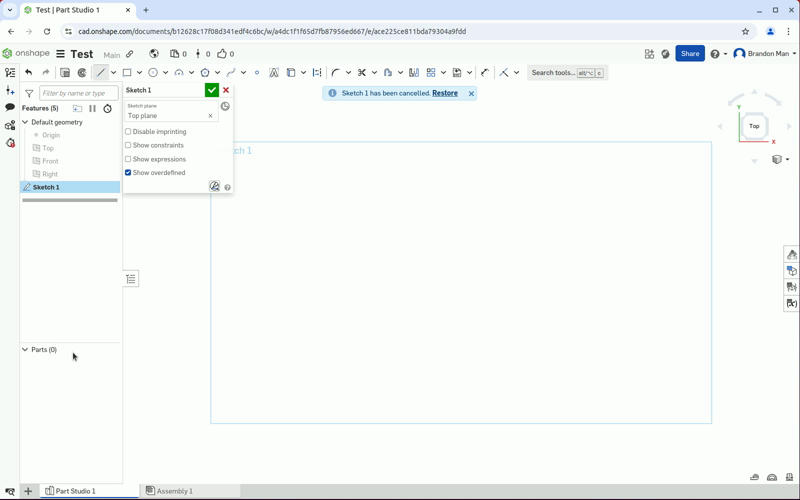
mouse_move(391, 334)
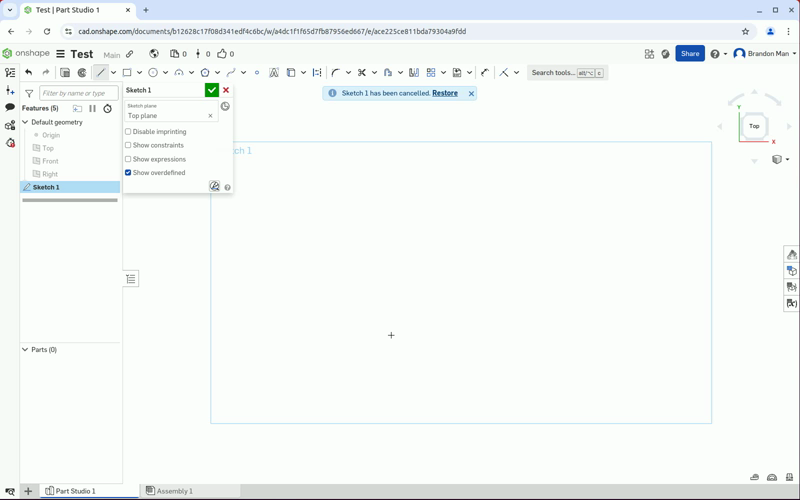
click(391, 334)
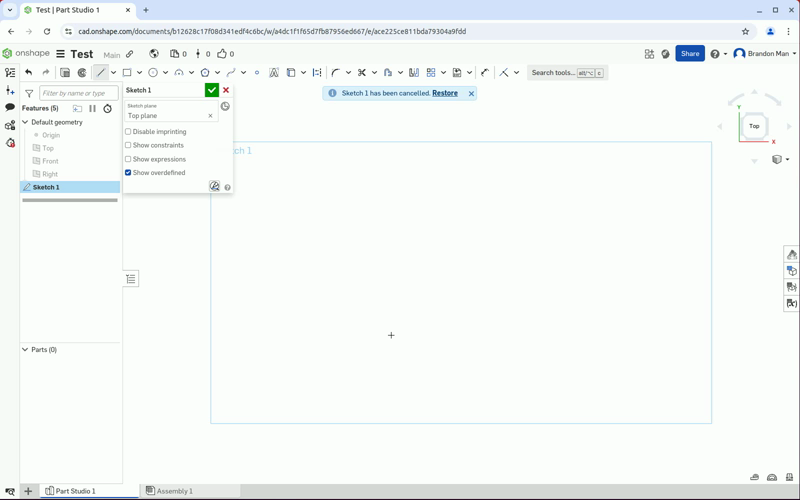
key_up(shift)
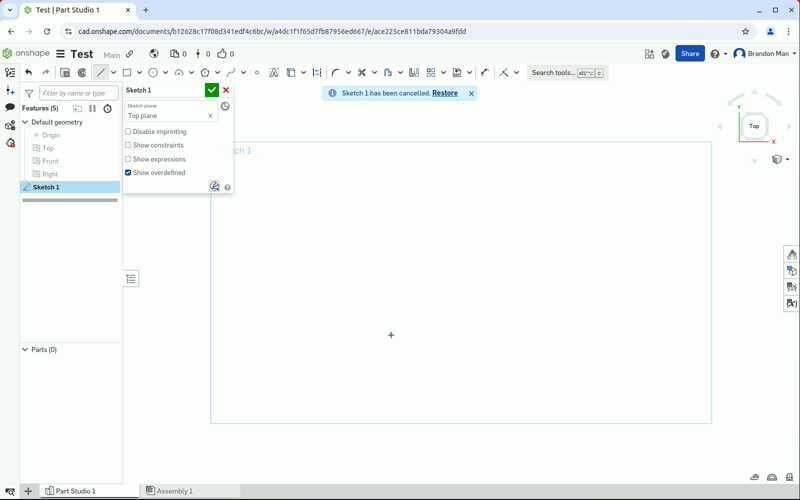
key_down(shift)
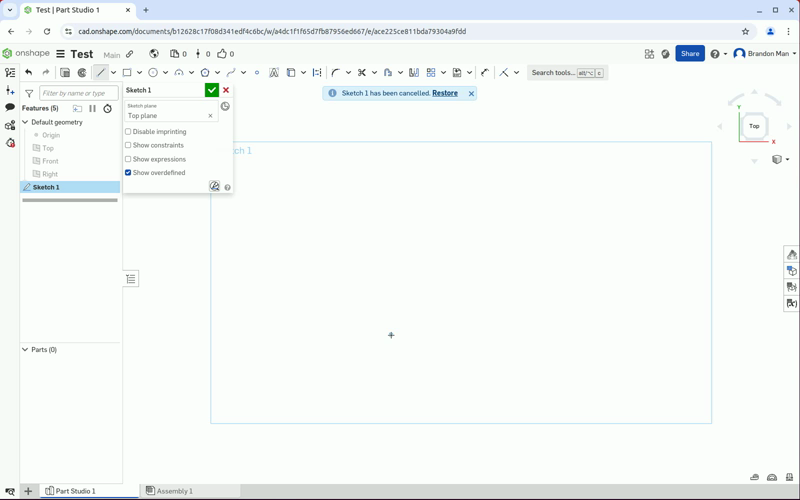
mouse_move(529, 334)
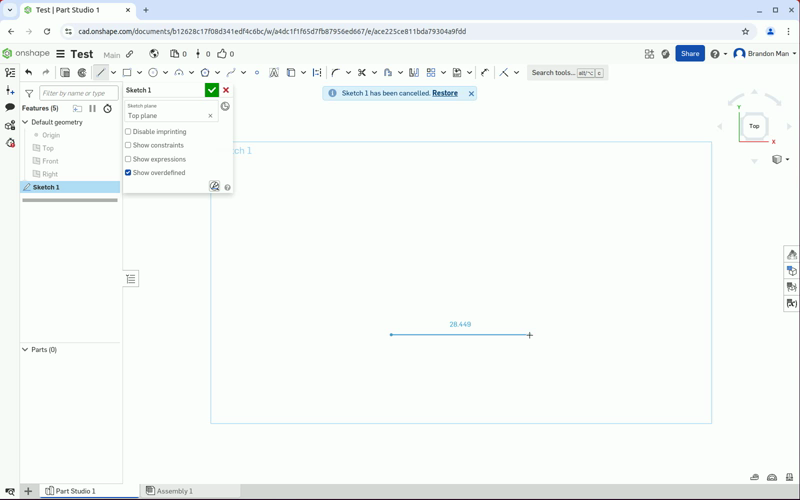
click(529, 334)
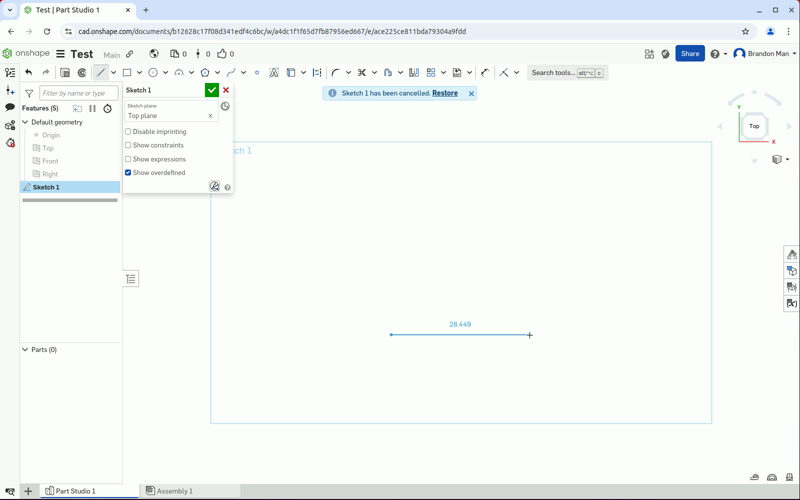
key_up(shift)
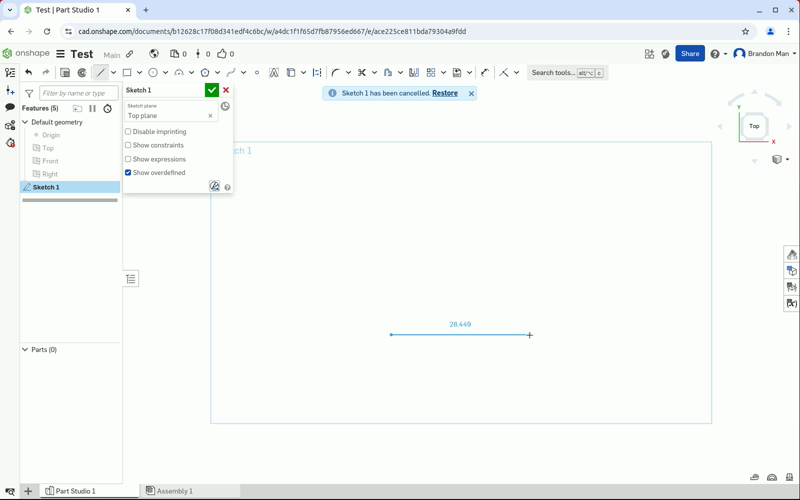
key_down(shift)
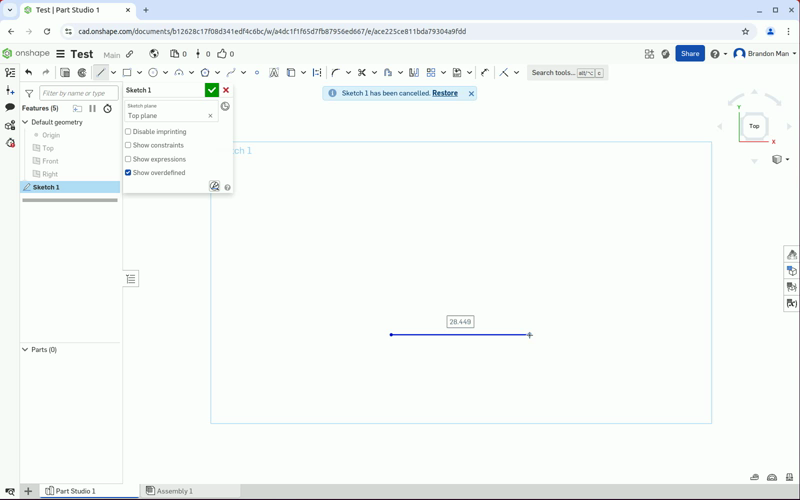
mouse_move(529, 231)
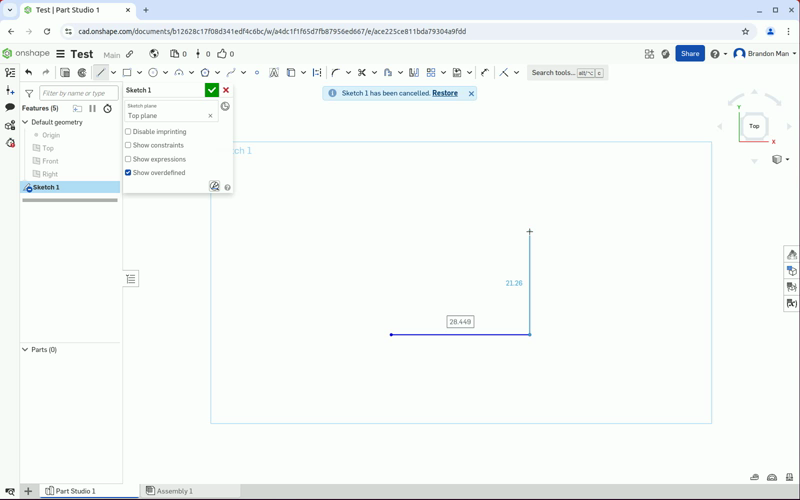
click(529, 231)
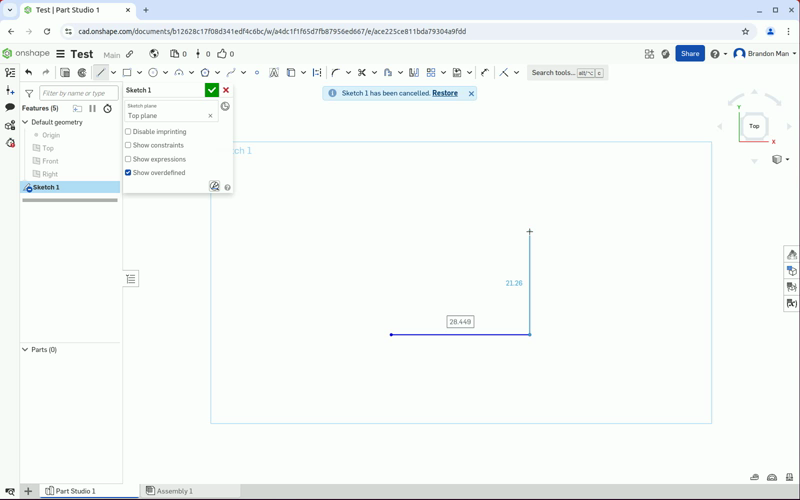
key_up(shift)
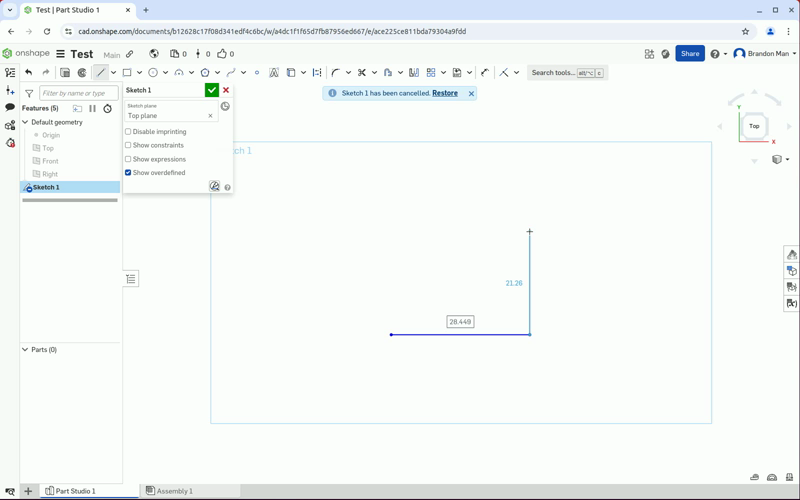
key_down(shift)
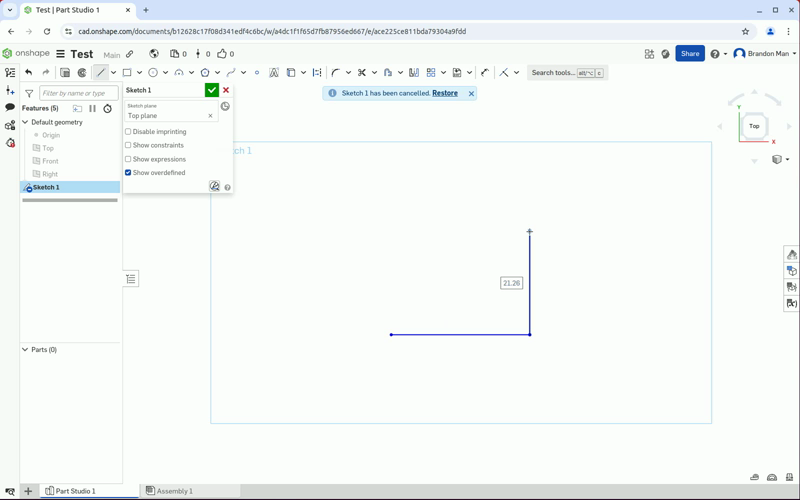
mouse_move(391, 231)
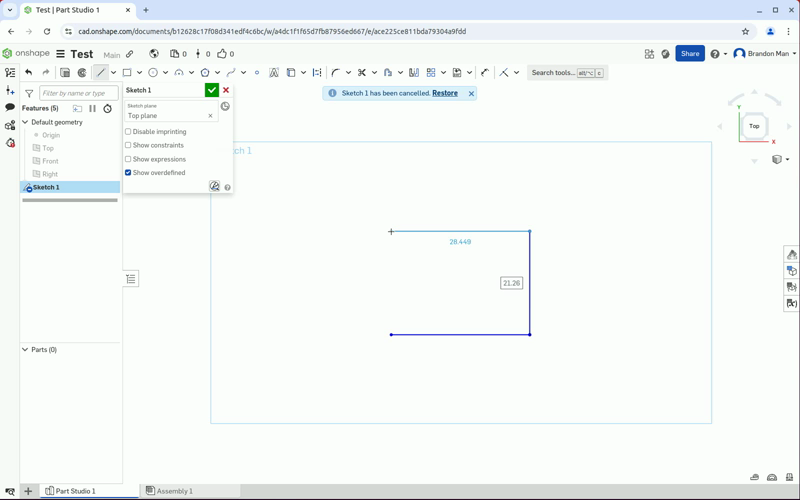
click(391, 231)
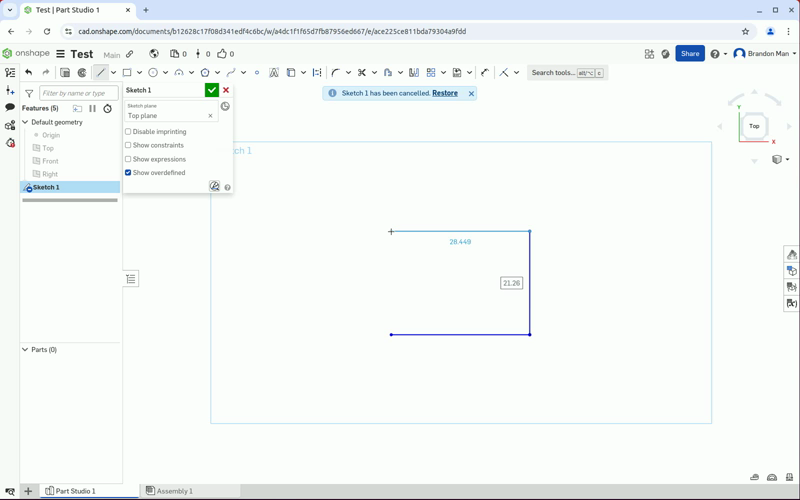
key_up(shift)
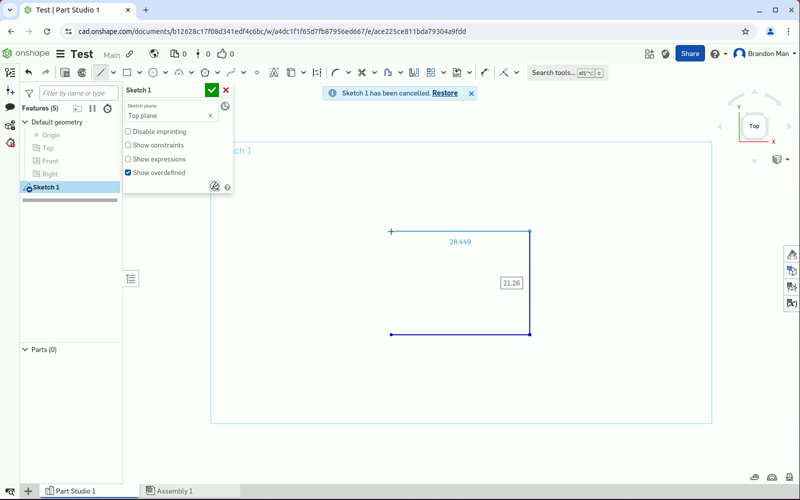
key_down(shift)
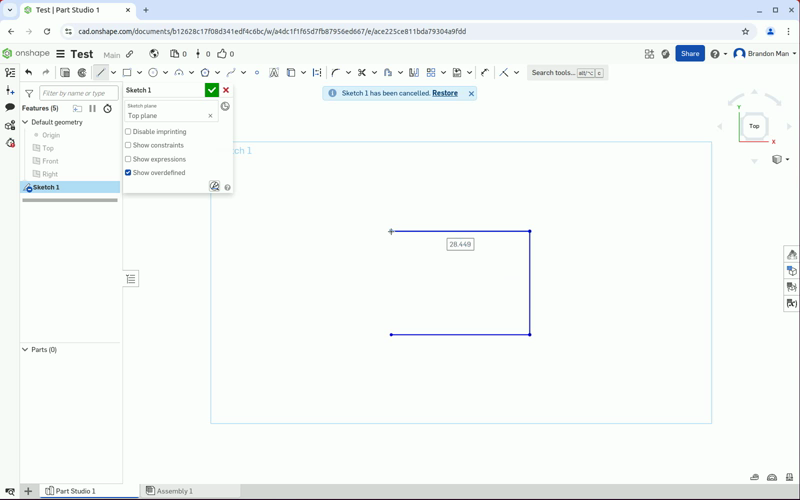
mouse_move(391, 334)
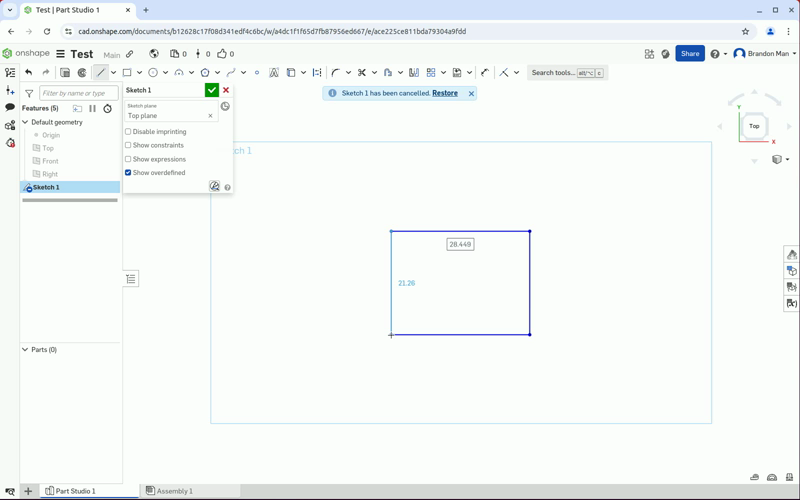
key_up(shift)
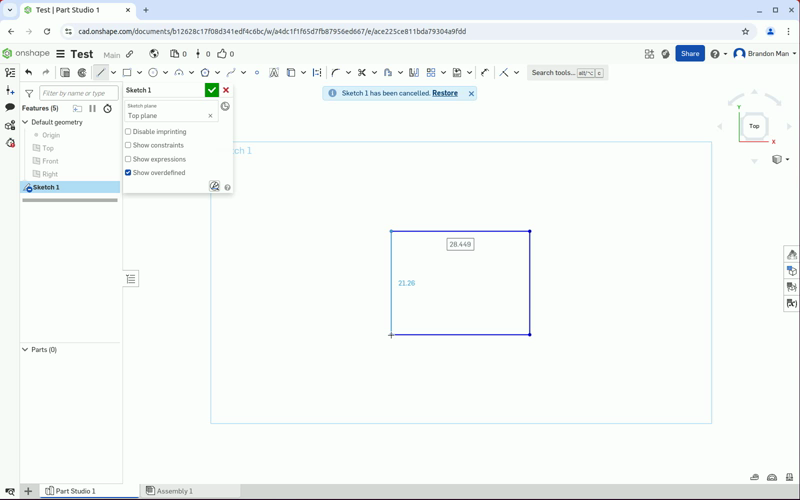
click(391, 334)
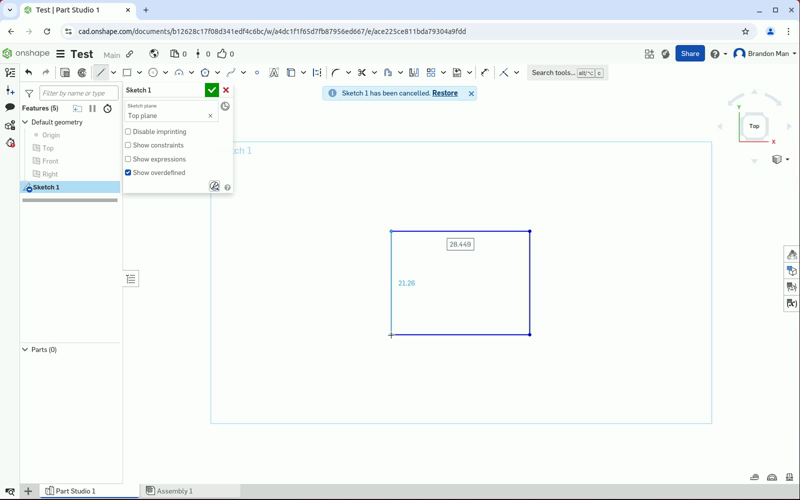
key(esc)
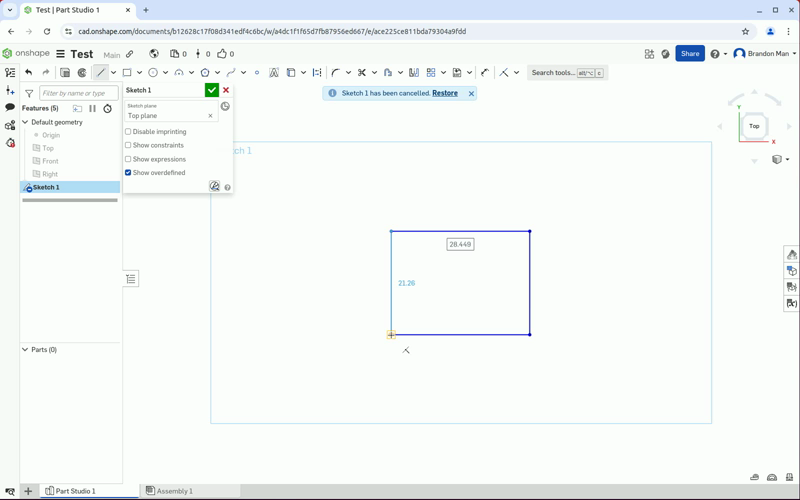
mouse_move(450, 263)
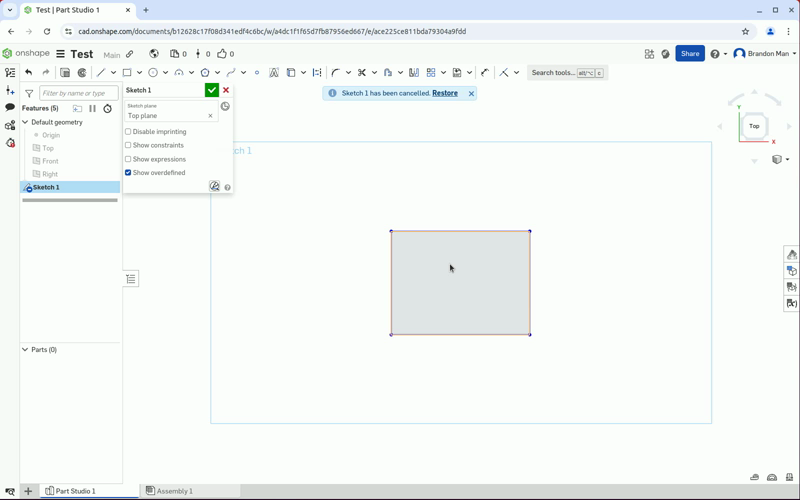
click(450, 263)
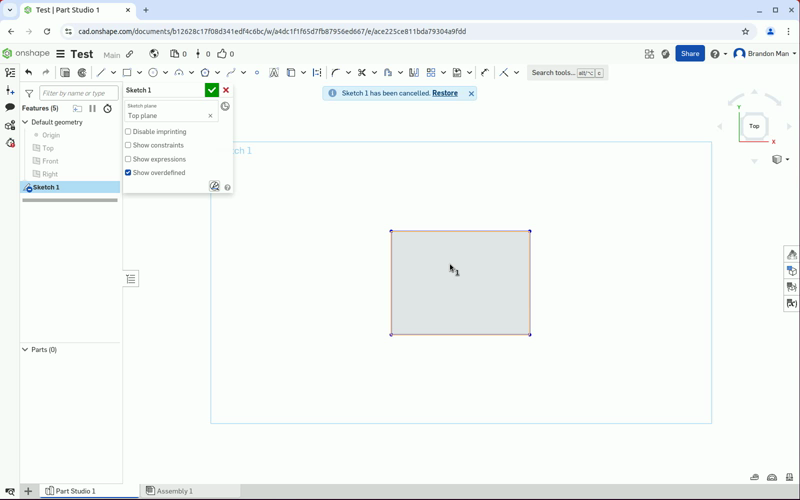
mouse_move(73, 352)
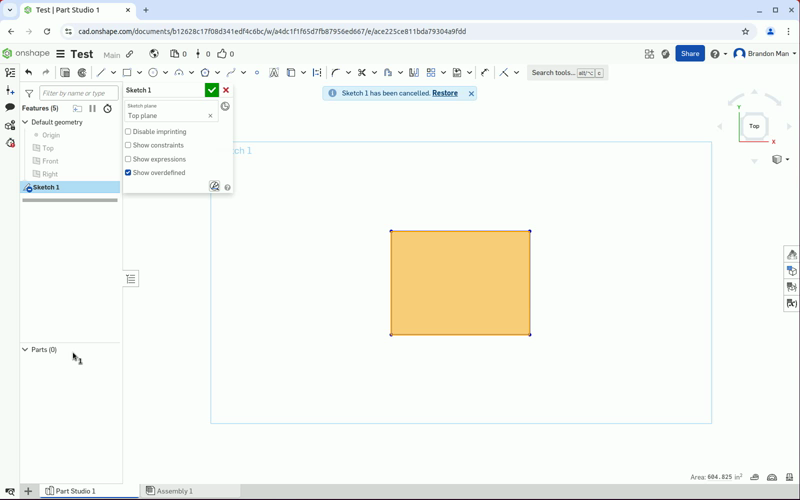
key(shift+y)
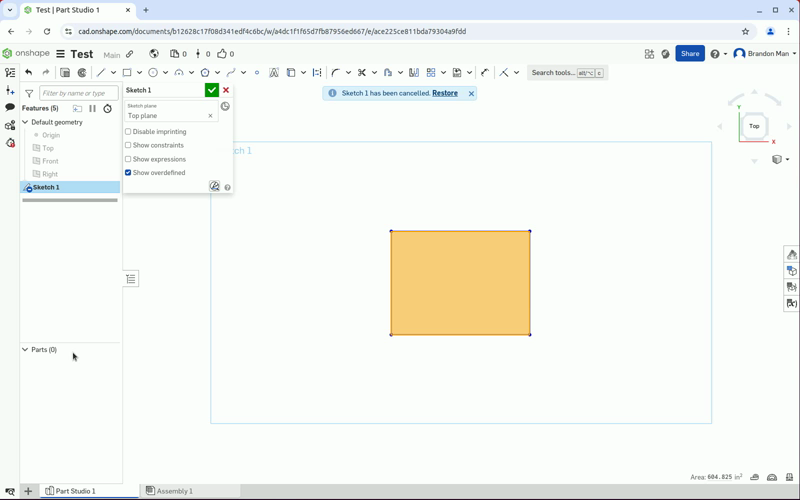
key(shift+e)
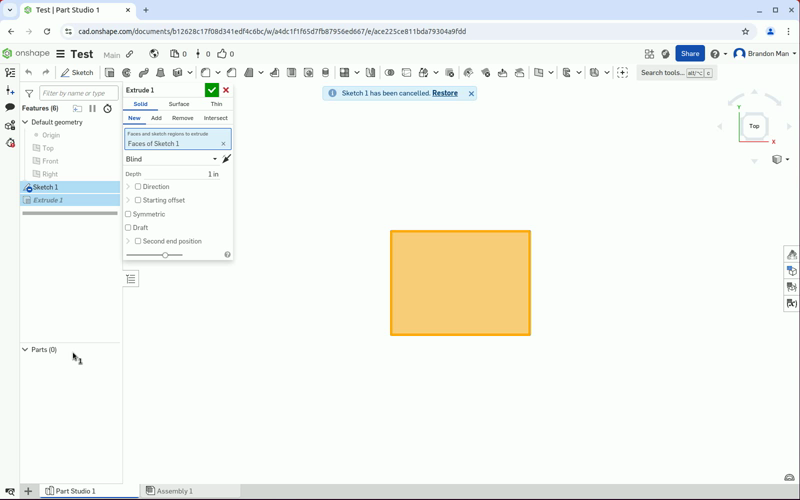
mouse_move(143, 106)
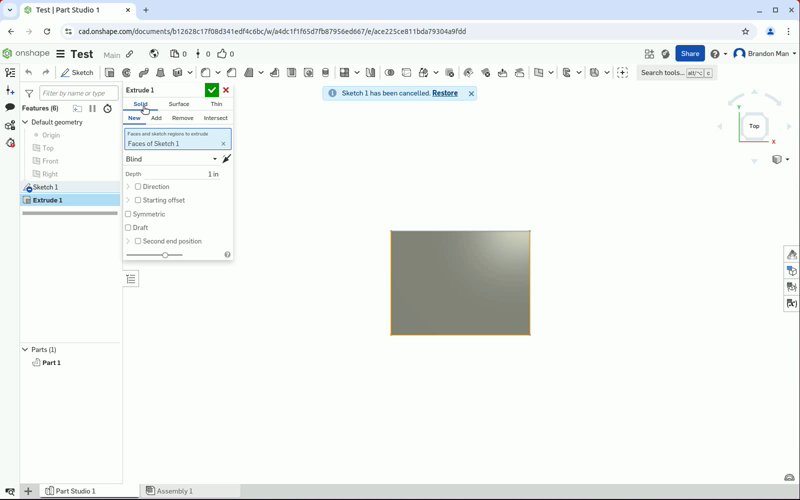
click(143, 106)
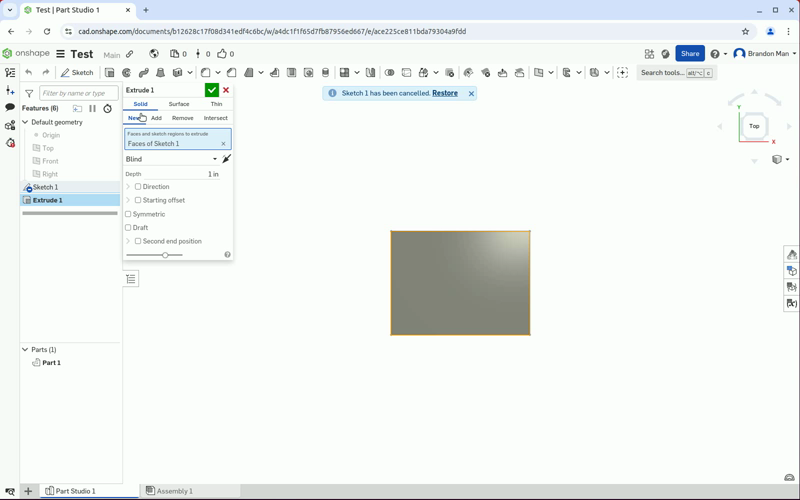
mouse_move(137, 120)
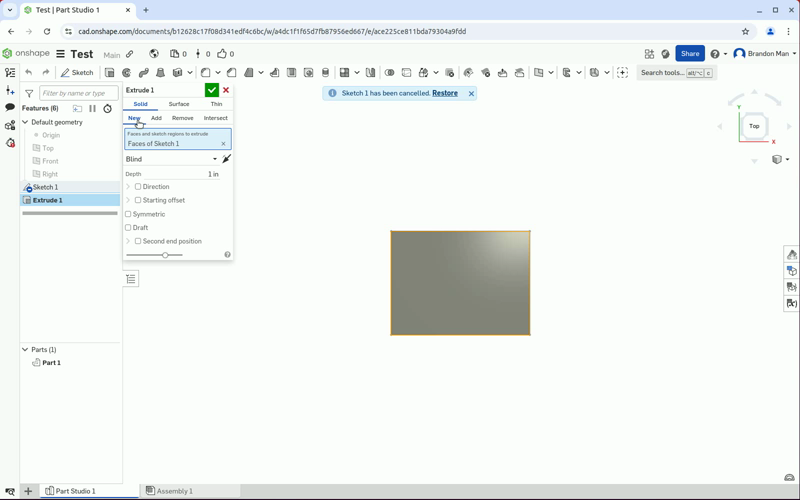
click(137, 120)
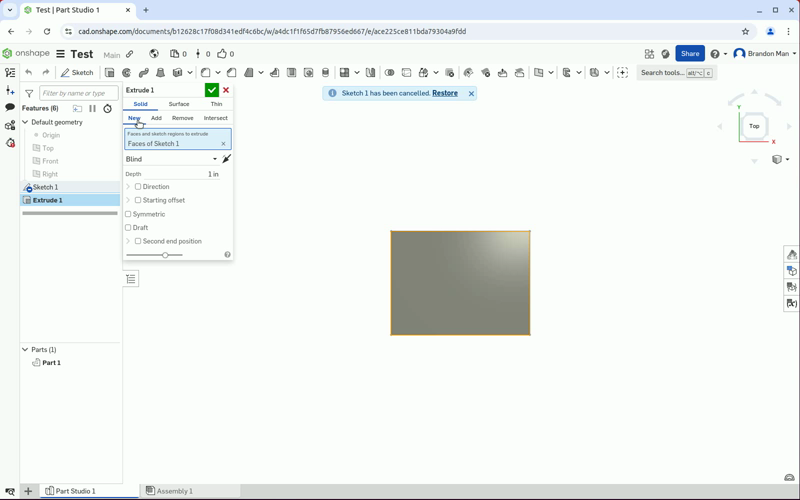
key(tab, 4)
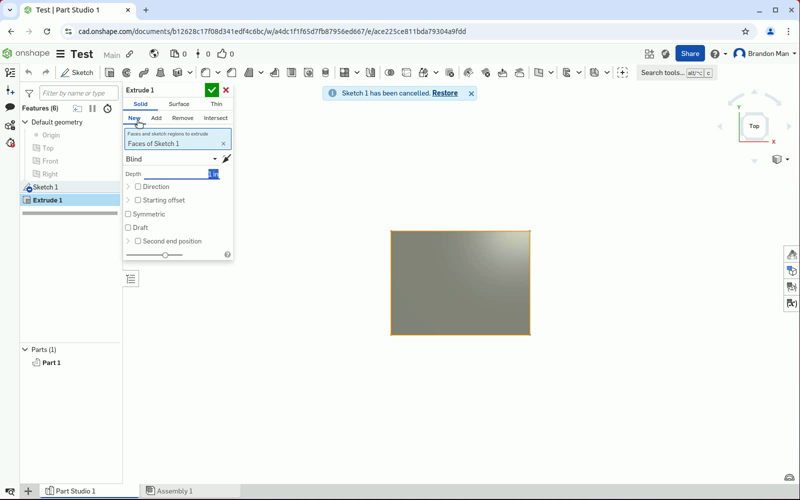
text(17.813)
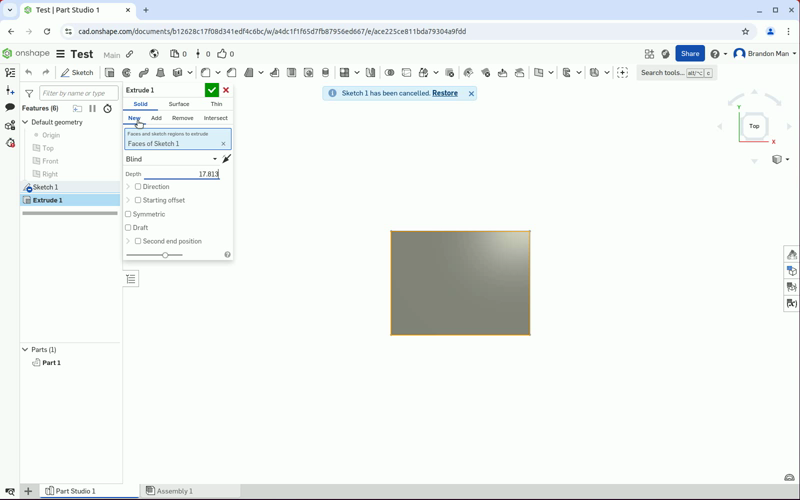
key(enter)
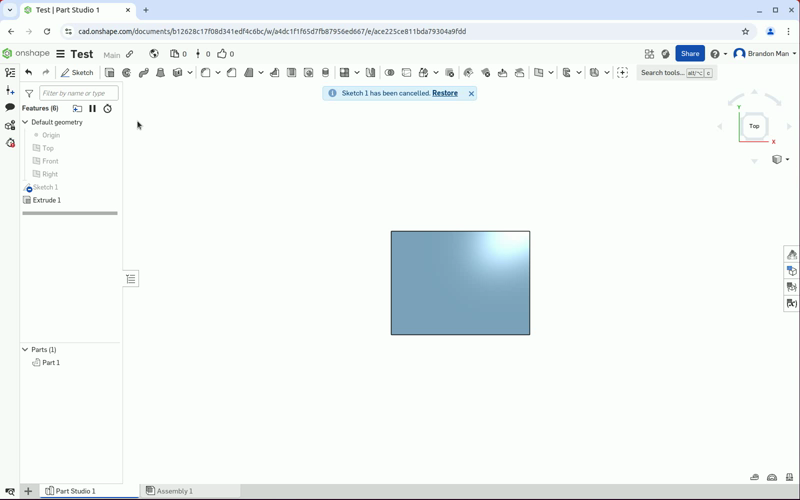
key(shift+h)
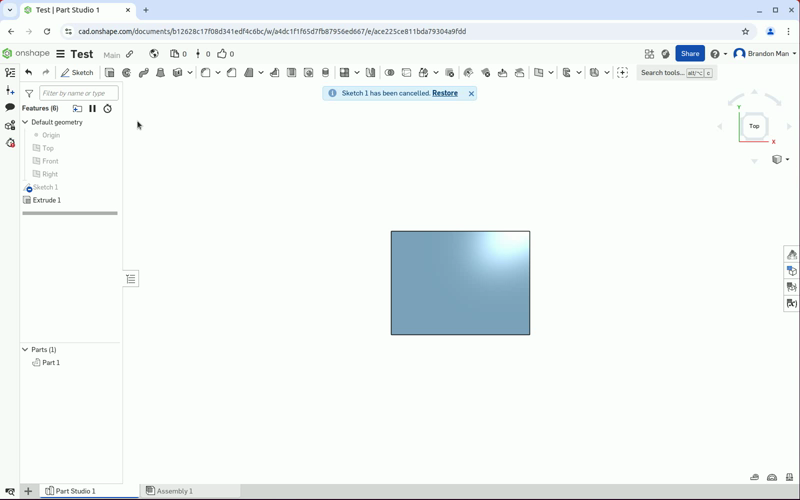
key(shift+h)
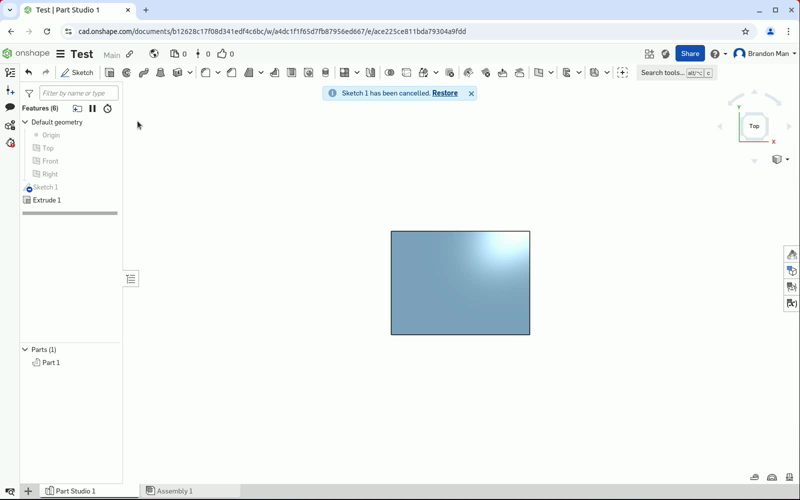
mouse_move(73, 189)
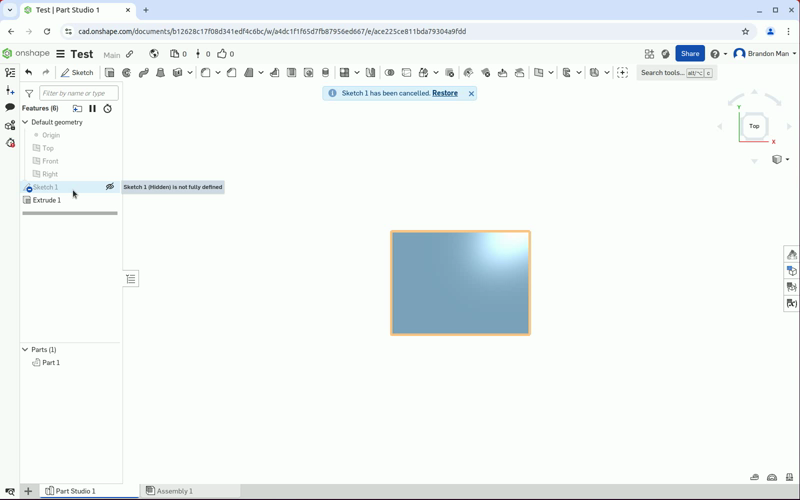
click(73, 189)
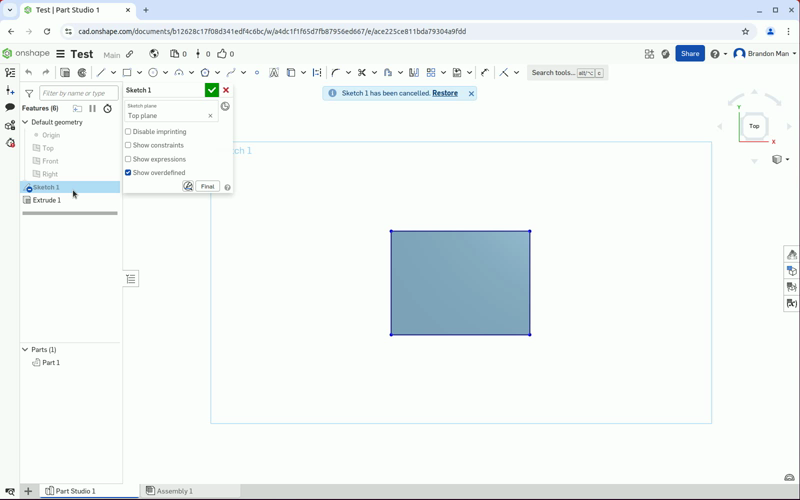
mouse_move(229, 92)
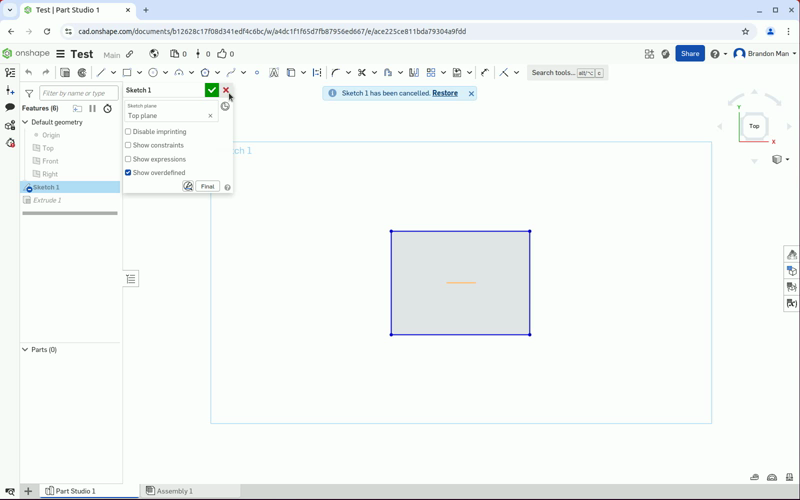
click(229, 92)
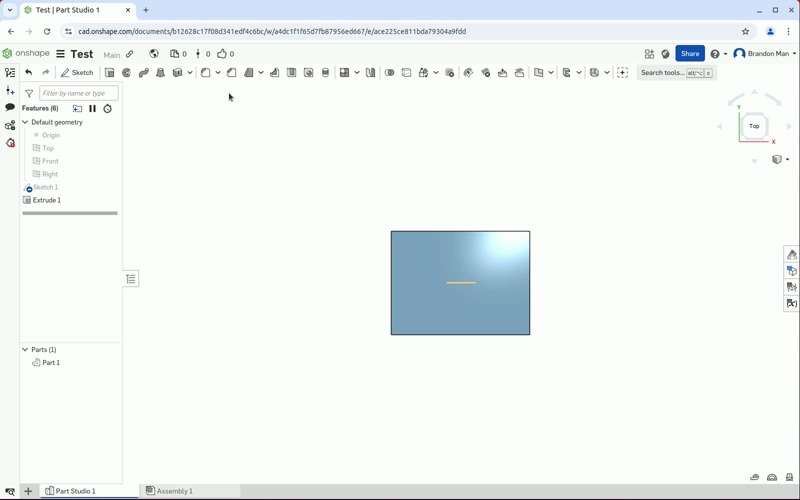
mouse_move(541, 75)
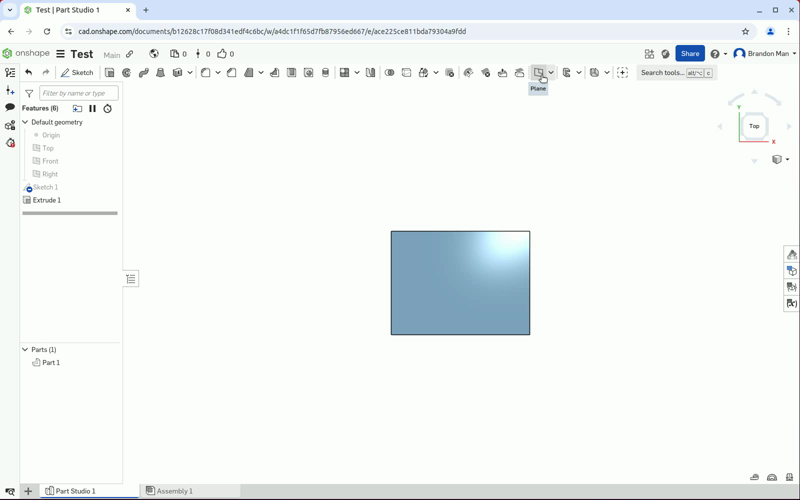
click(541, 75)
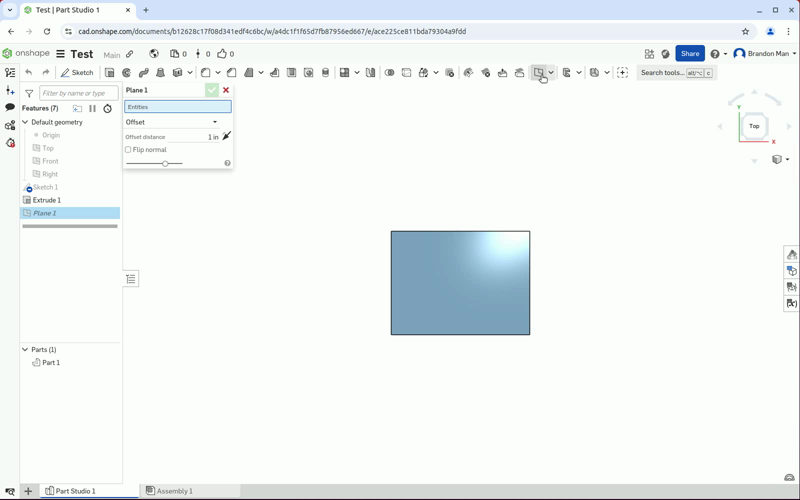
mouse_move(73, 150)
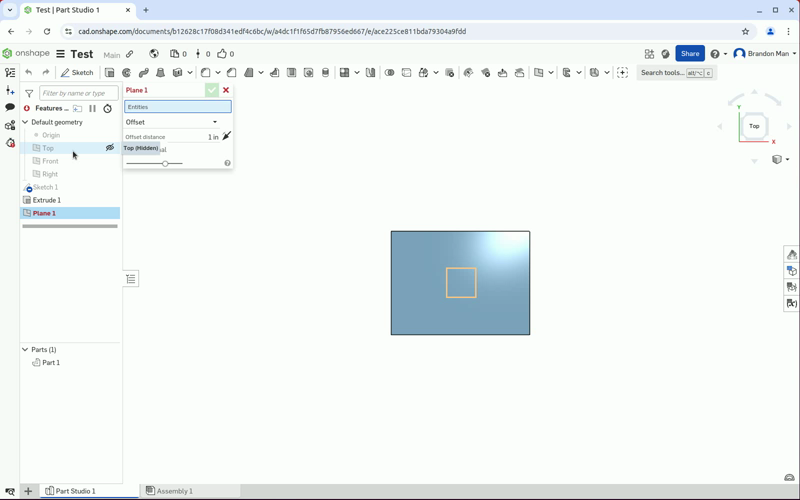
click(73, 150)
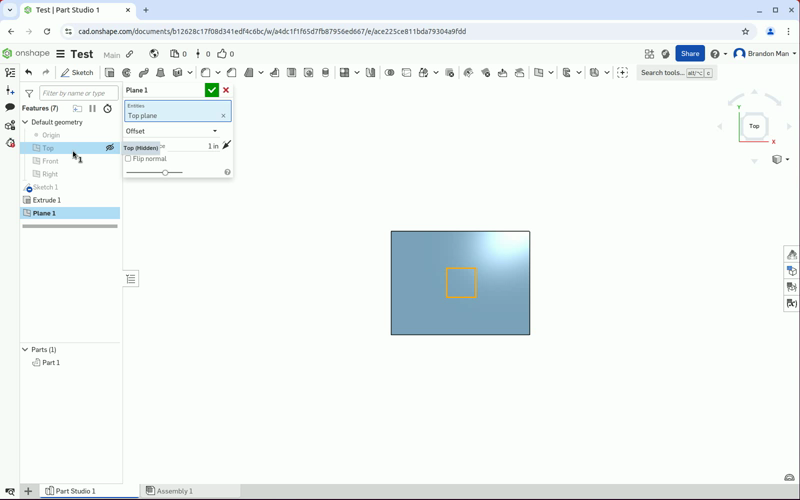
key(tab, 2)
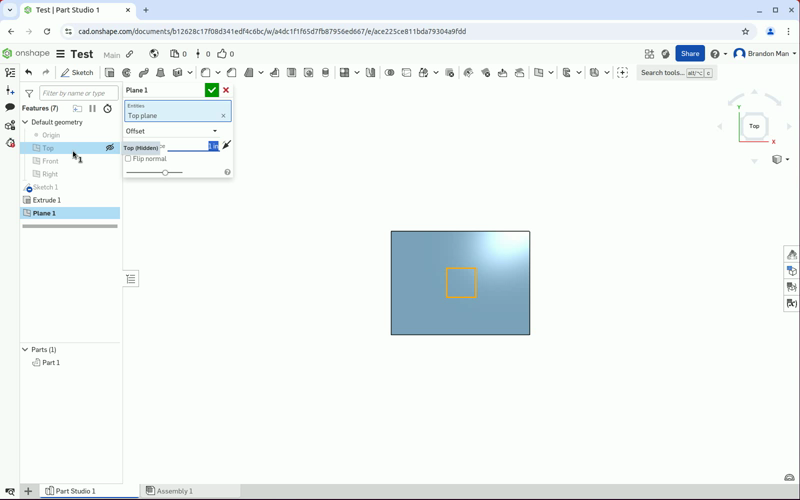
text(17.809)
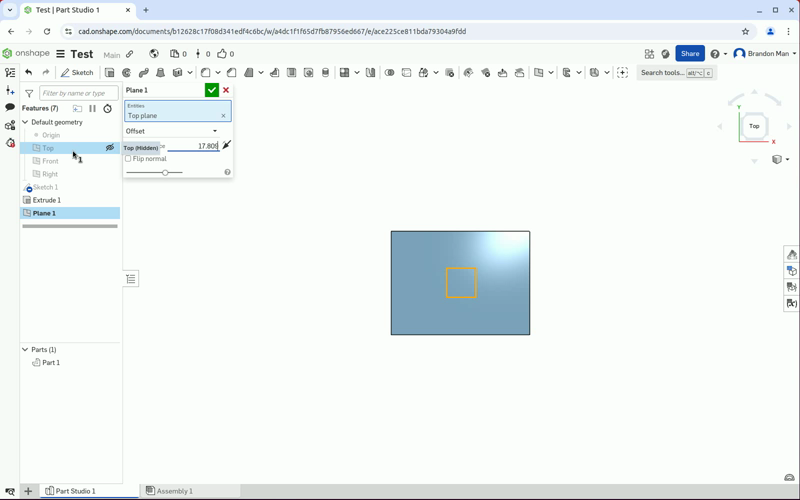
key(enter, 2)
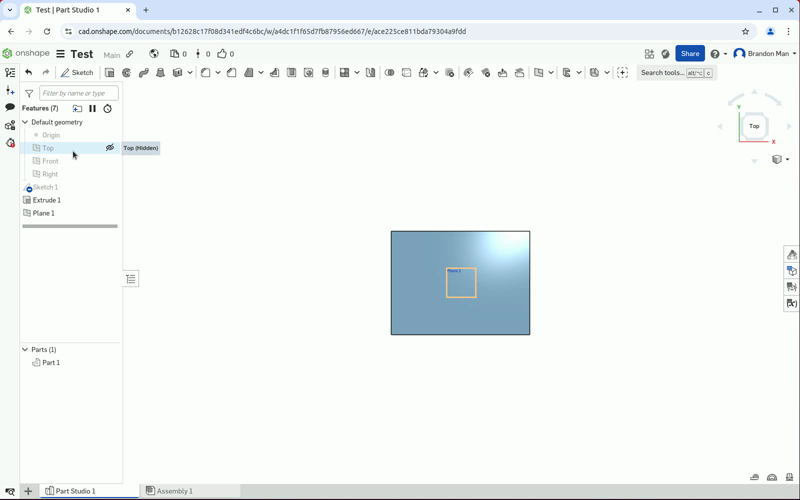
key(shift+s)
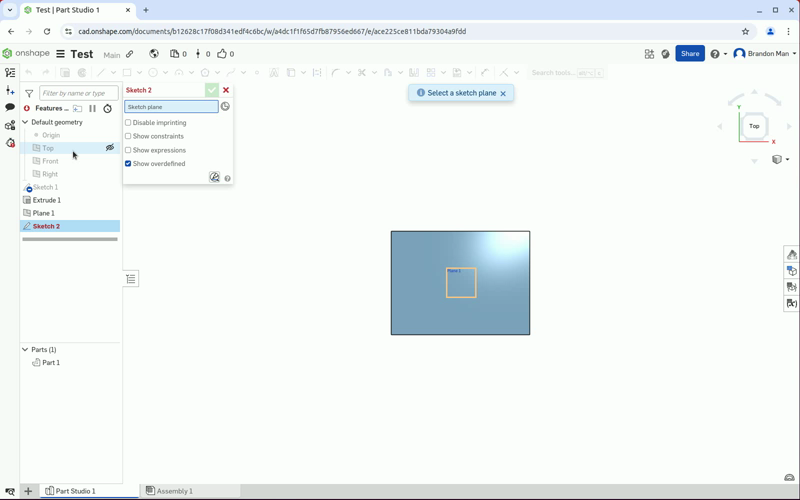
mouse_move(73, 215)
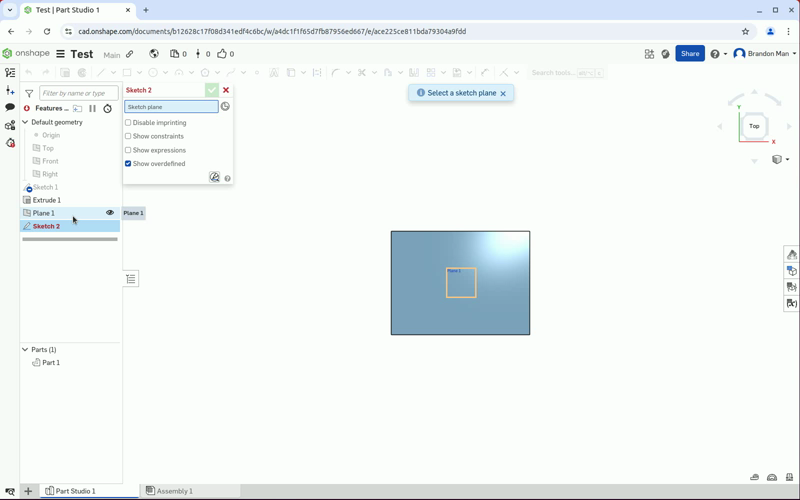
click(73, 215)
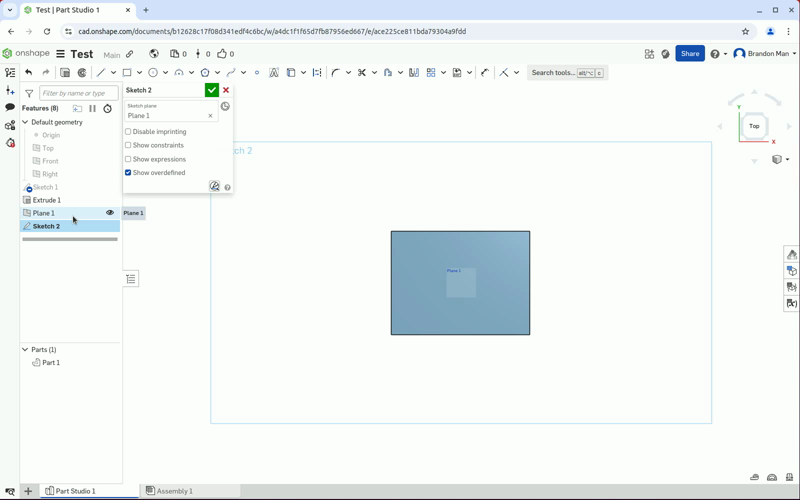
mouse_move(73, 352)
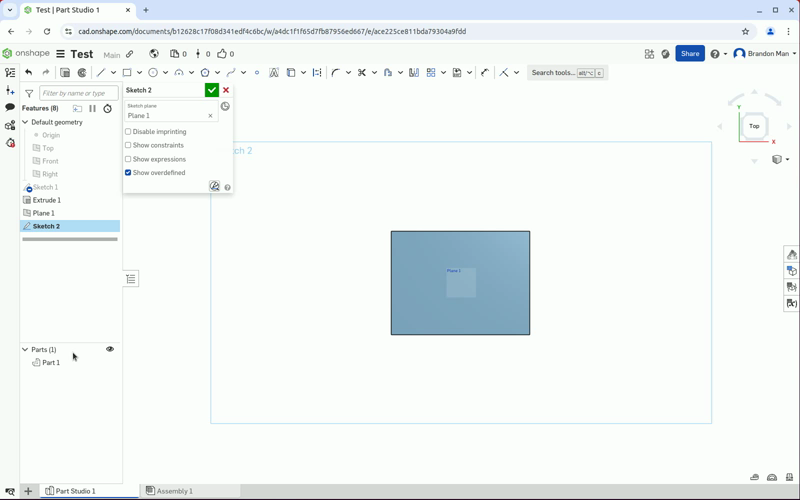
key(y)
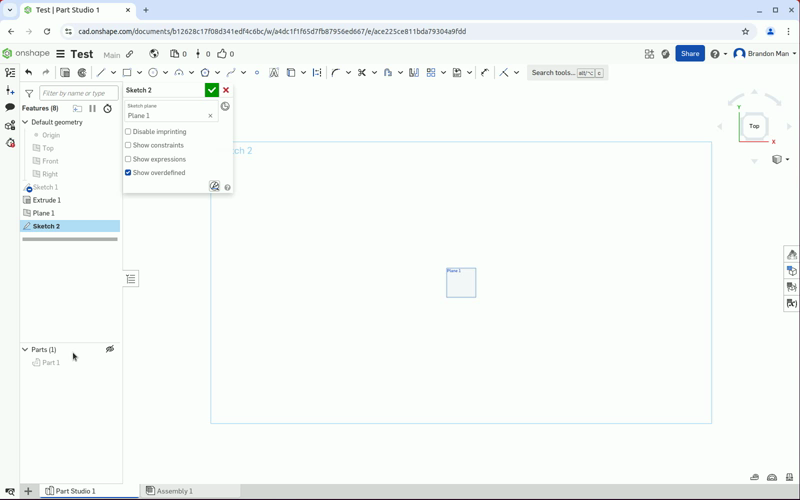
key(c)
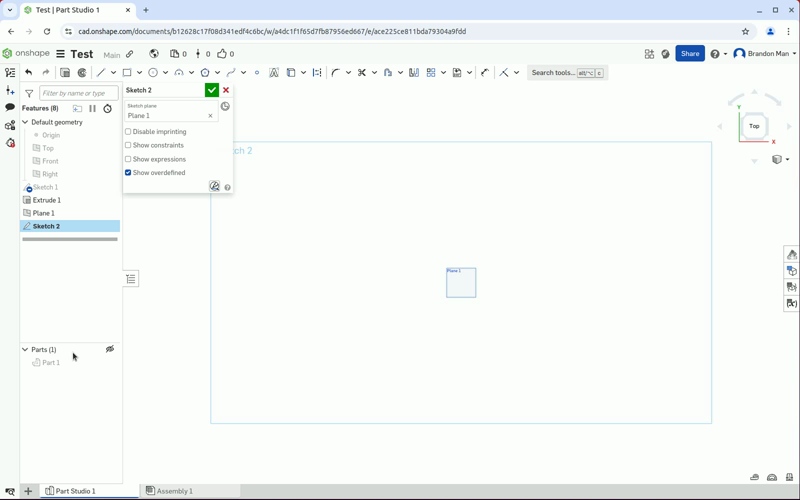
key_down(shift)
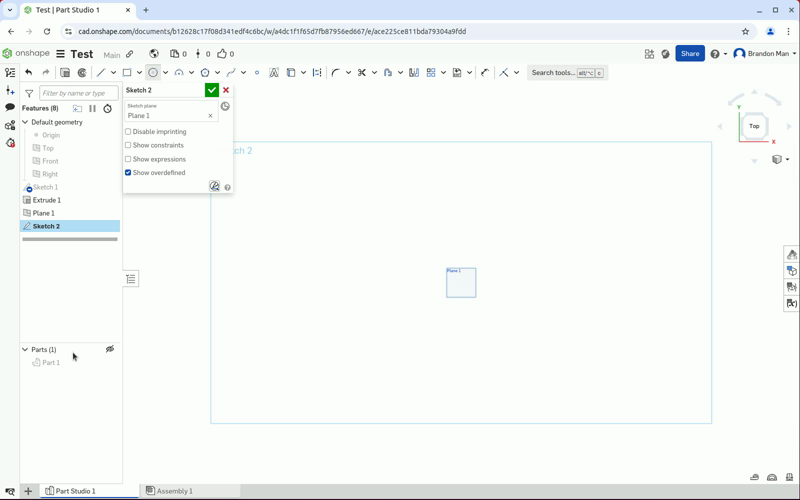
mouse_move(461, 282)
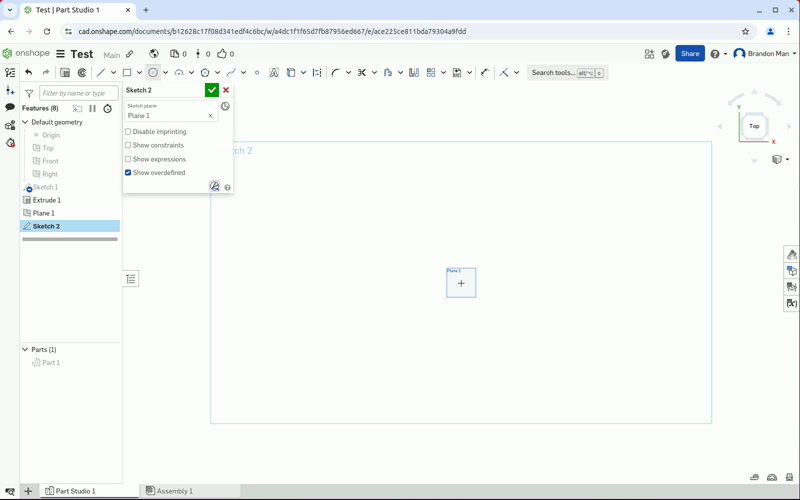
click(461, 282)
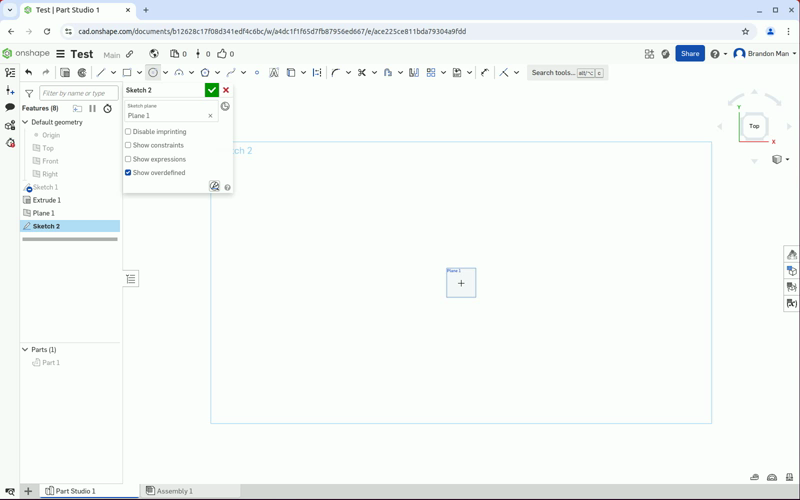
key_up(shift)
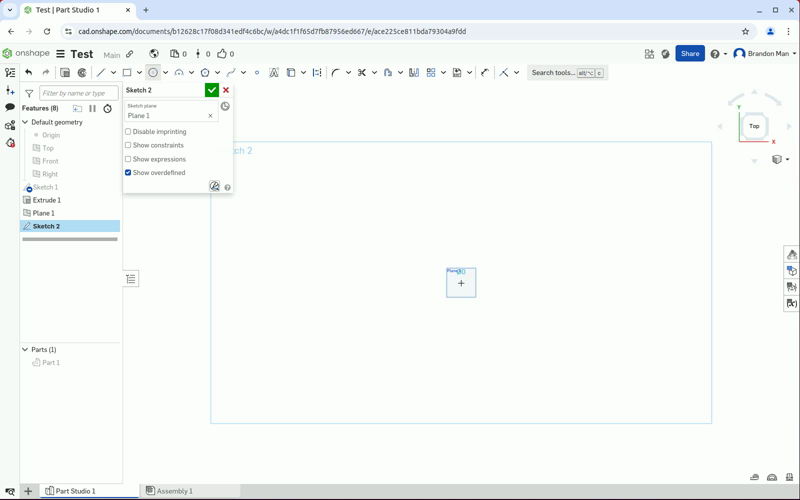
mouse_move(479, 282)
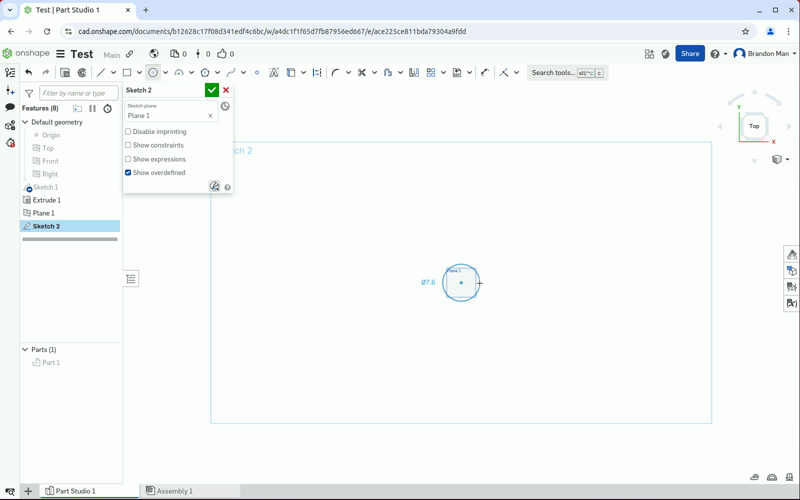
click(479, 282)
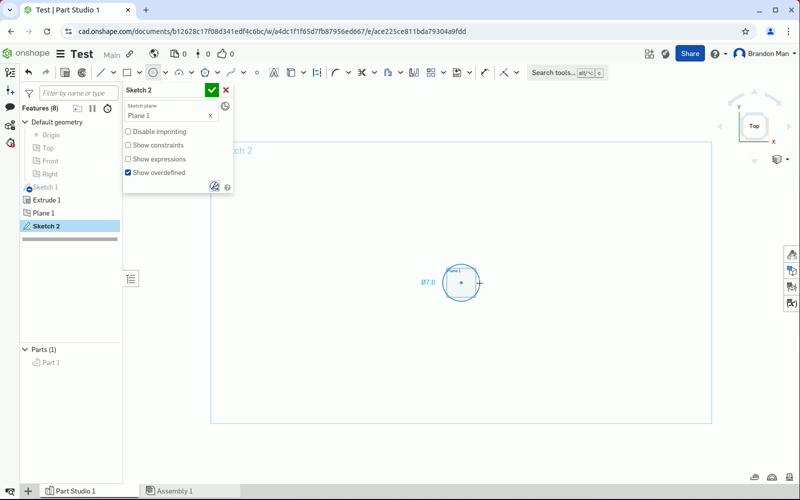
key(esc)
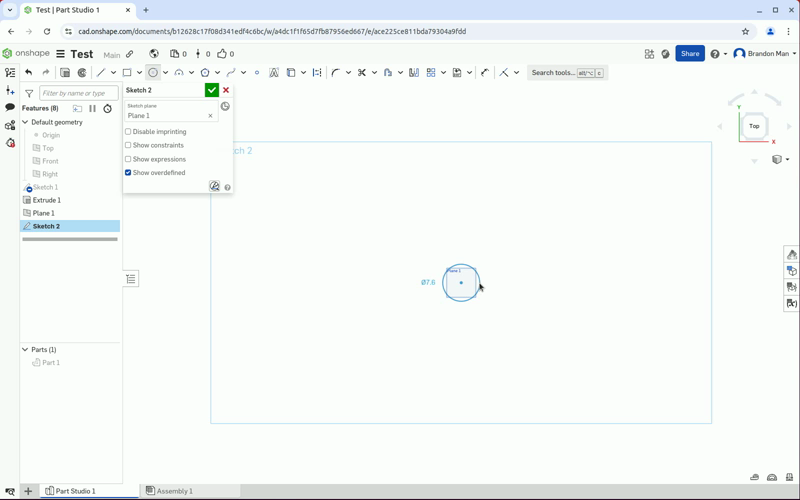
mouse_move(459, 279)
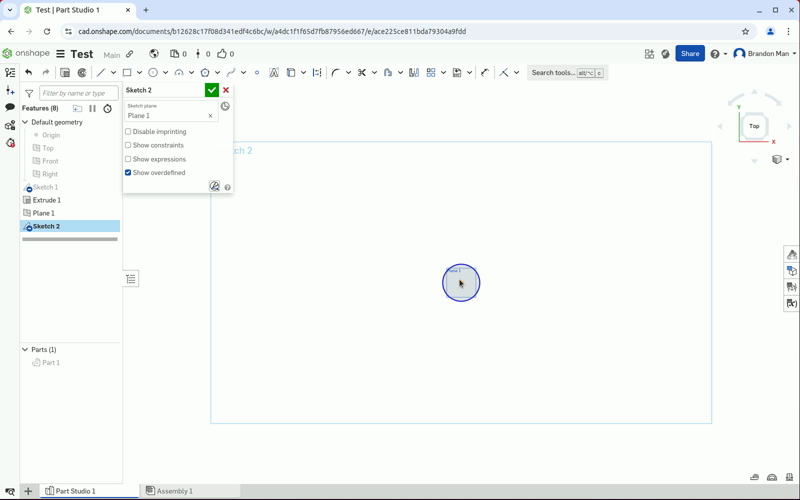
scroll(6)
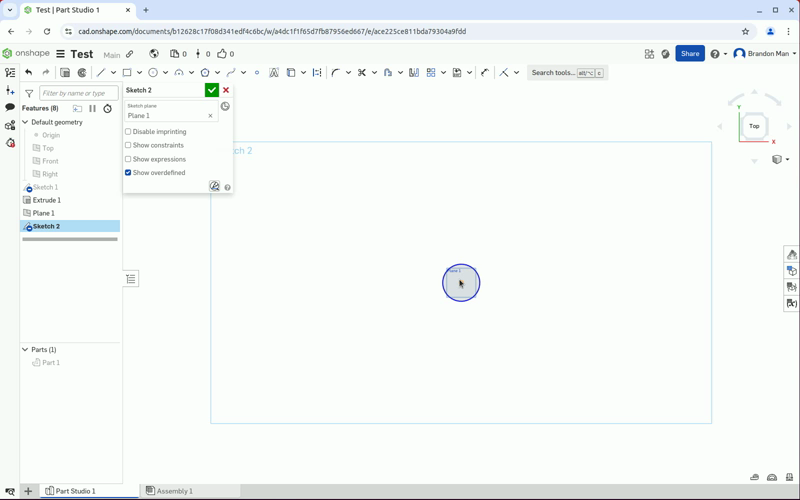
scroll(6)
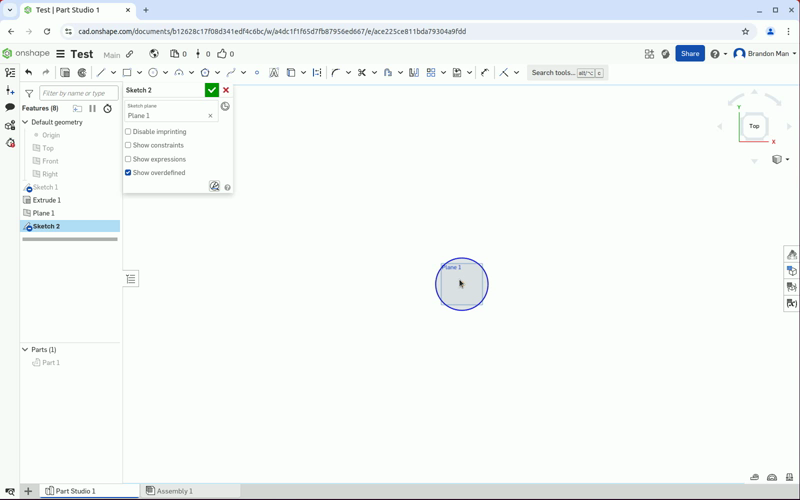
scroll(6)
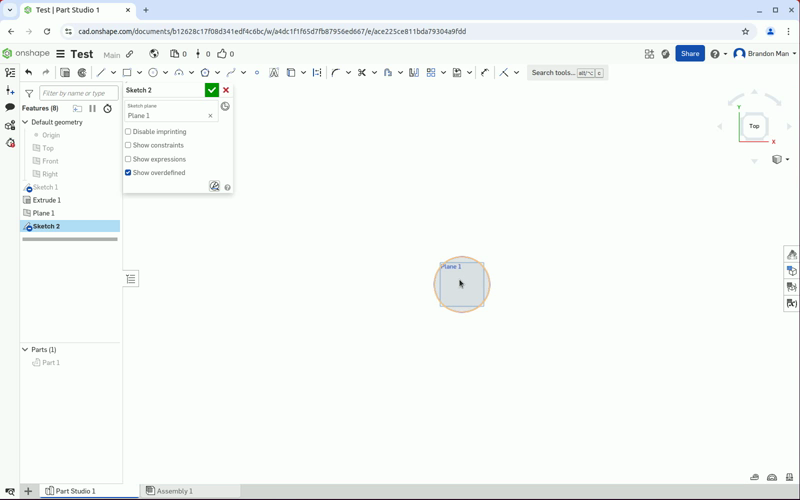
scroll(6)
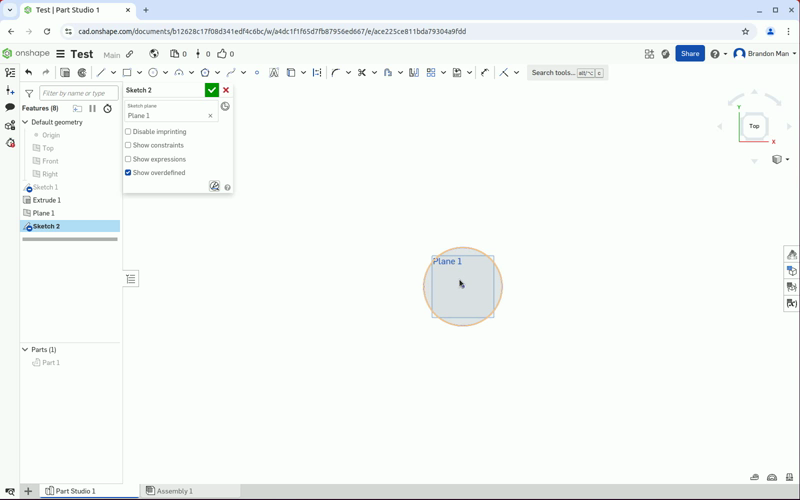
scroll(6)
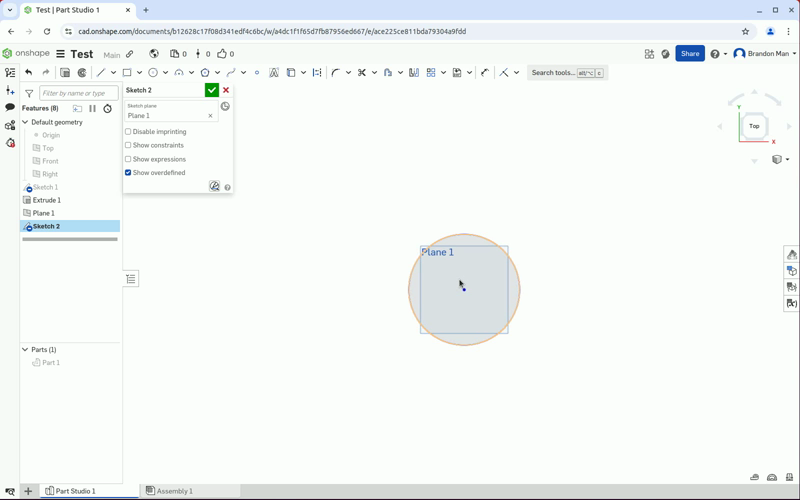
scroll(6)
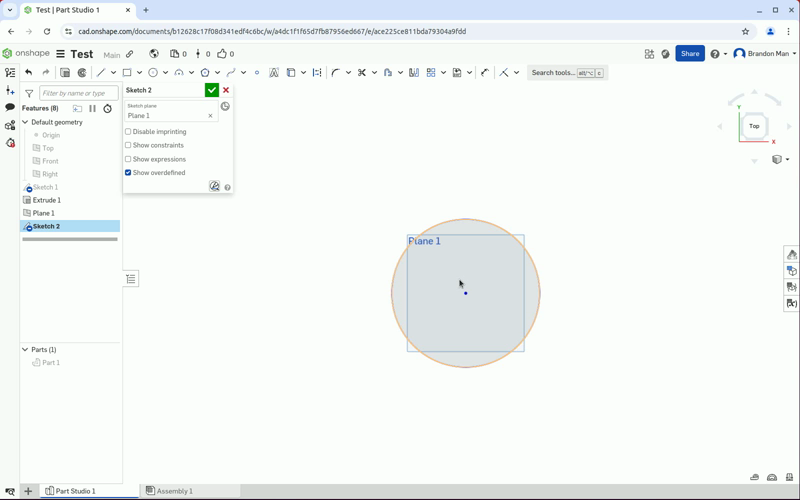
scroll(6)
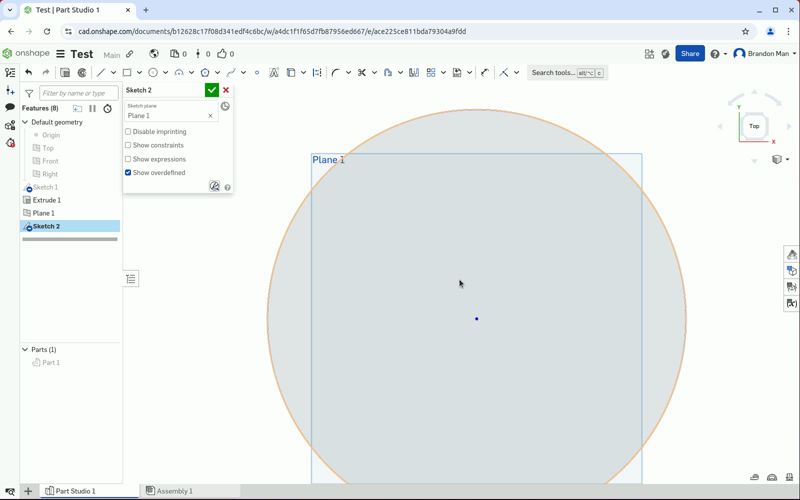
click(459, 279)
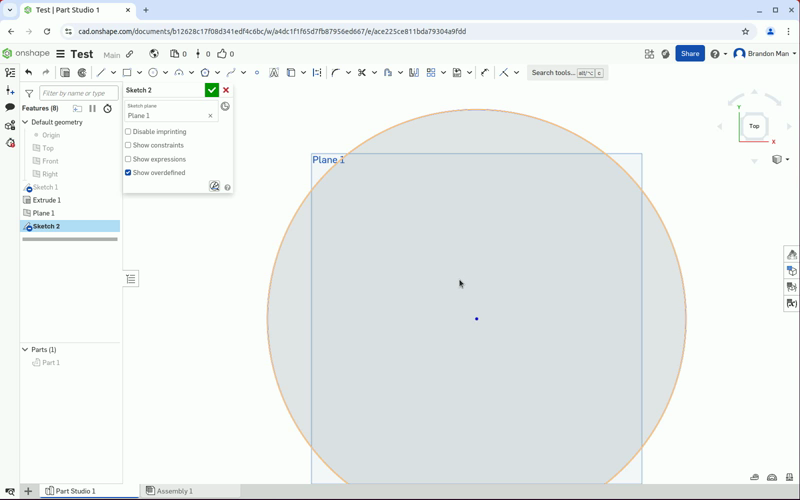
scroll(-6)
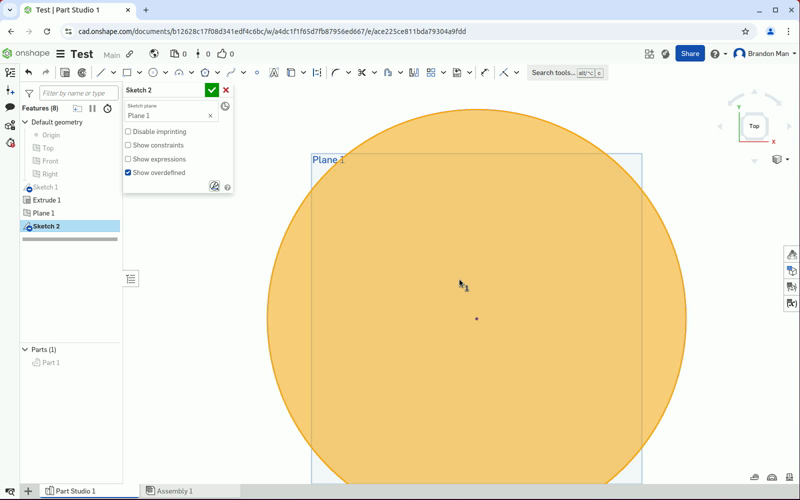
scroll(-6)
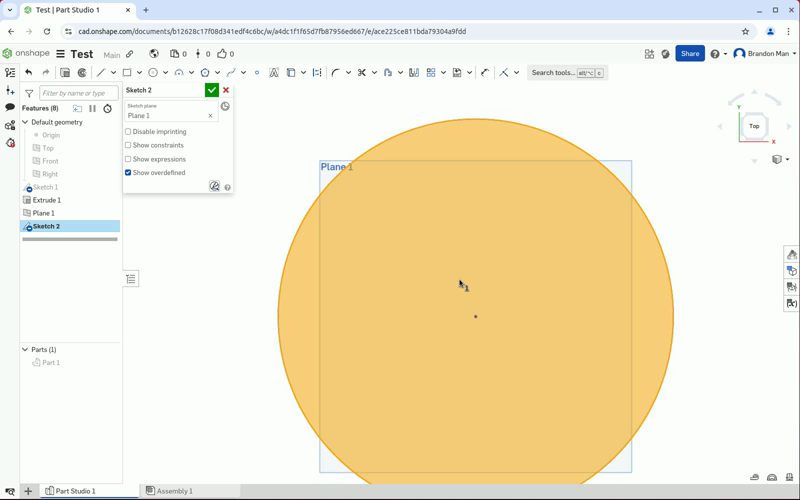
scroll(-6)
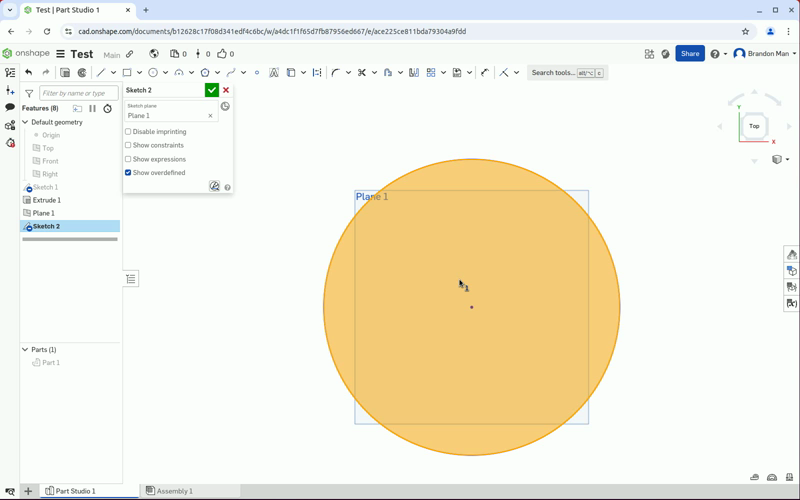
scroll(-6)
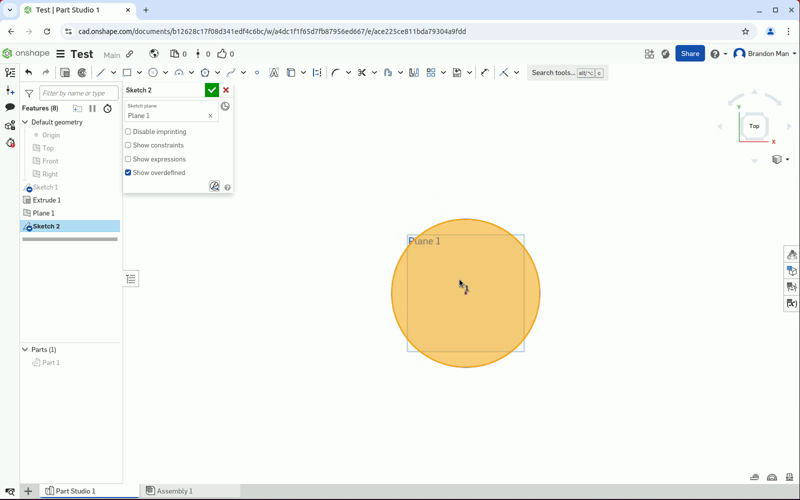
scroll(-6)
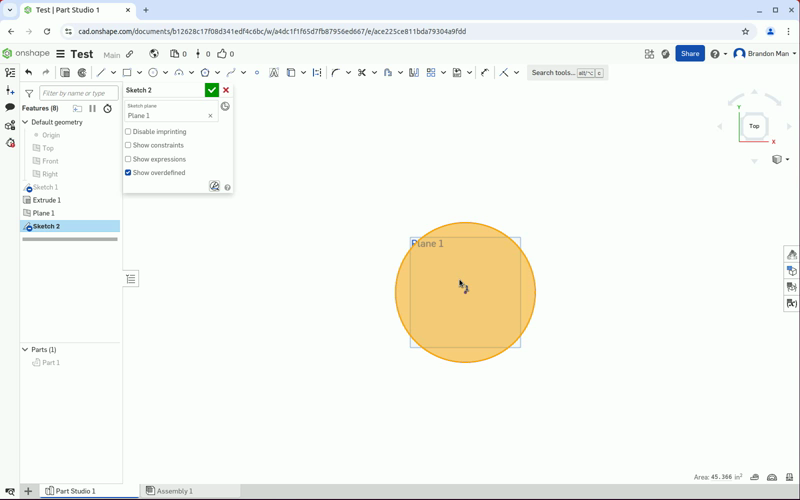
scroll(-6)
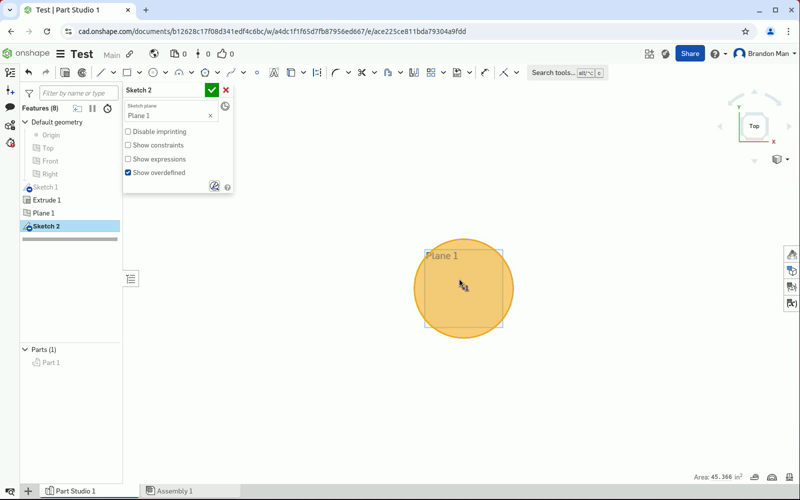
scroll(-6)
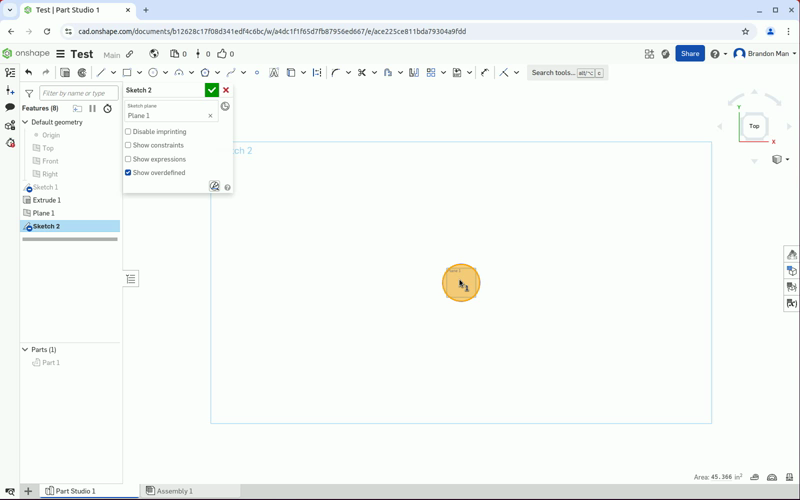
mouse_move(73, 352)
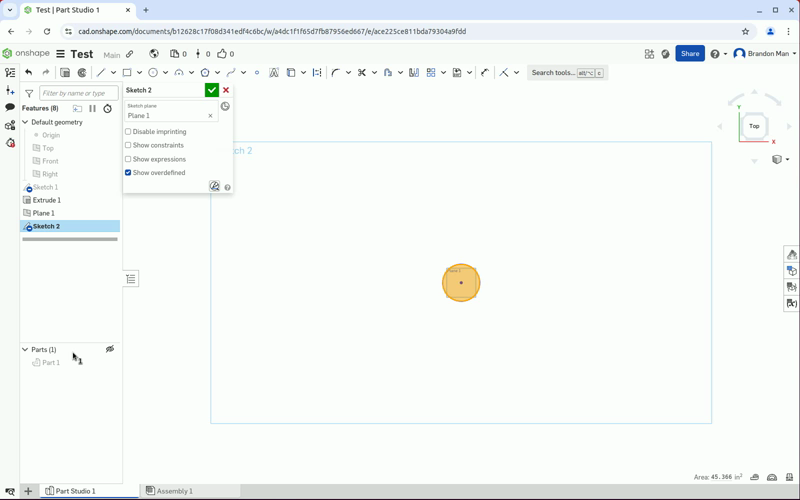
key(shift+y)
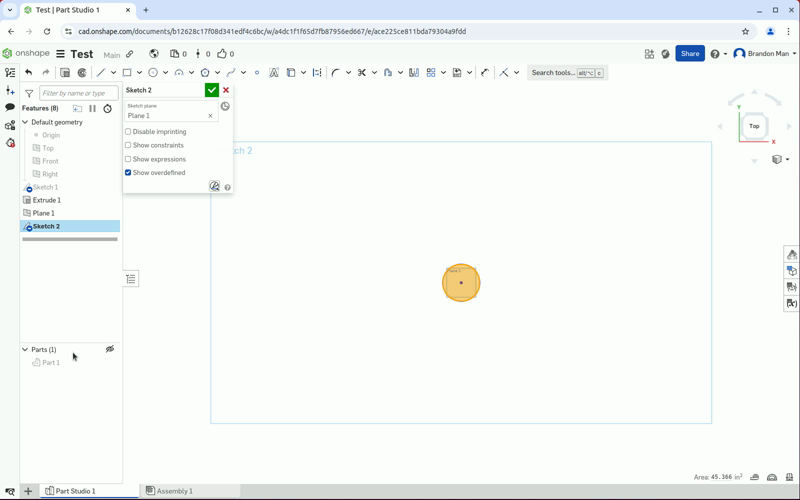
key(shift+e)
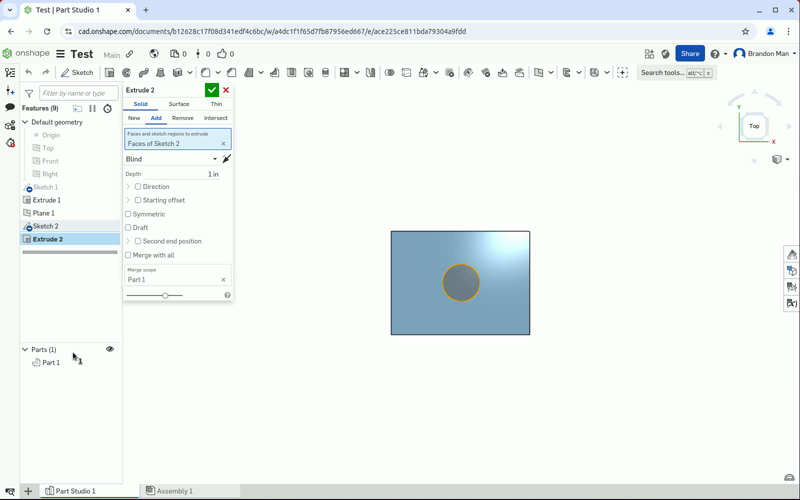
mouse_move(143, 106)
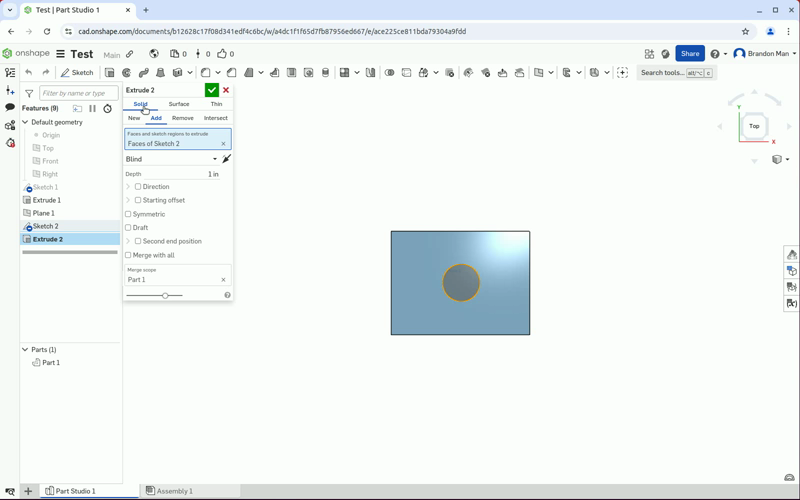
click(143, 106)
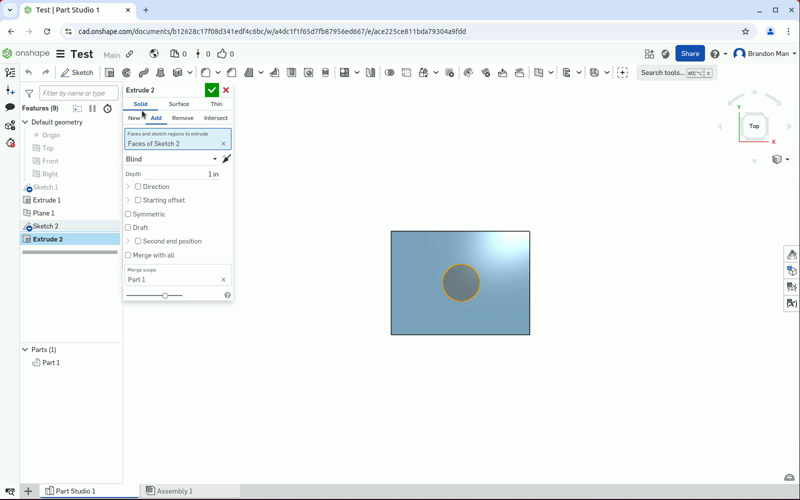
mouse_move(137, 120)
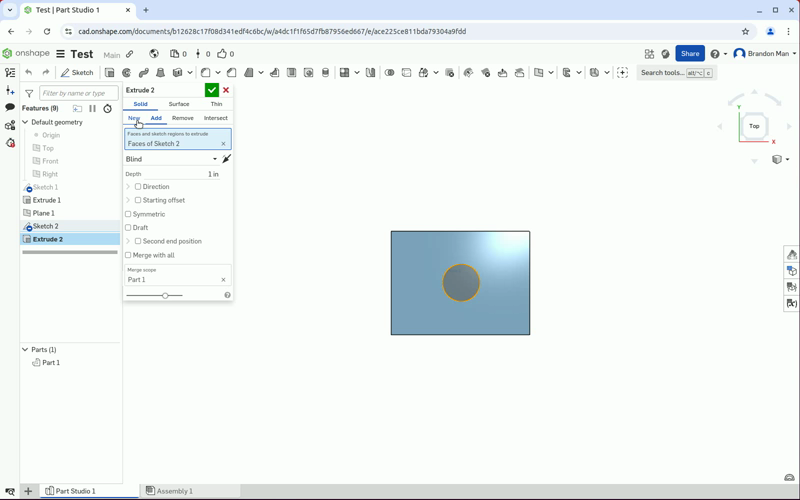
click(137, 120)
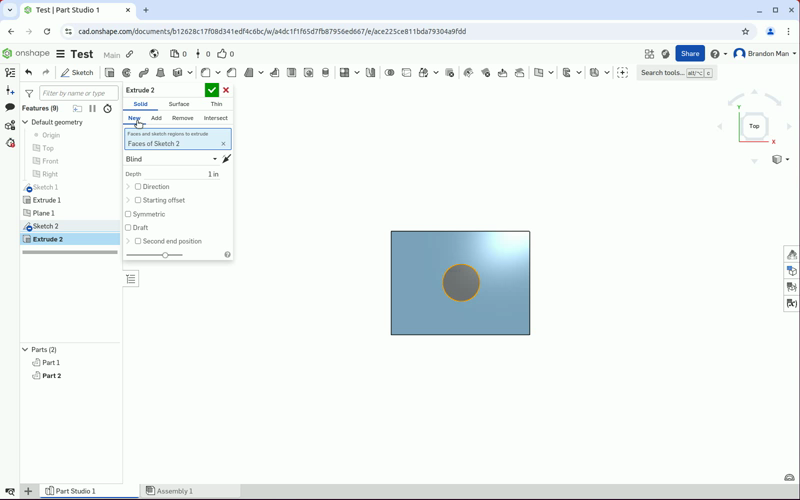
key(tab, 4)
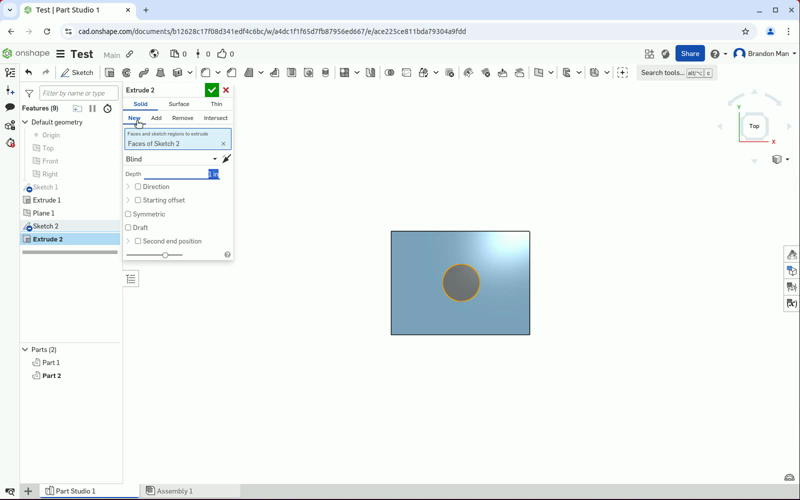
text(5.296)
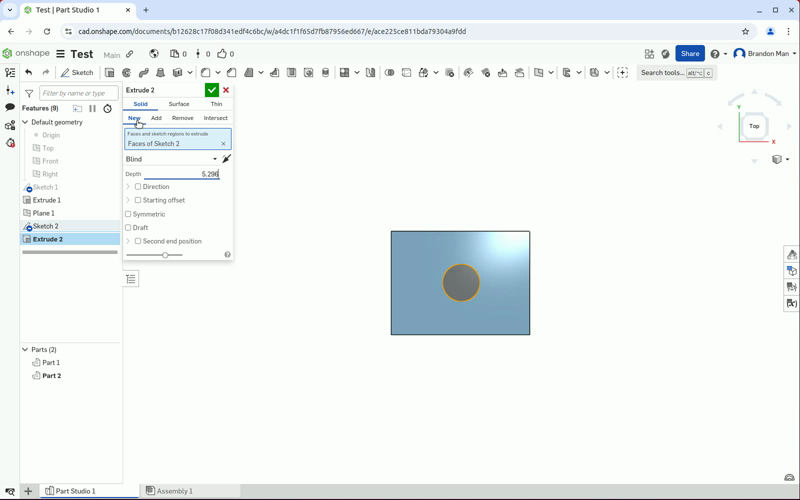
key(enter)
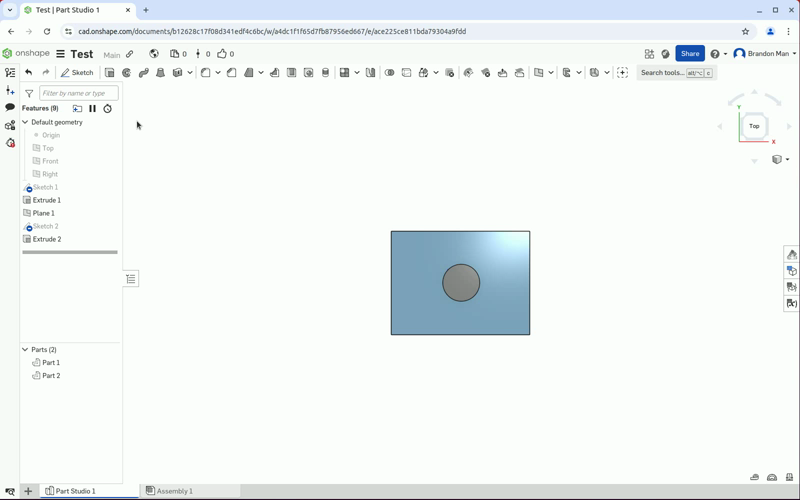
key(shift+h)
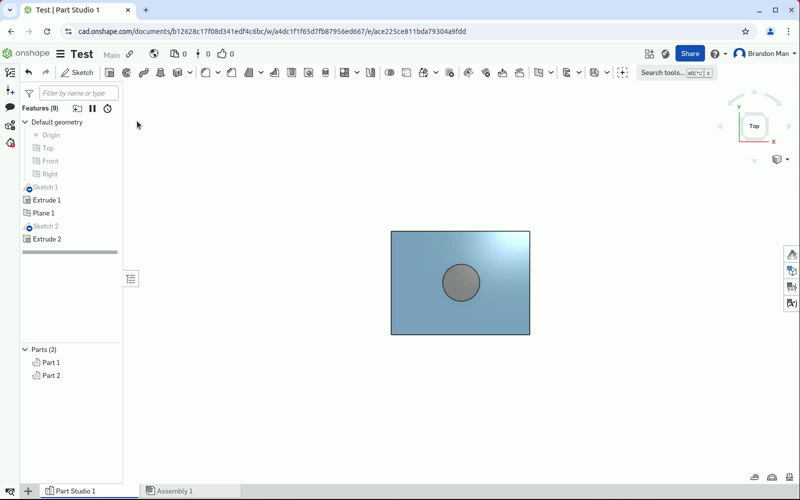
key(shift+h)
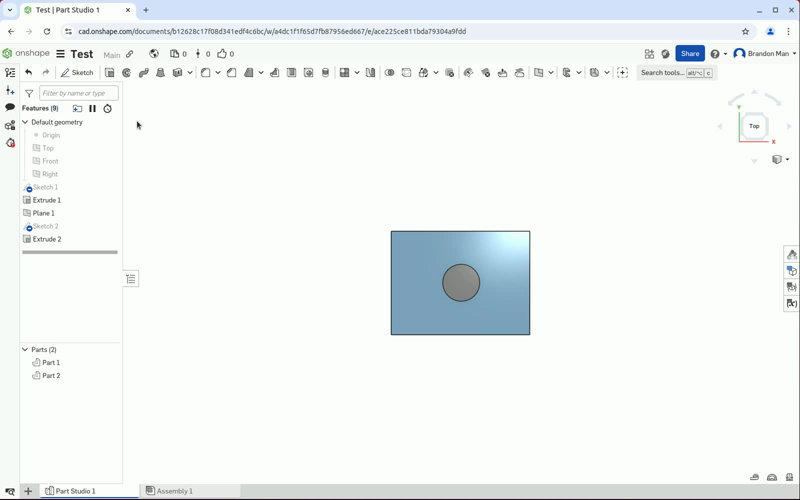
mouse_move(73, 189)
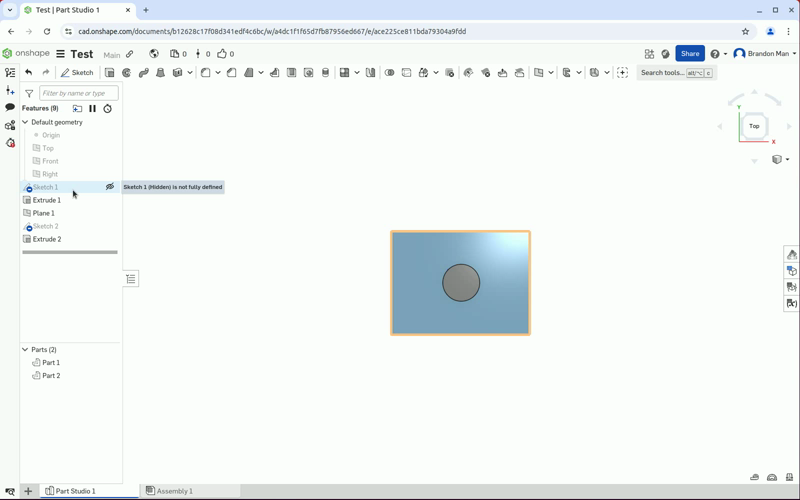
click(73, 189)
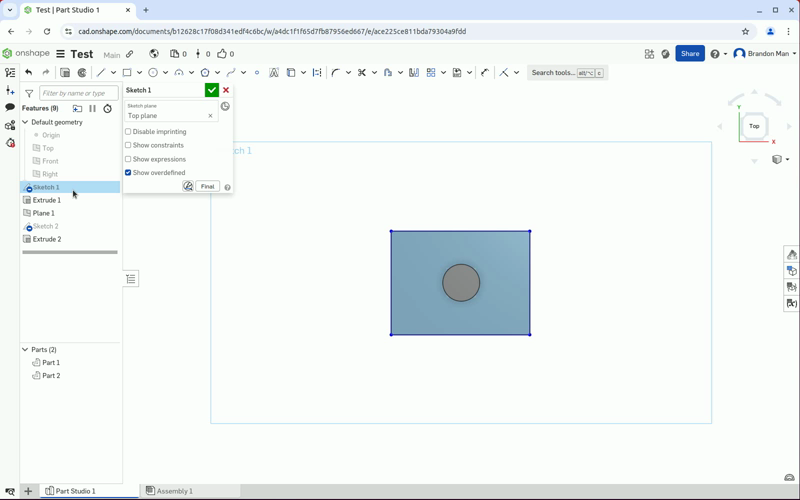
mouse_move(229, 92)
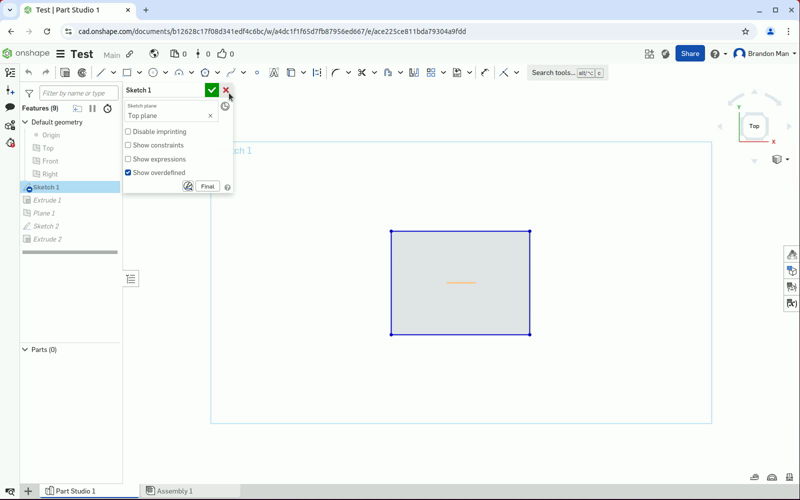
click(229, 92)
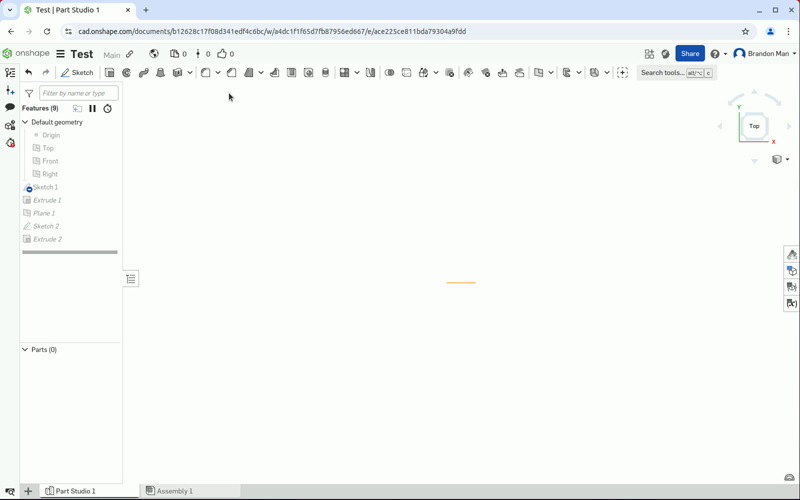
mouse_move(73, 352)
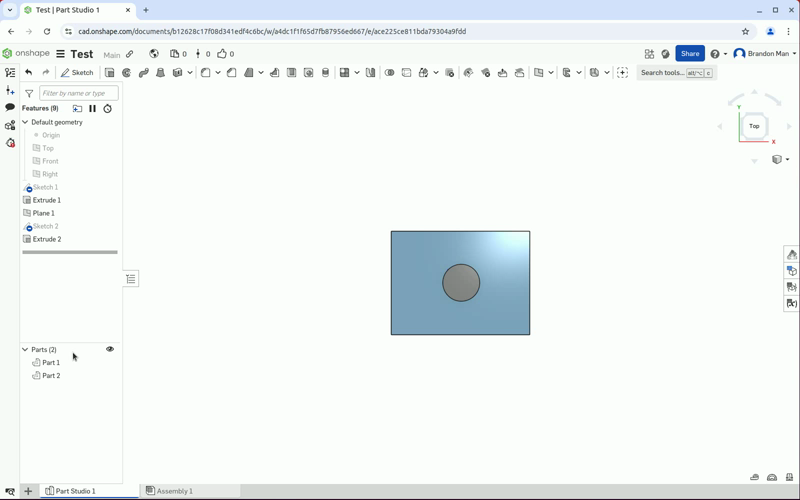
key(y)
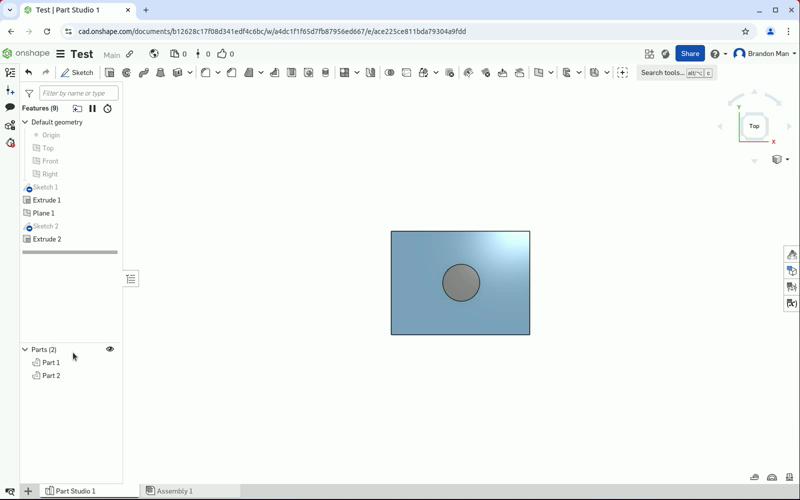
key(shift+p)
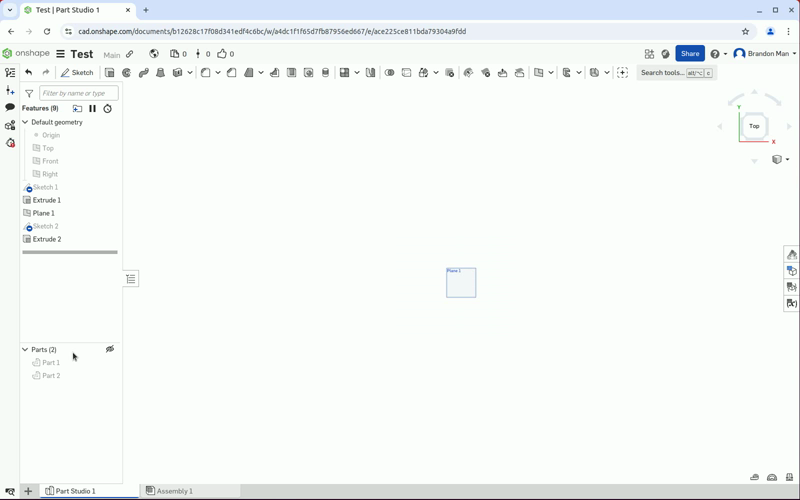
key(space)
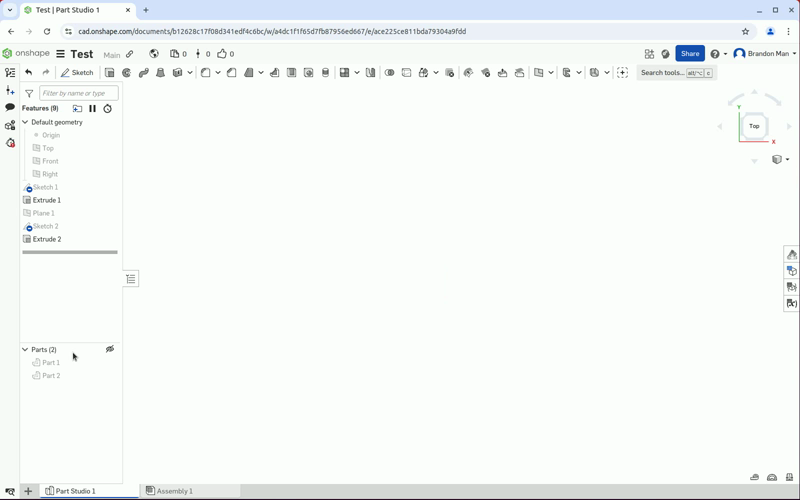
key_down(shift)
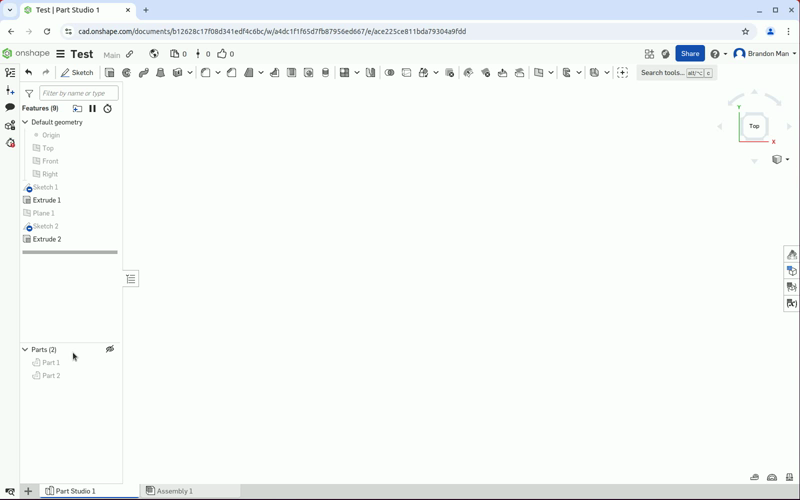
key(up)
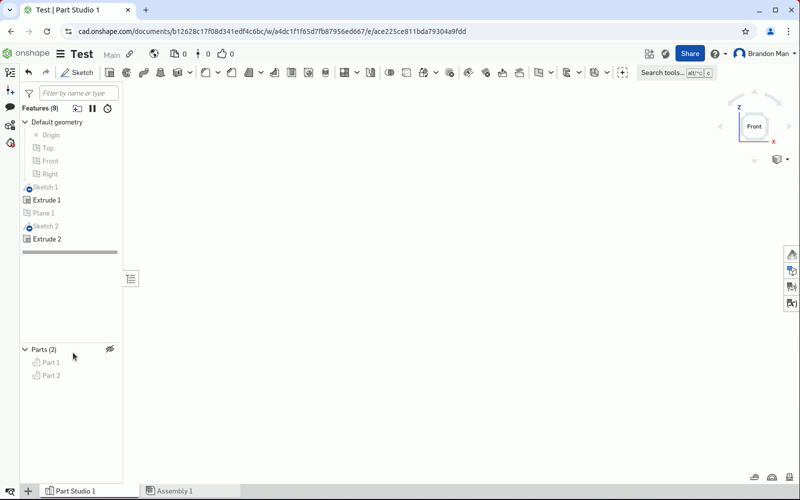
key_up(shift)
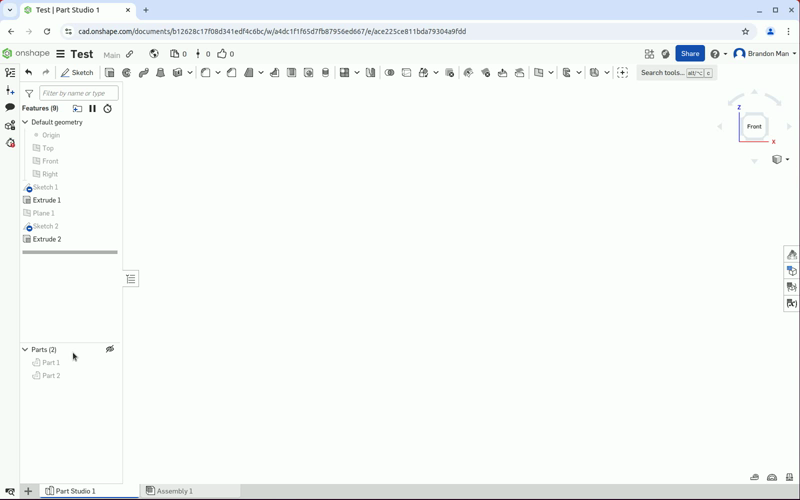
mouse_move(73, 352)
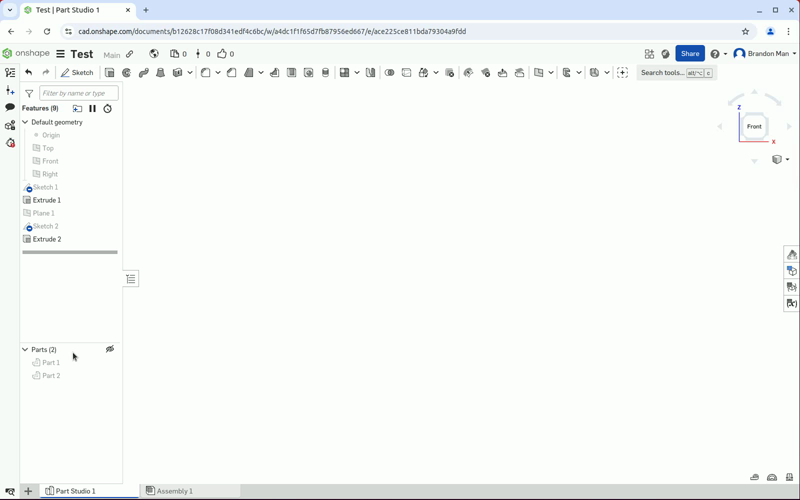
key(shift+y)
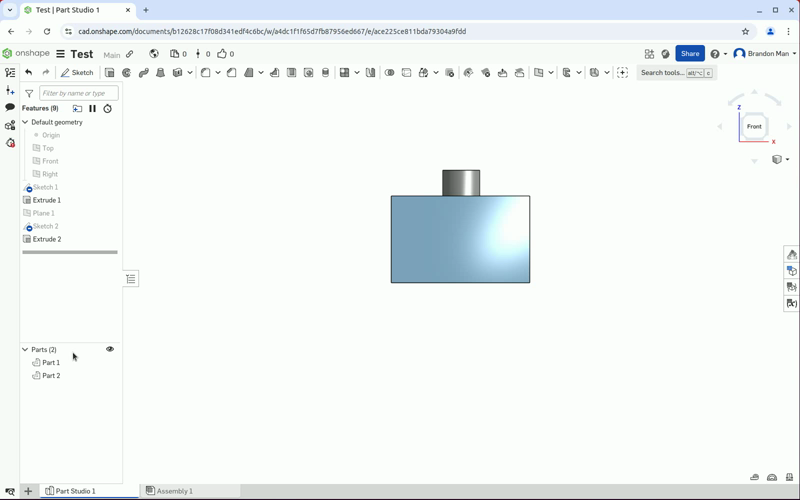
mouse_move(541, 75)
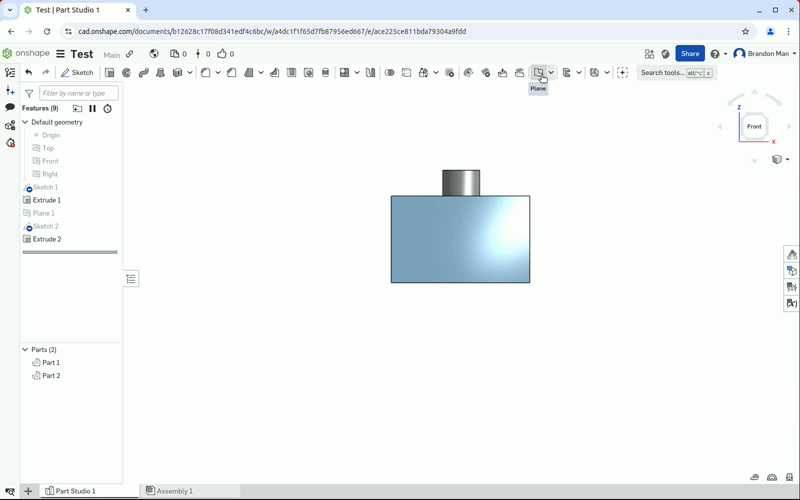
click(541, 75)
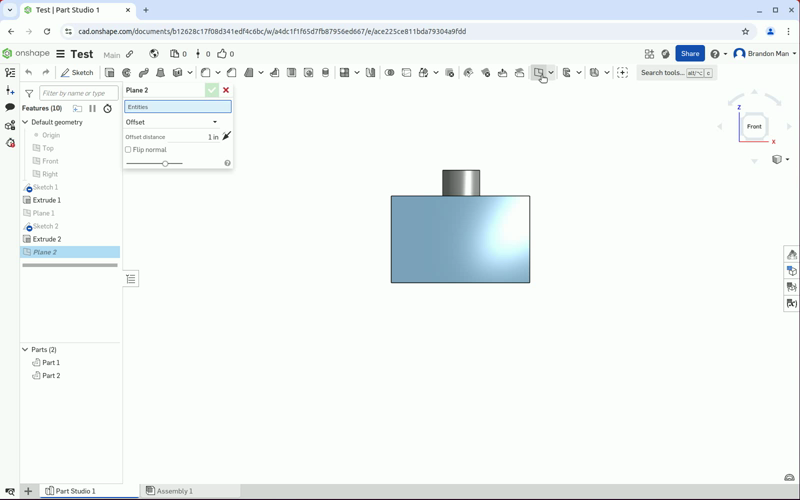
mouse_move(73, 163)
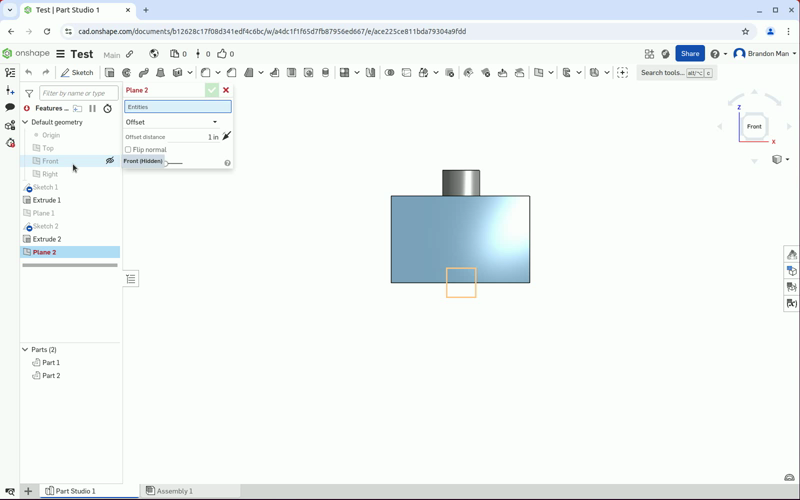
click(73, 163)
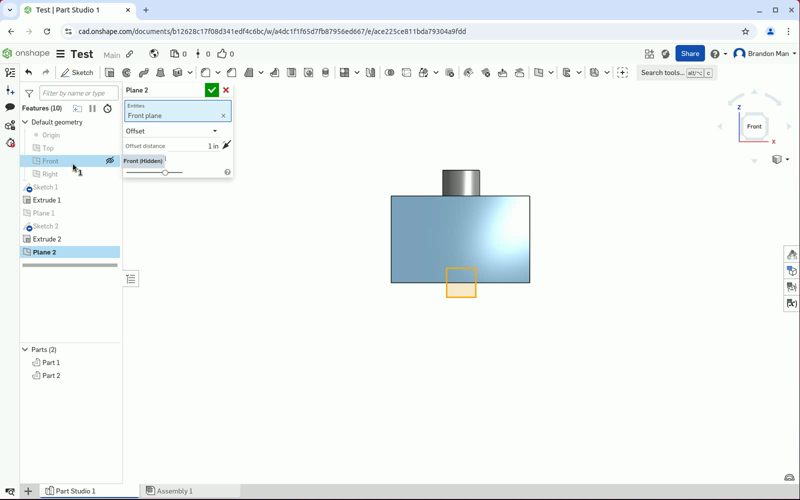
key(tab, 2)
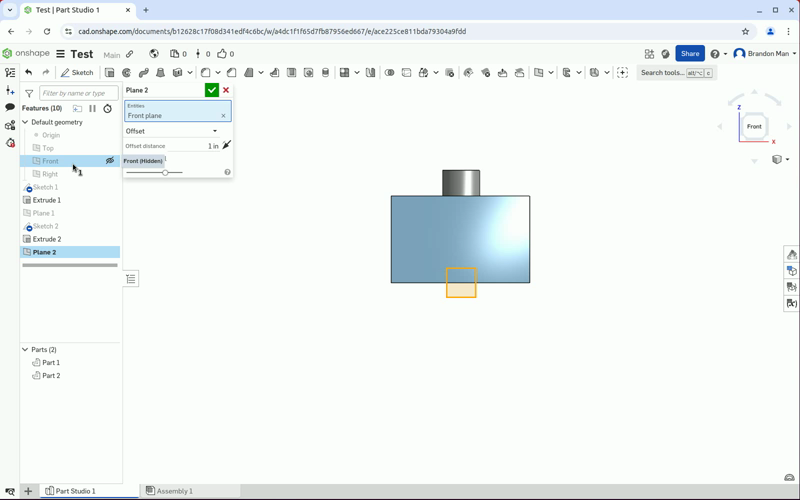
text(10.599)
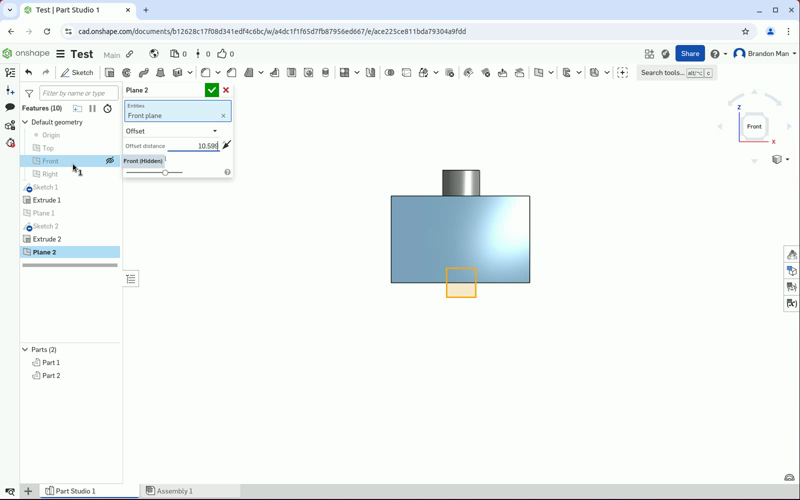
key(enter, 2)
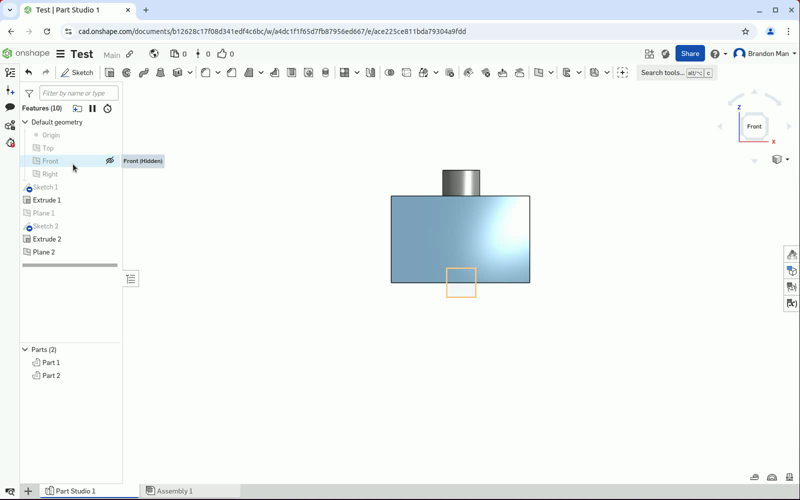
key(shift+s)
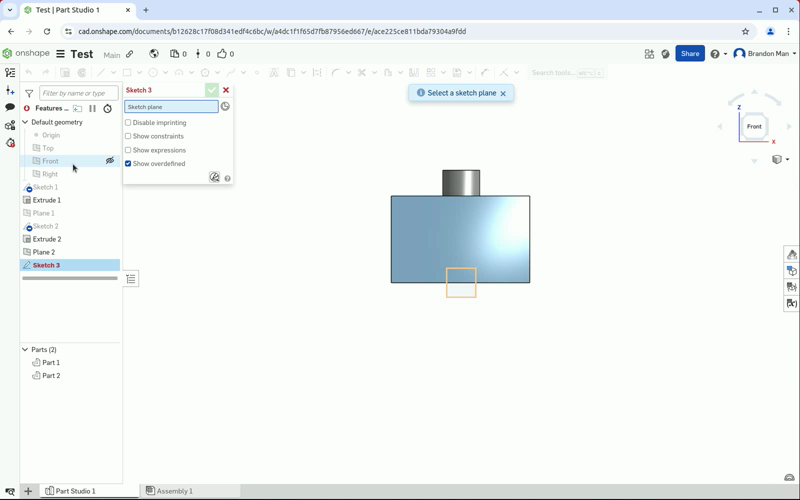
mouse_move(73, 254)
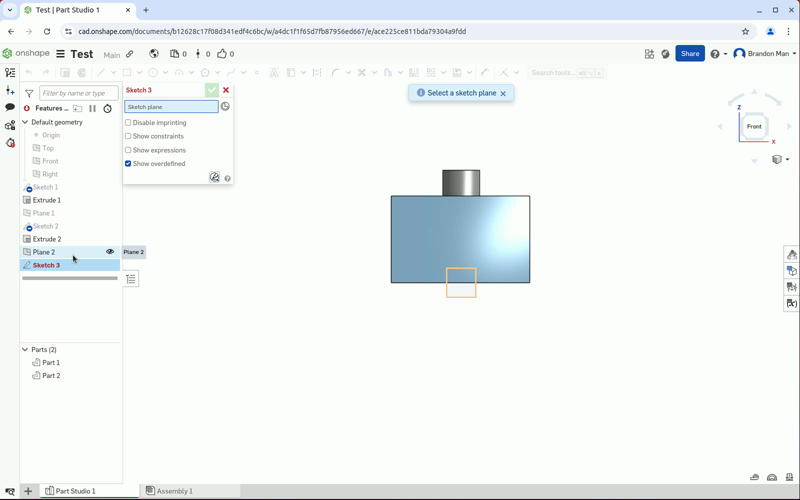
click(73, 254)
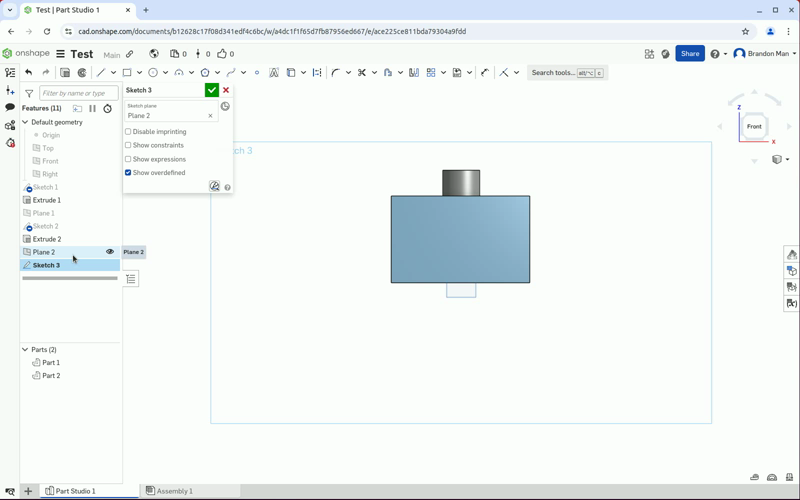
mouse_move(73, 352)
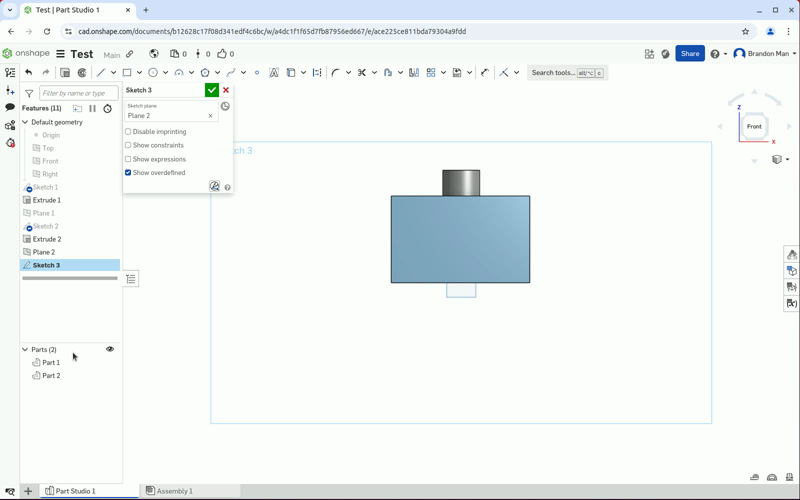
key(y)
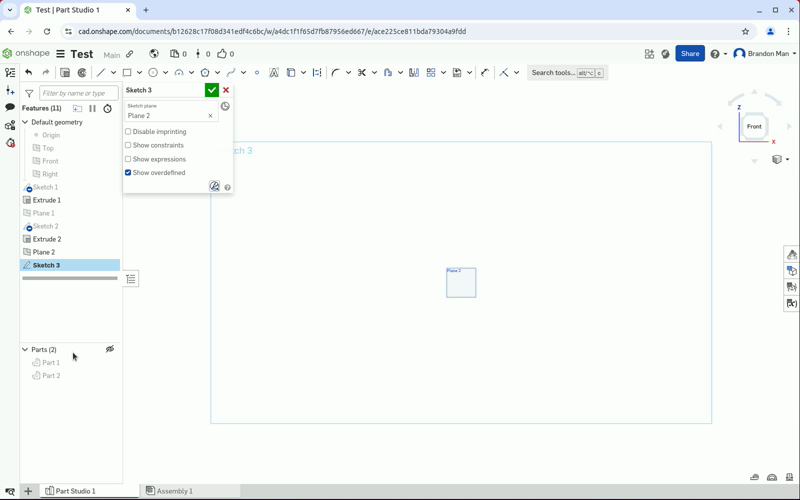
key(l)
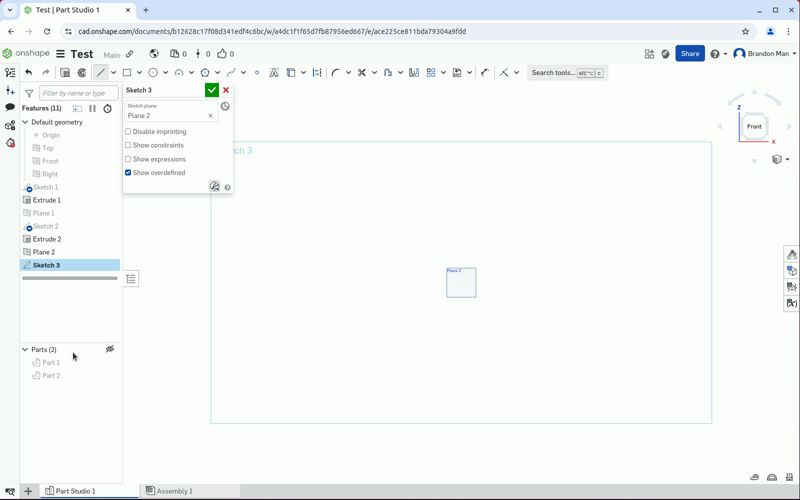
key_down(shift)
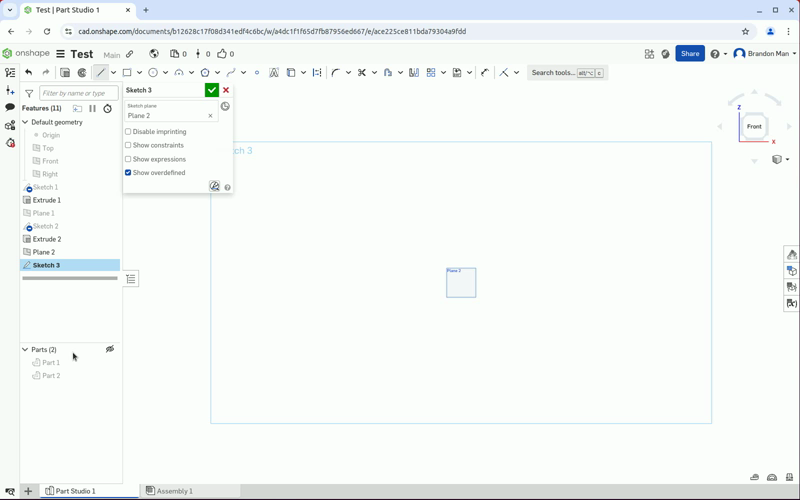
mouse_move(443, 250)
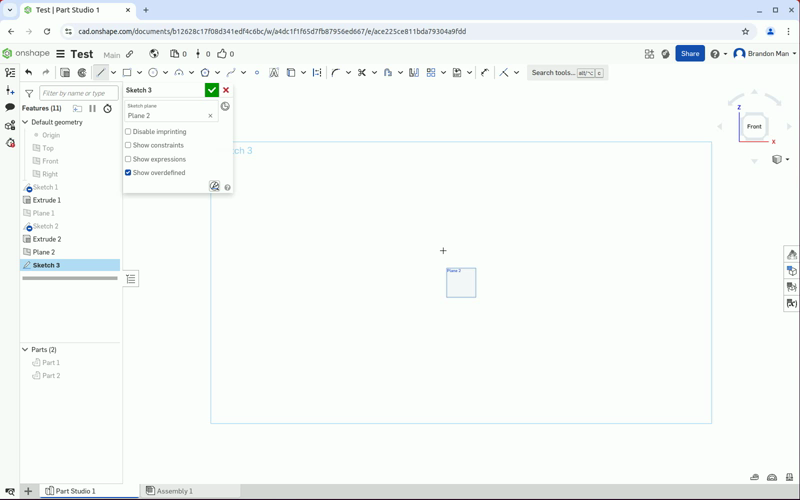
click(443, 250)
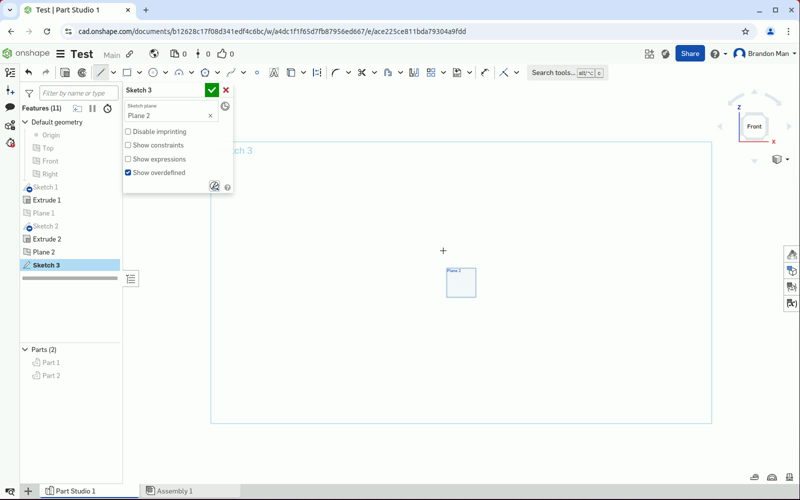
key_up(shift)
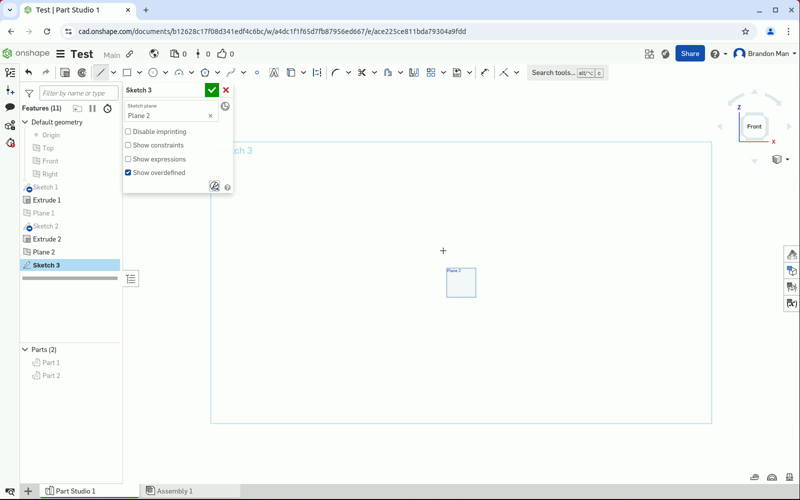
key_down(shift)
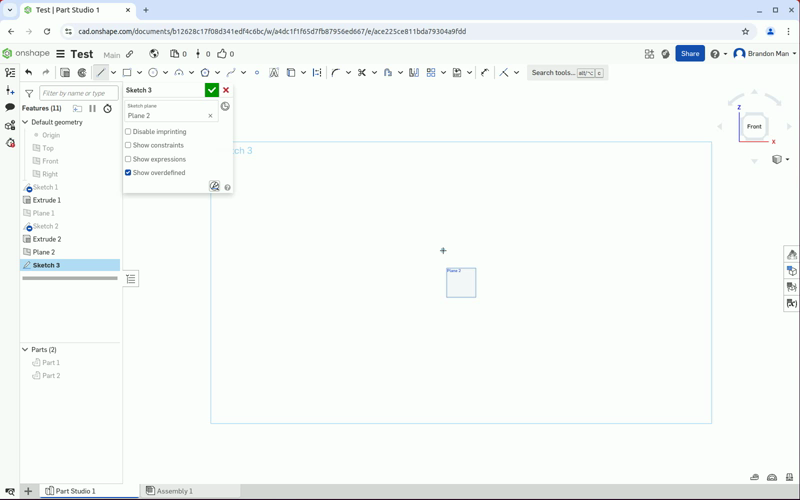
mouse_move(473, 250)
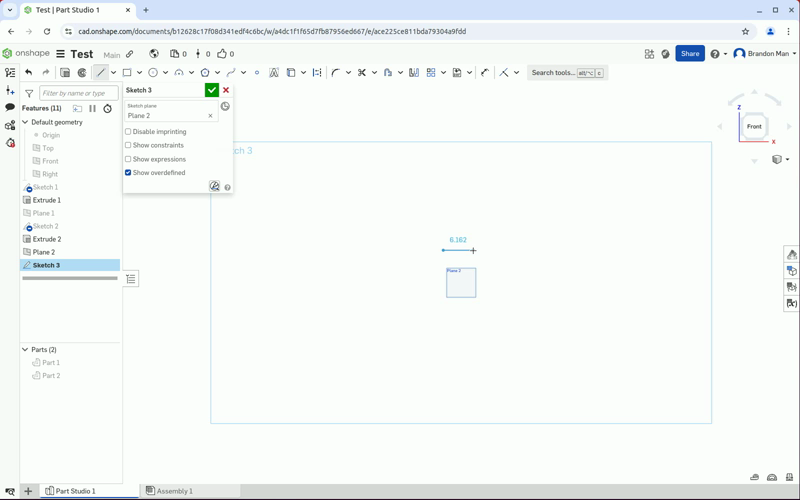
mouse_move(461, 260)
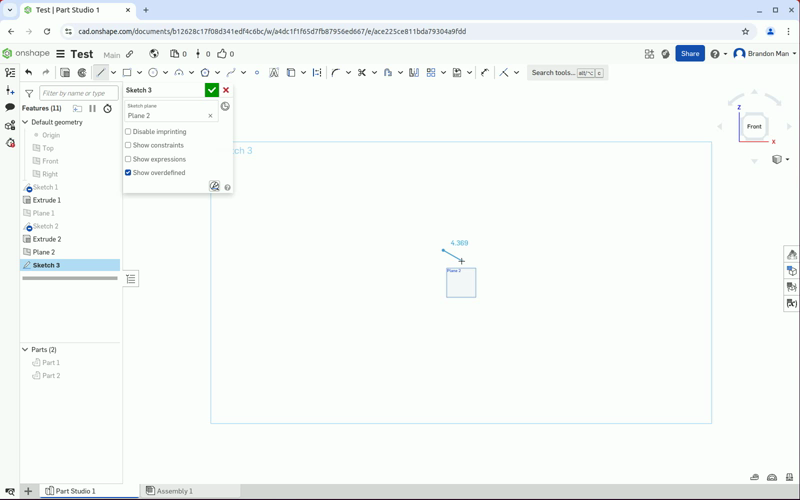
click(461, 260)
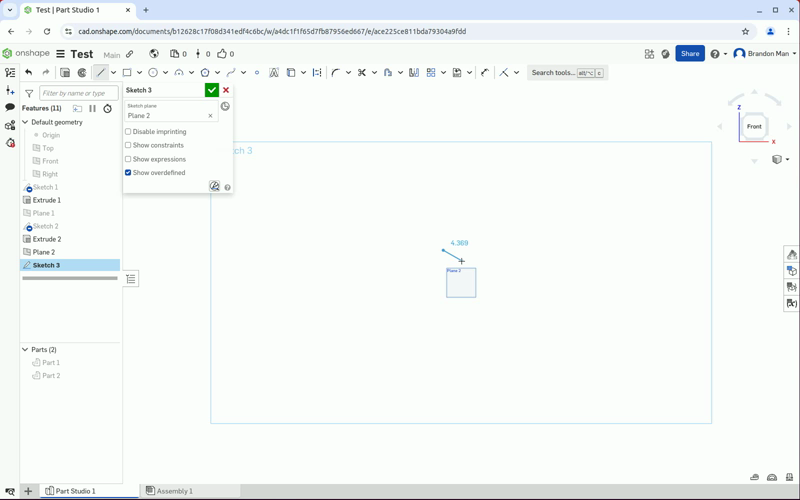
key_up(shift)
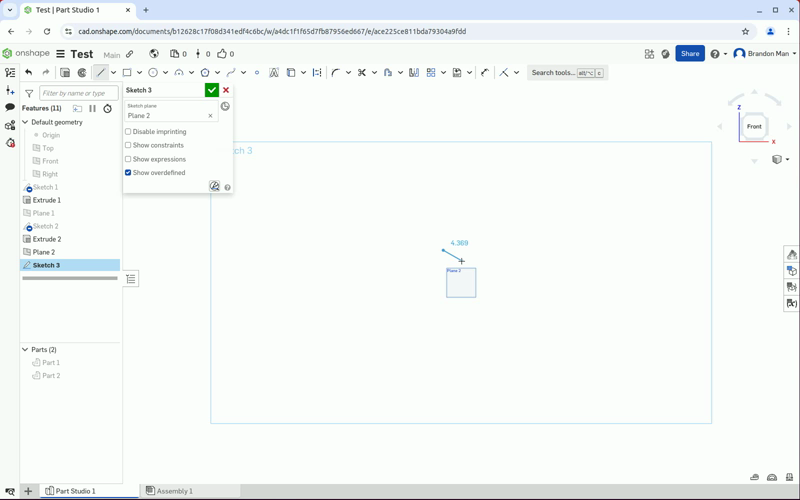
key_down(shift)
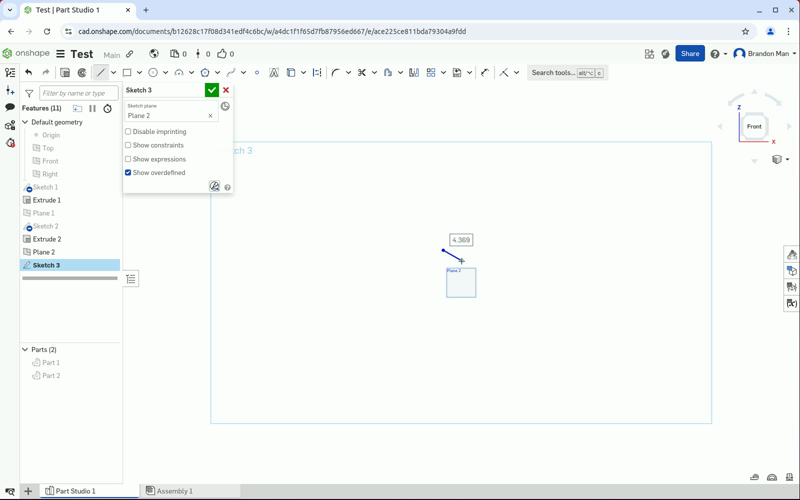
mouse_move(492, 260)
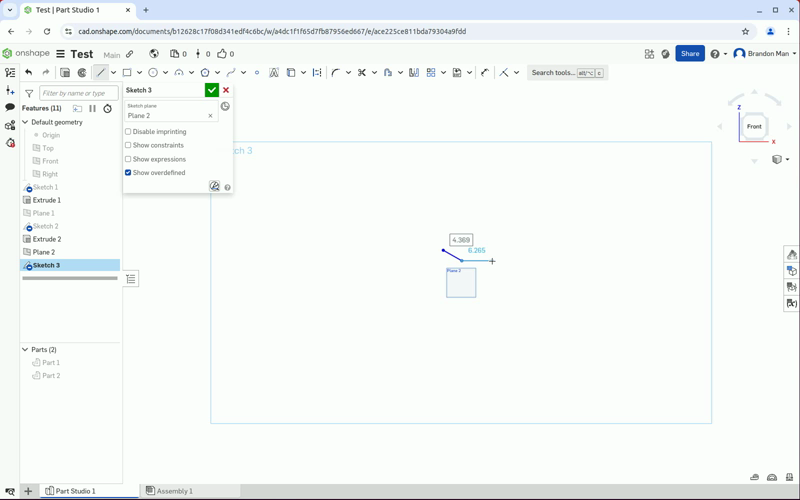
mouse_move(480, 250)
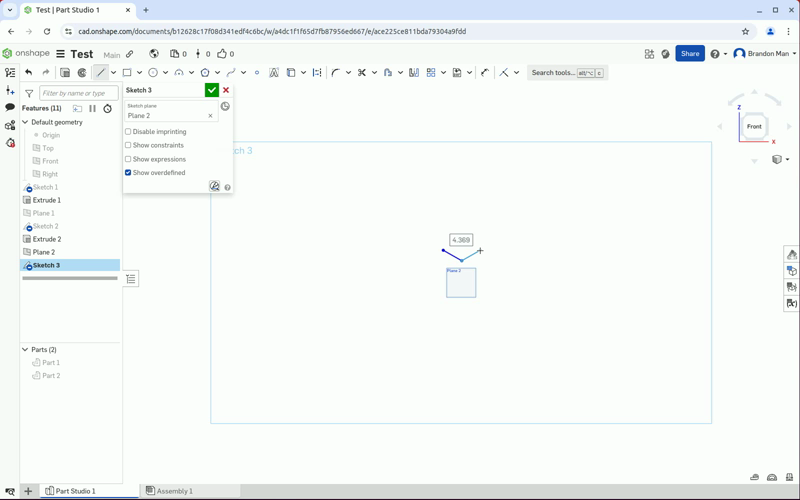
click(480, 250)
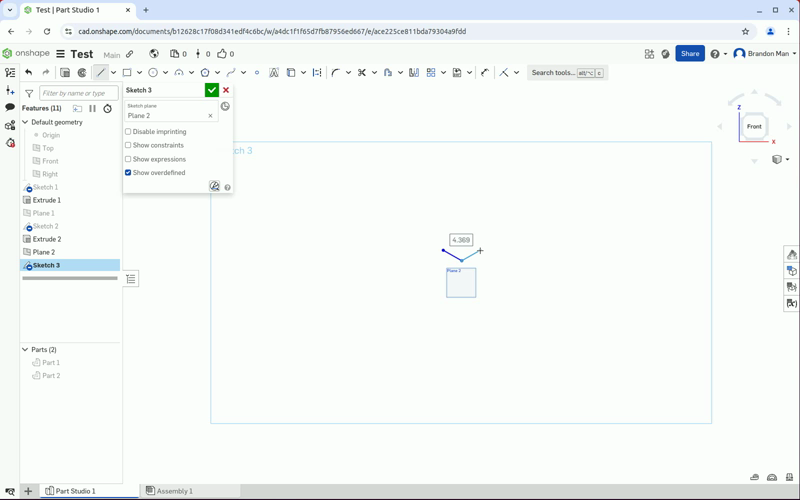
key_up(shift)
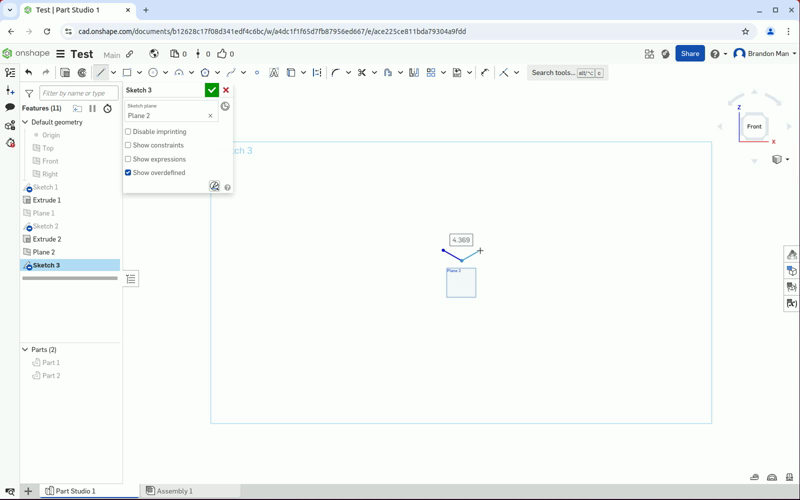
key_down(shift)
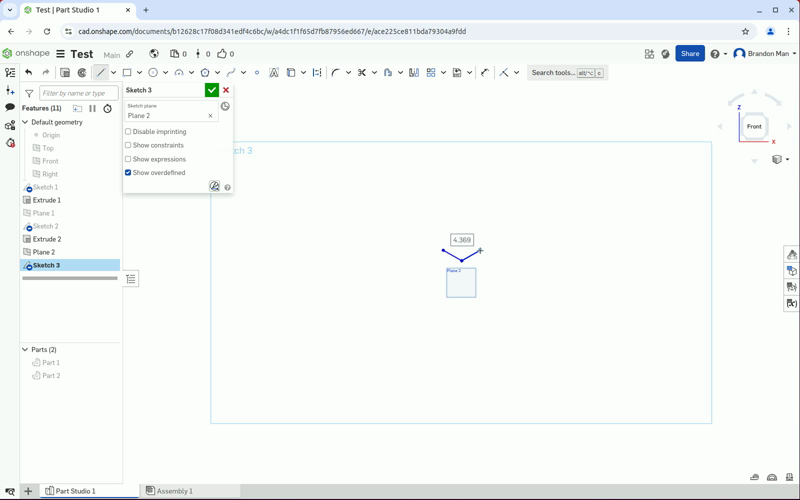
mouse_move(510, 250)
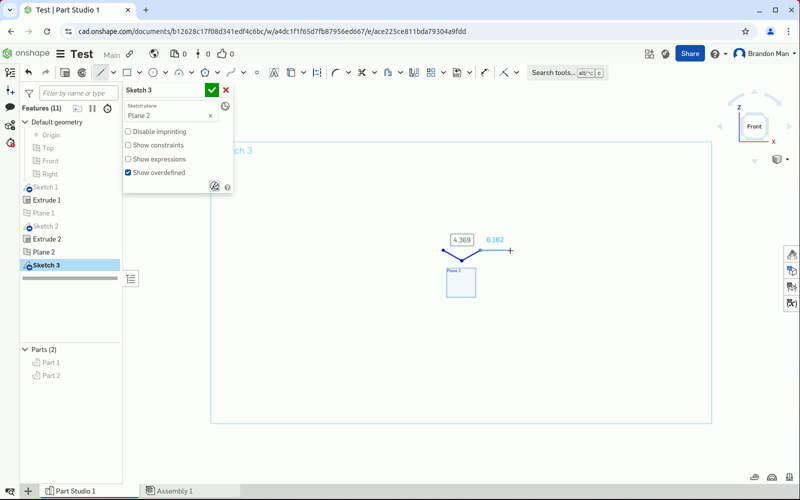
mouse_move(480, 228)
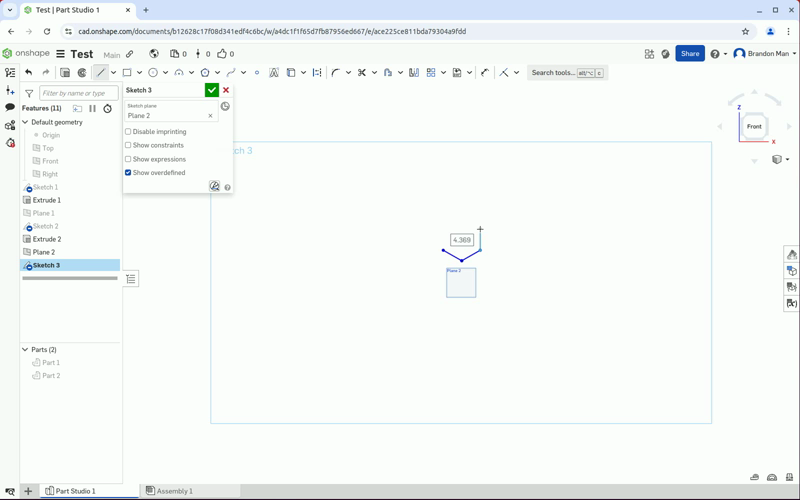
click(480, 228)
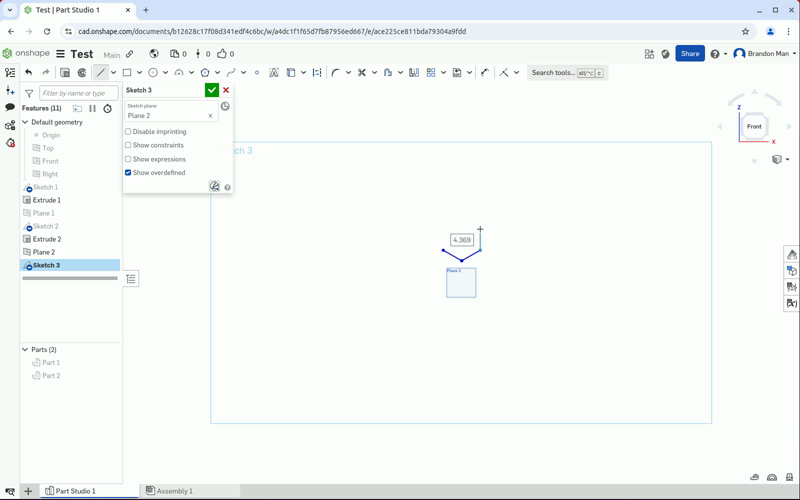
key_up(shift)
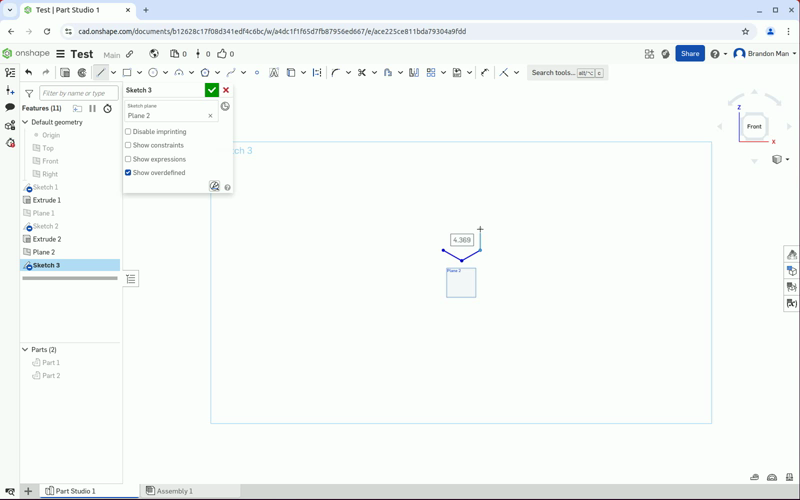
key_down(shift)
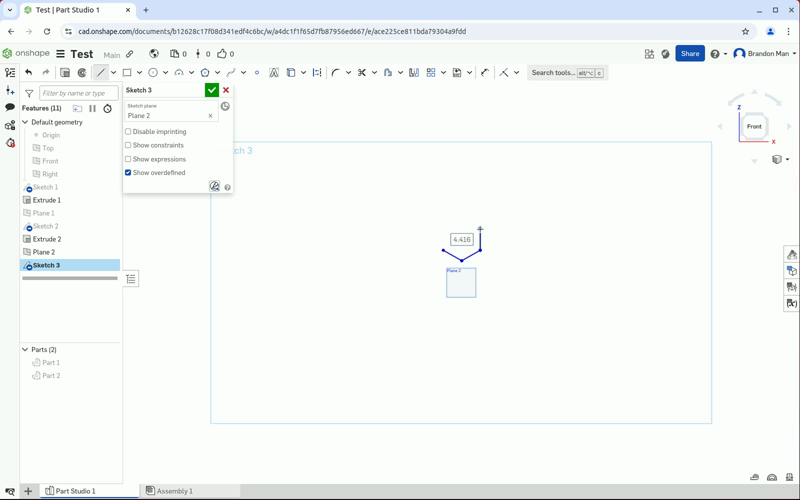
mouse_move(510, 228)
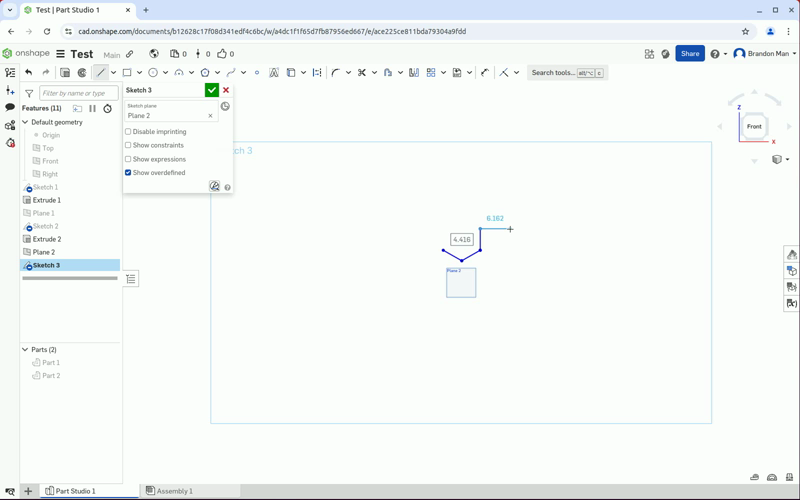
mouse_move(461, 218)
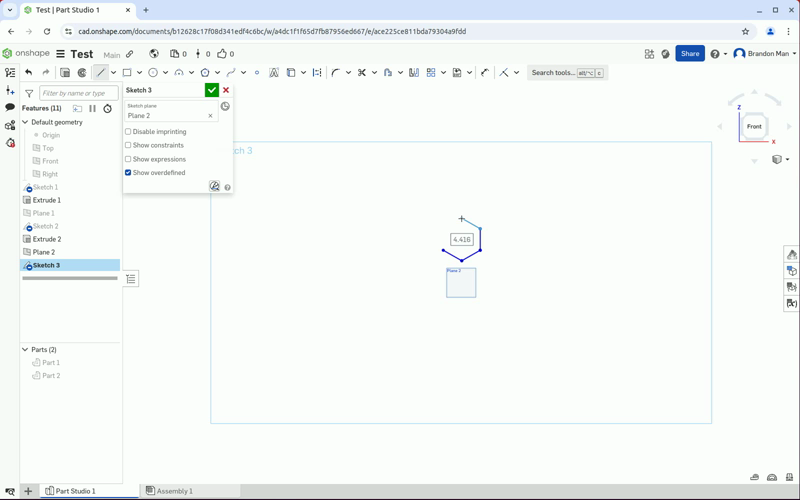
click(461, 218)
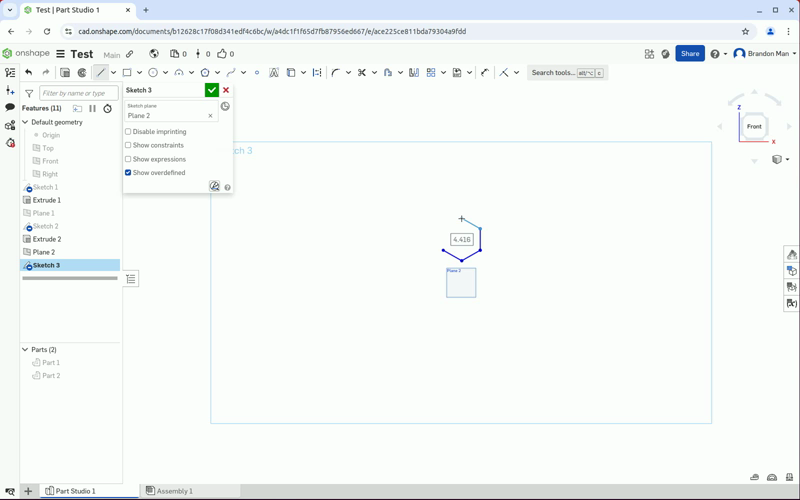
key_up(shift)
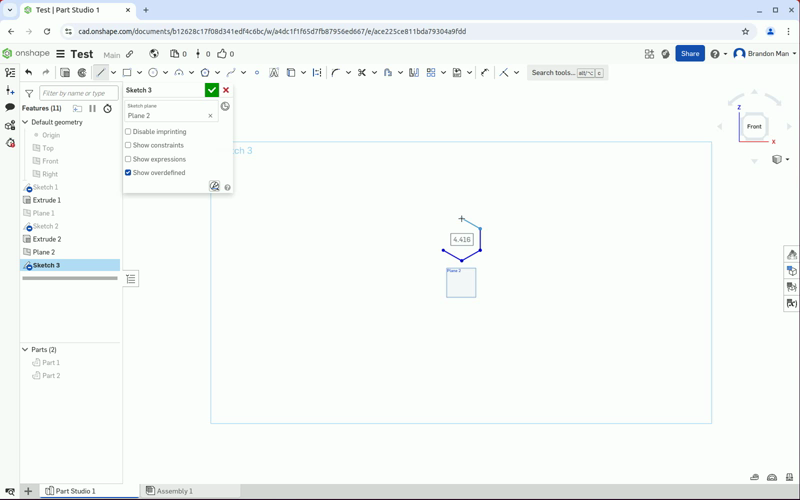
key_down(shift)
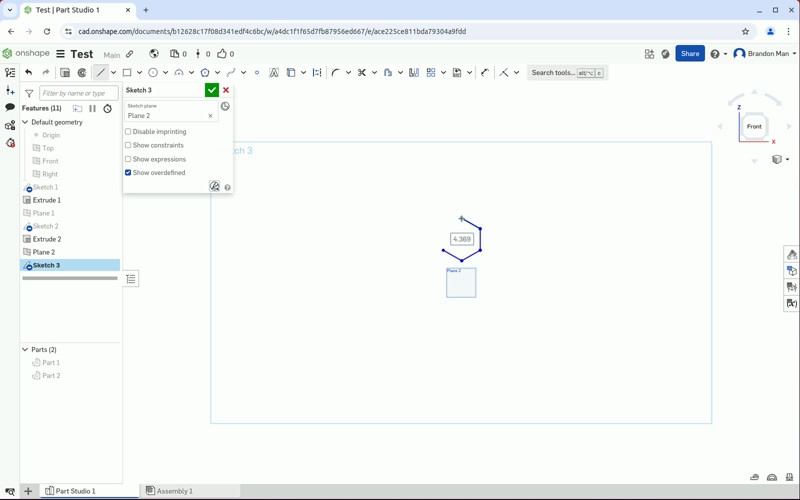
mouse_move(492, 218)
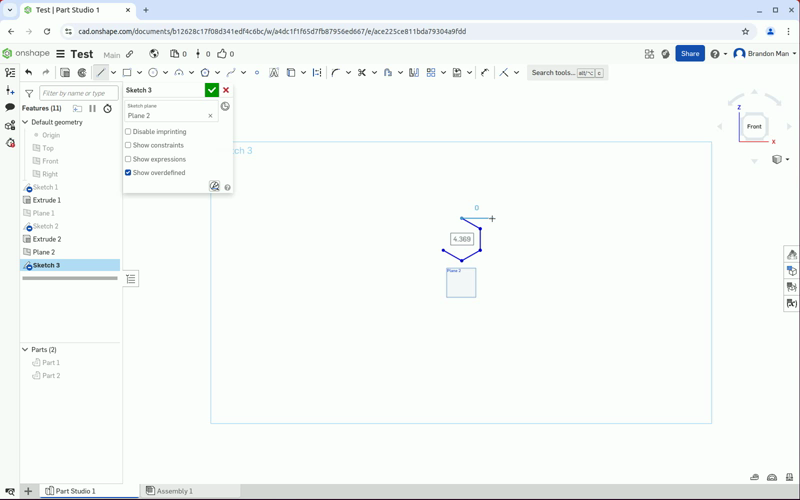
mouse_move(443, 228)
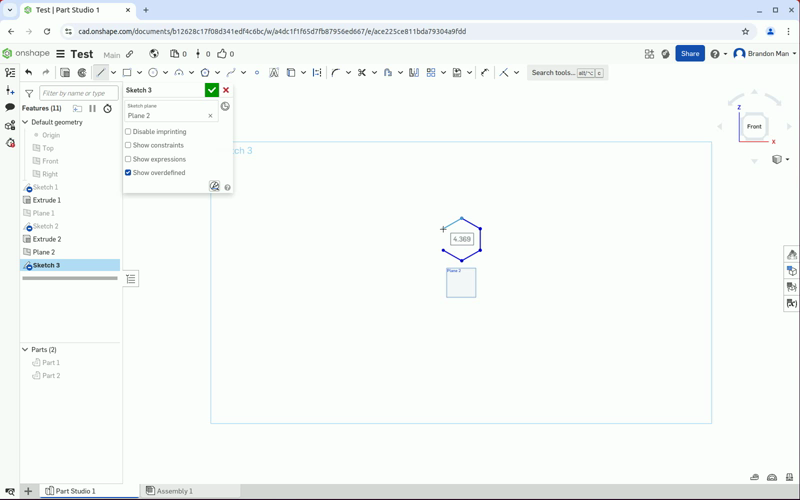
click(443, 228)
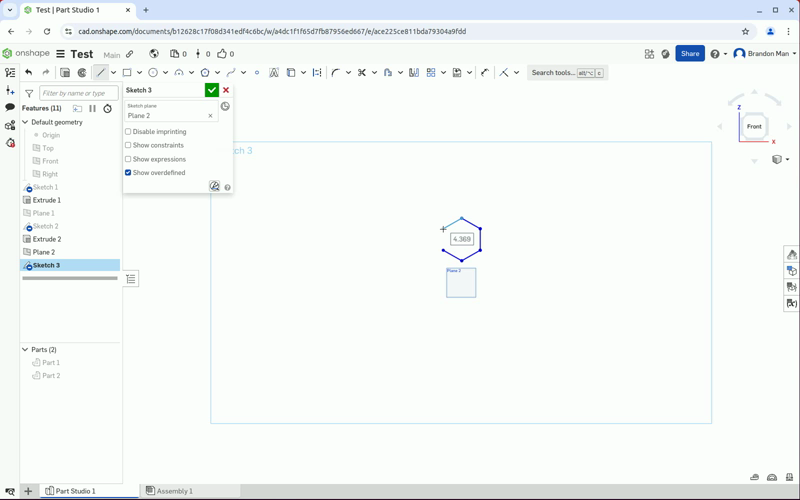
key_up(shift)
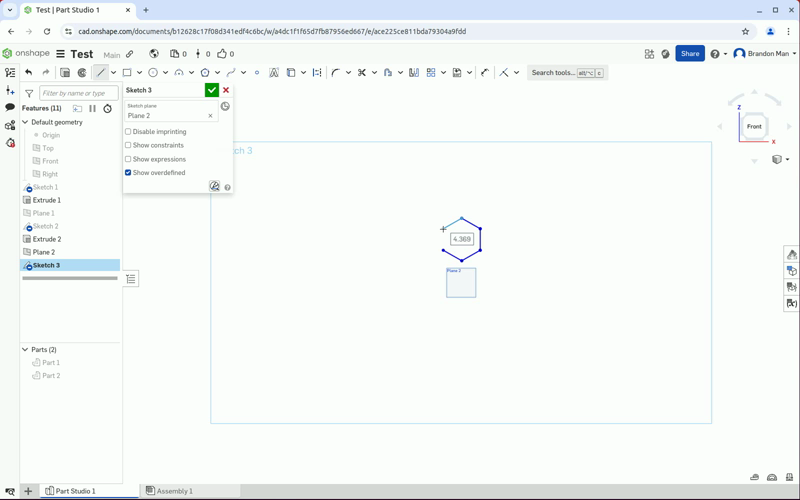
mouse_move(473, 228)
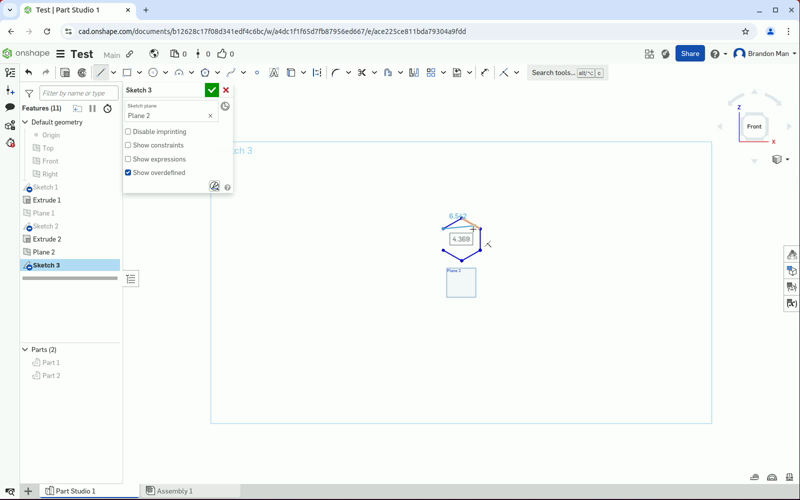
key_down(shift)
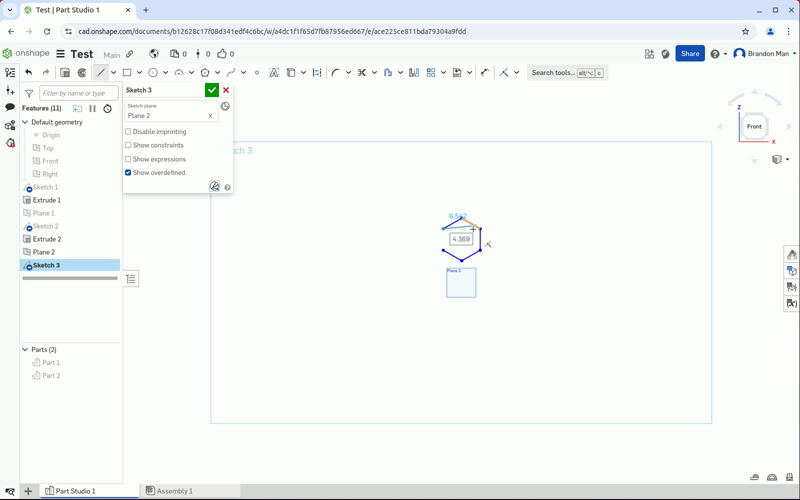
mouse_move(443, 250)
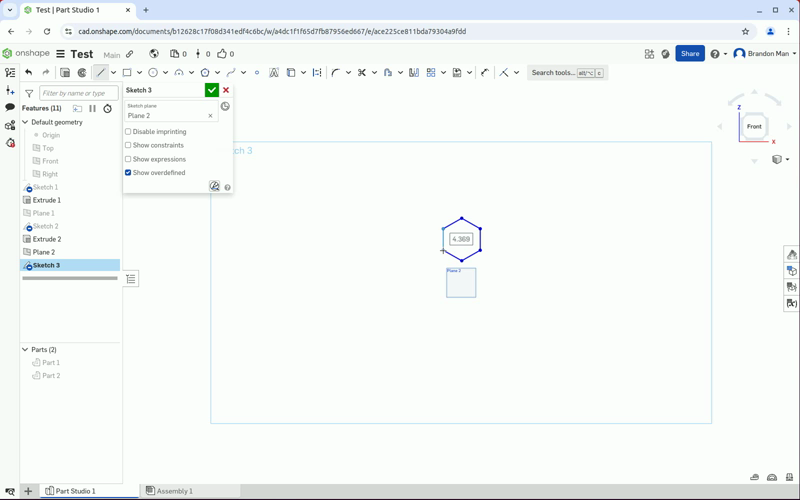
key_up(shift)
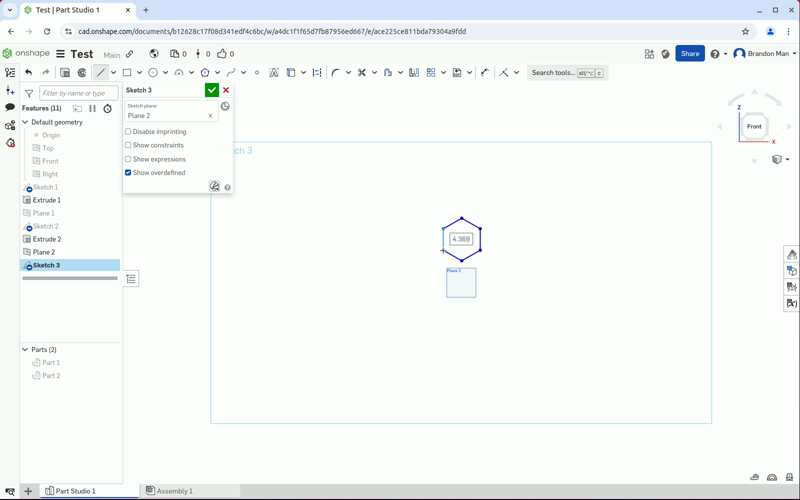
click(443, 250)
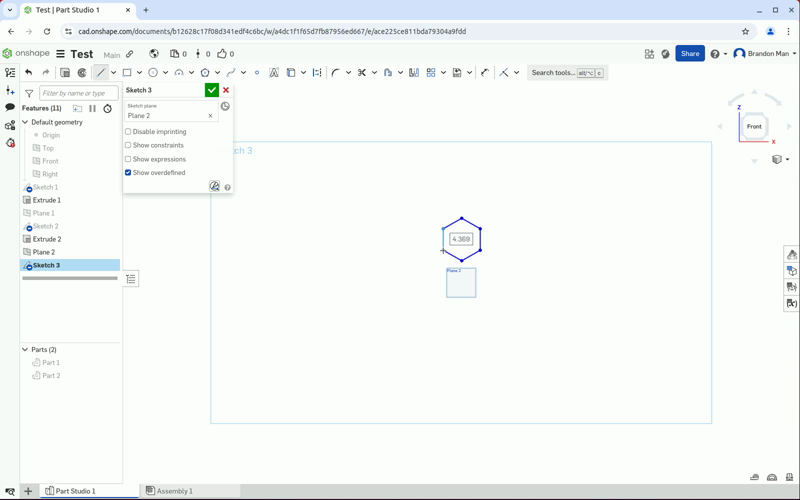
key(esc)
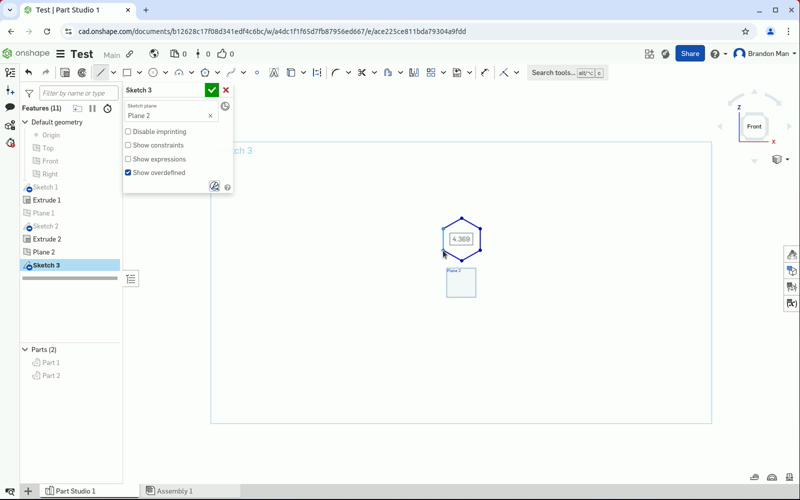
mouse_move(471, 242)
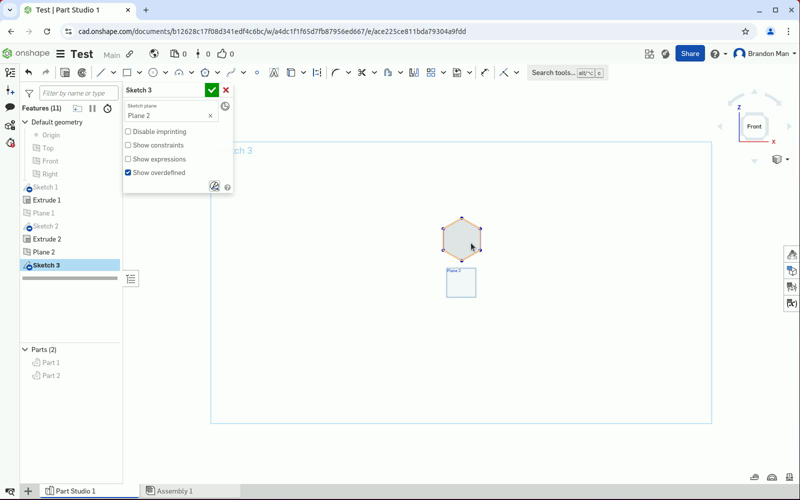
scroll(6)
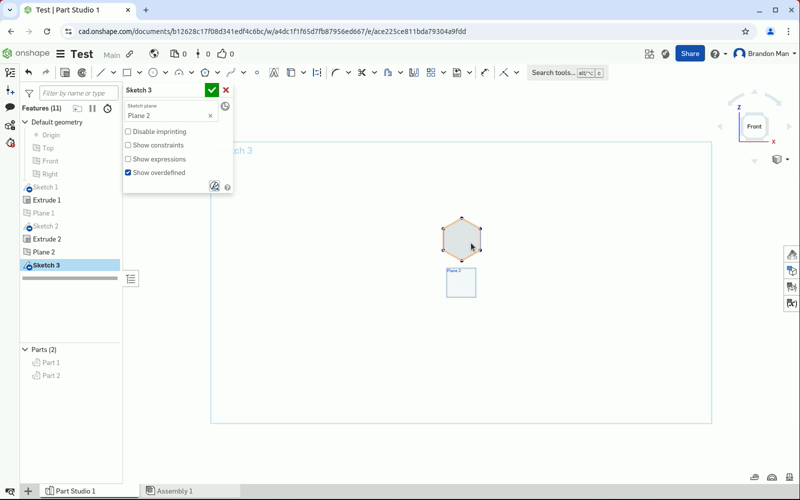
scroll(6)
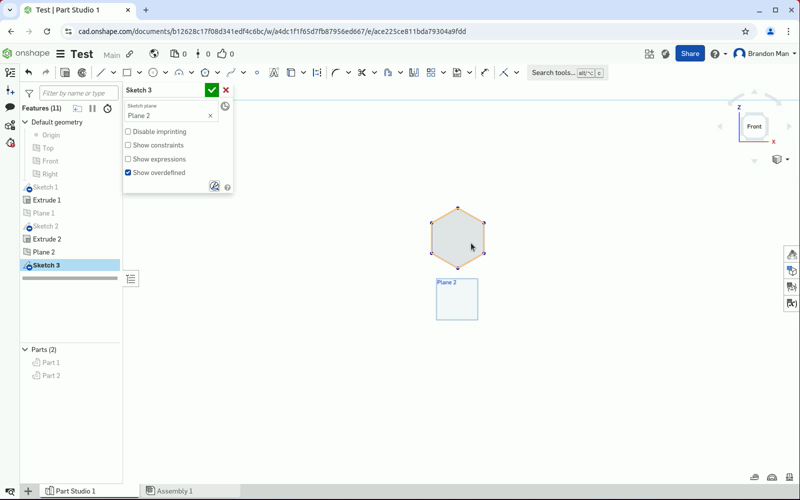
scroll(6)
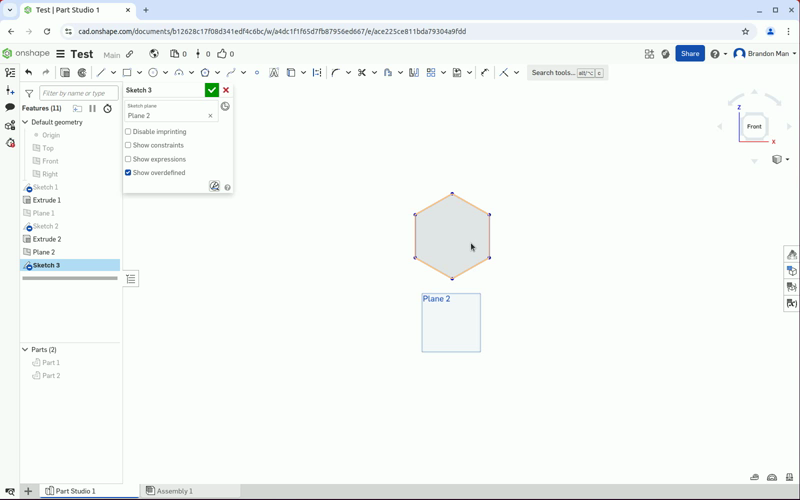
scroll(6)
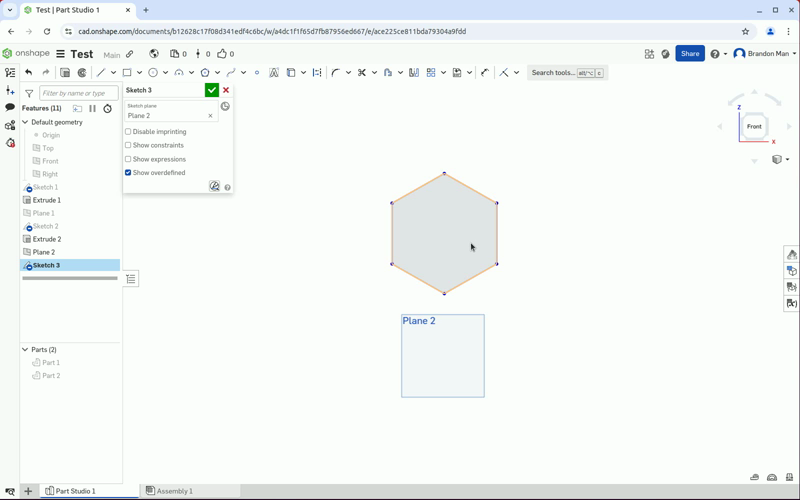
scroll(6)
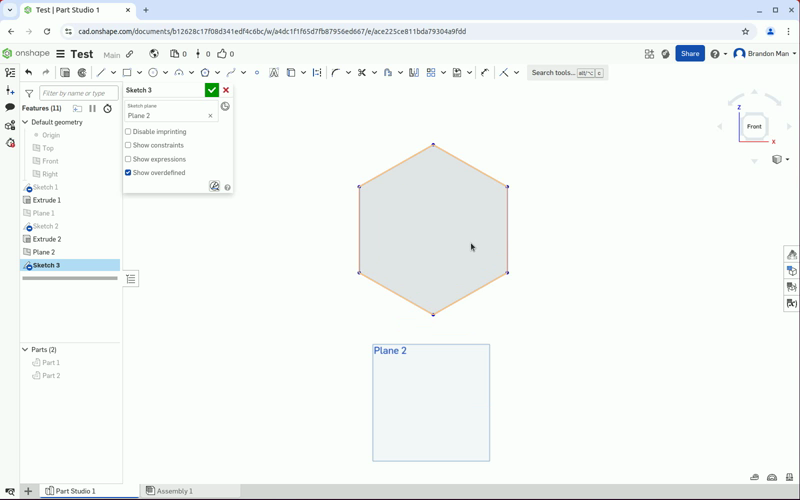
scroll(6)
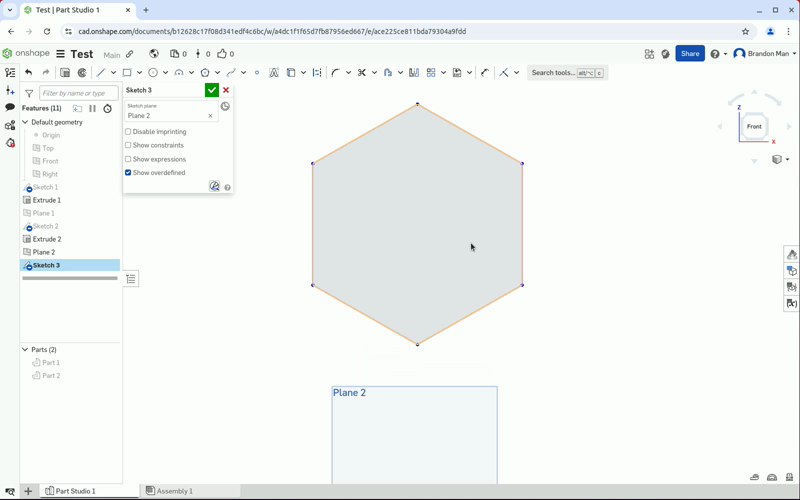
scroll(6)
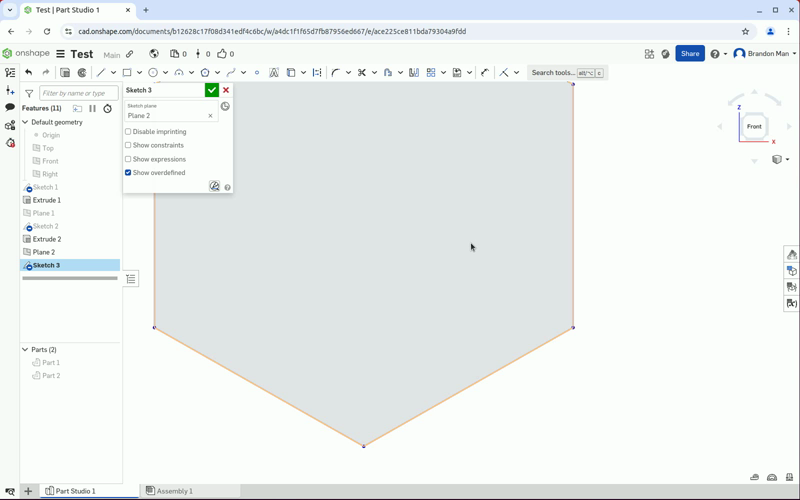
click(471, 242)
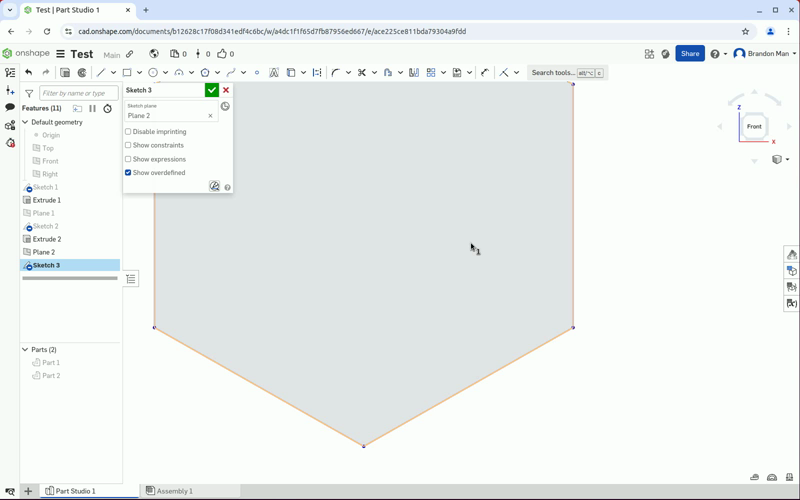
scroll(-6)
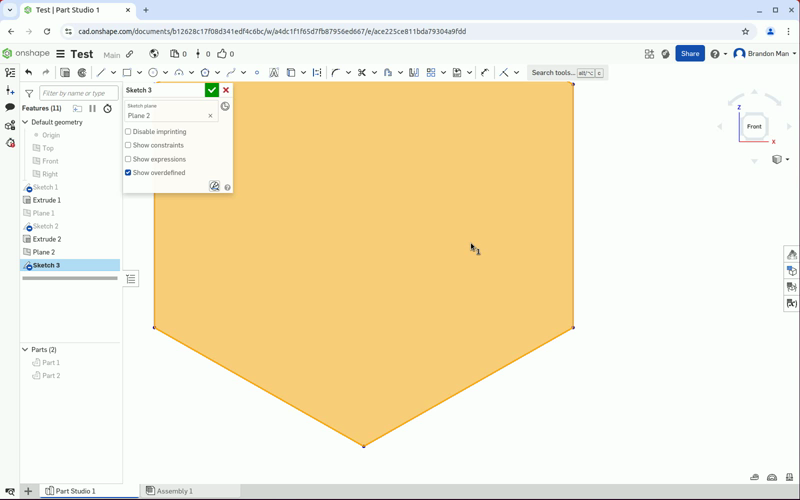
scroll(-6)
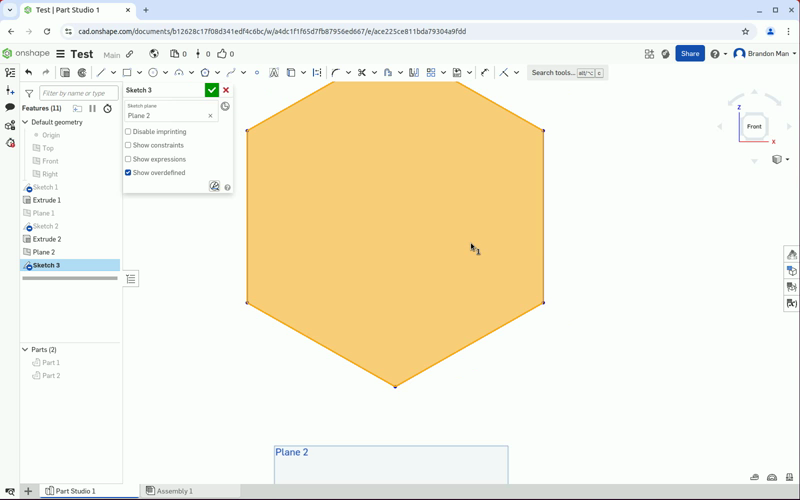
scroll(-6)
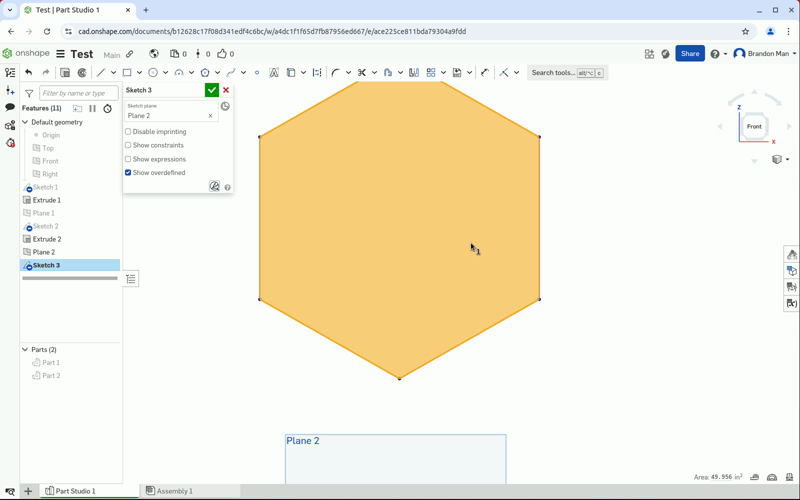
scroll(-6)
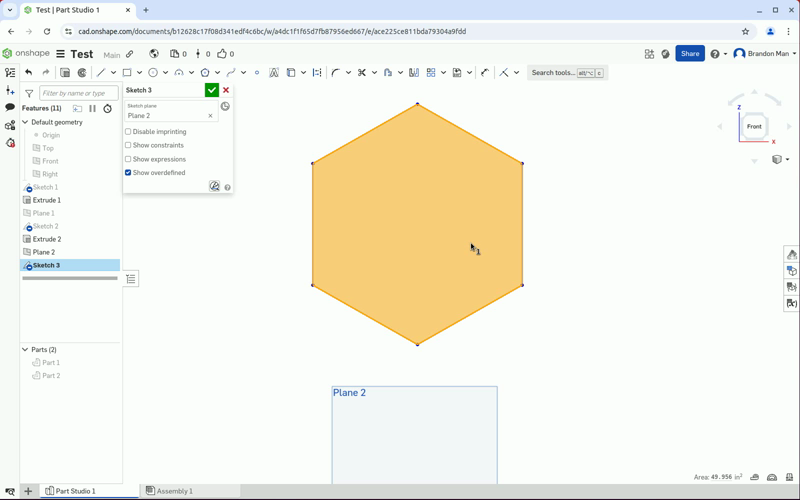
scroll(-6)
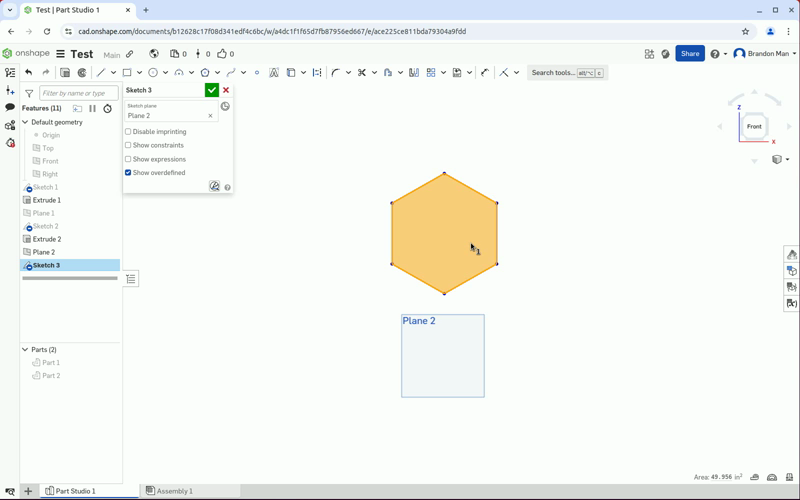
scroll(-6)
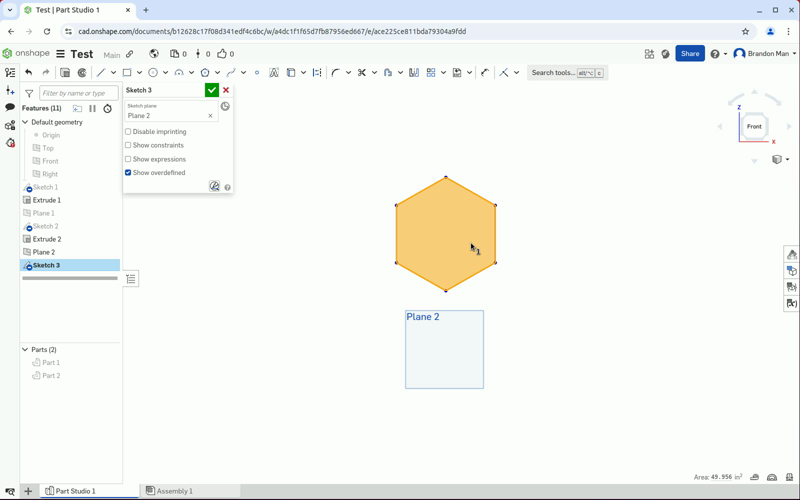
scroll(-6)
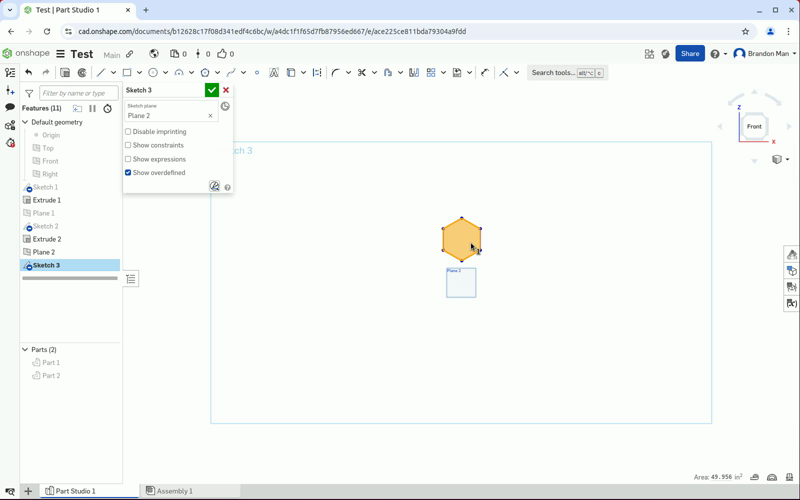
mouse_move(73, 352)
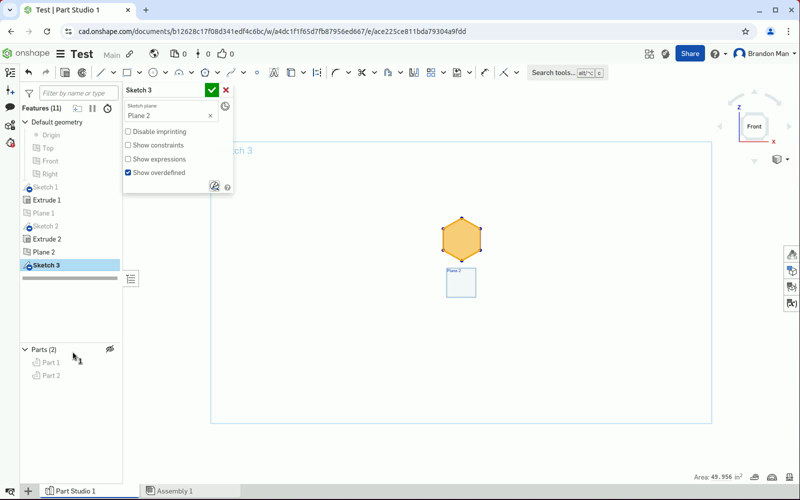
key(shift+y)
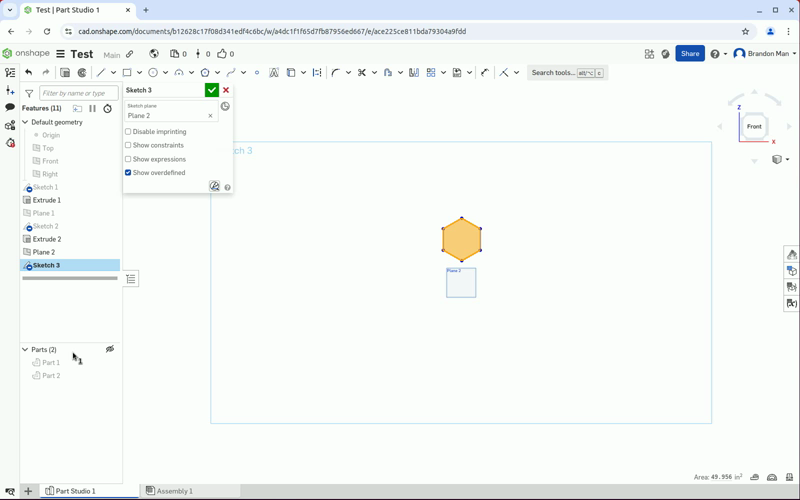
key(shift+e)
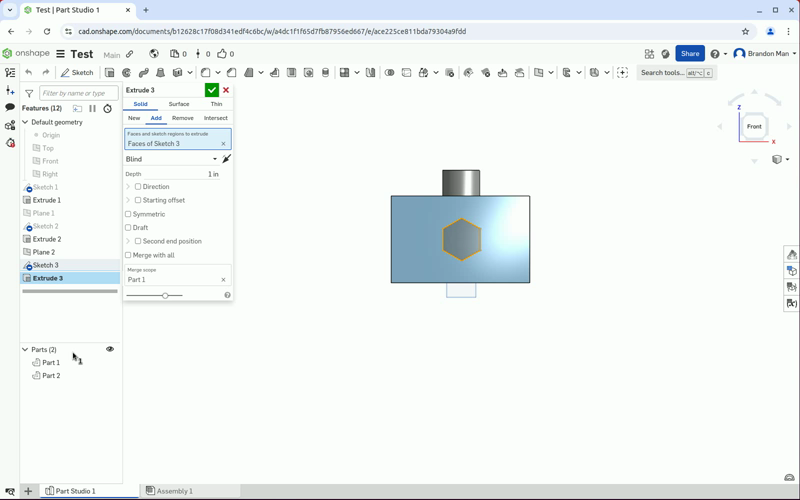
mouse_move(143, 106)
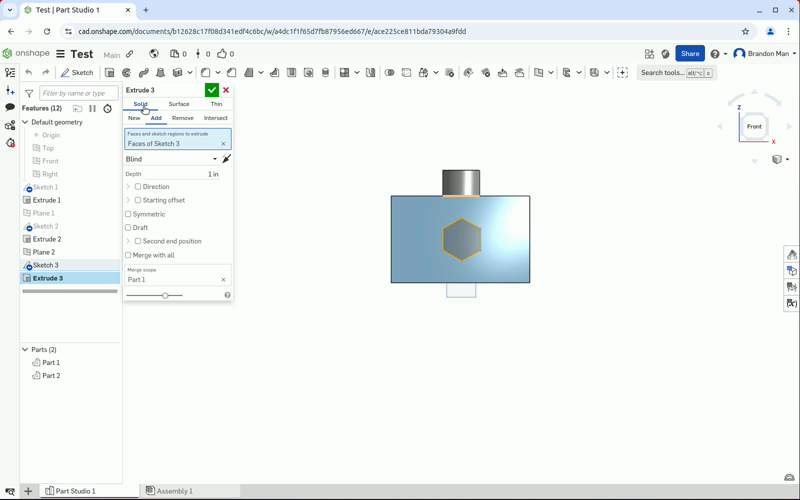
click(143, 106)
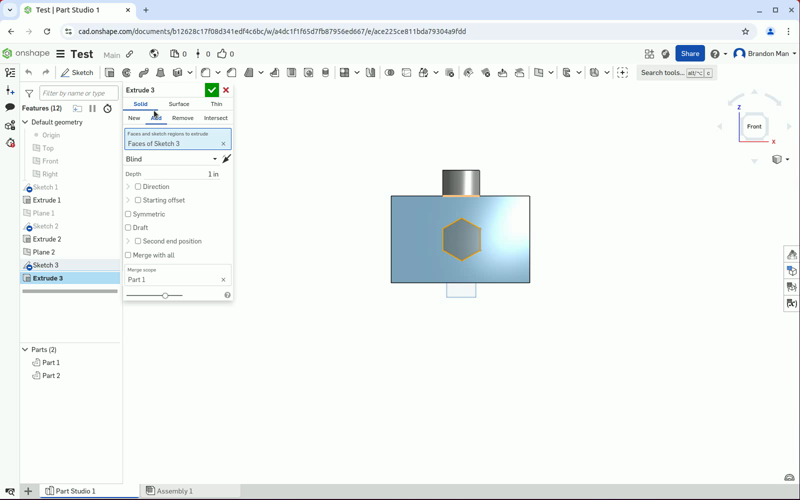
mouse_move(186, 120)
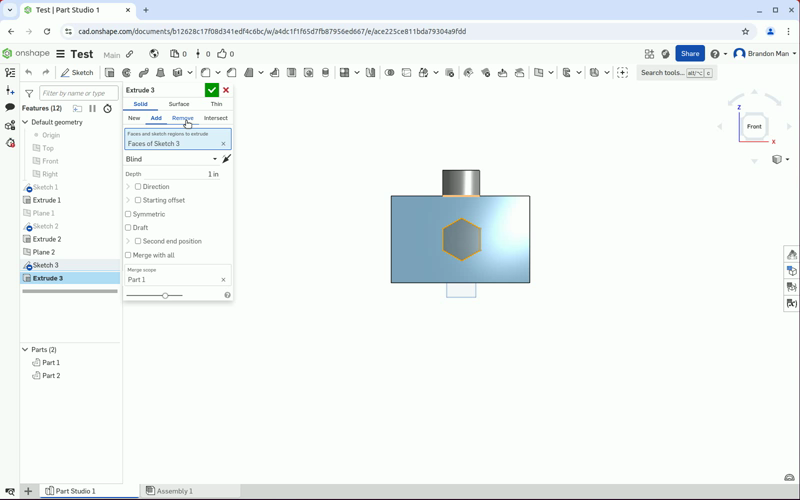
click(186, 120)
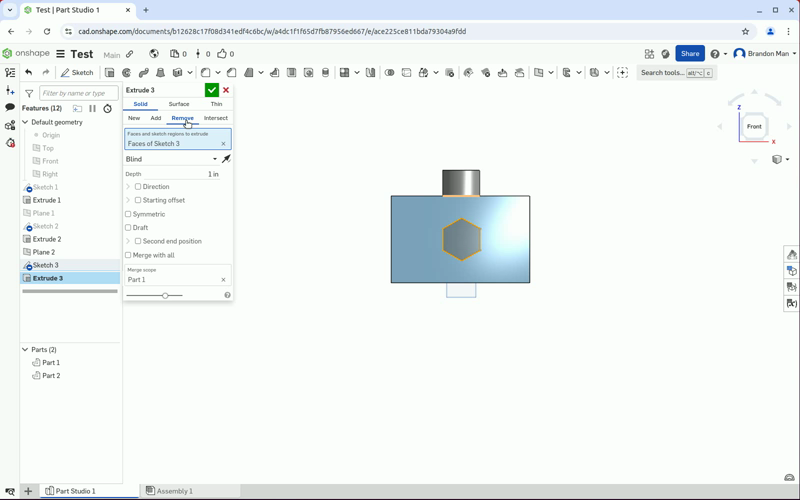
key(tab, 4)
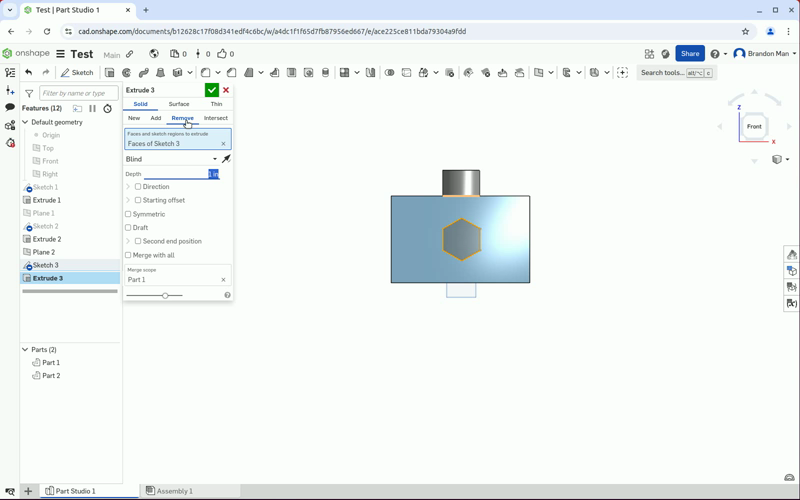
text(1.685)
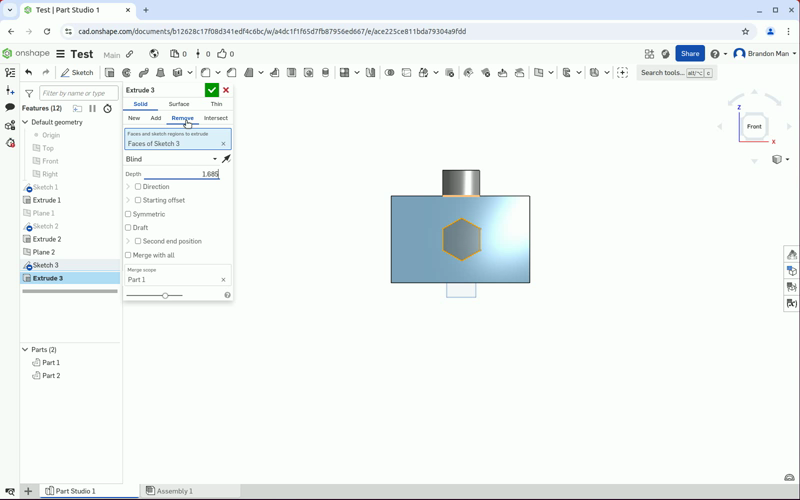
key(tab, 6)
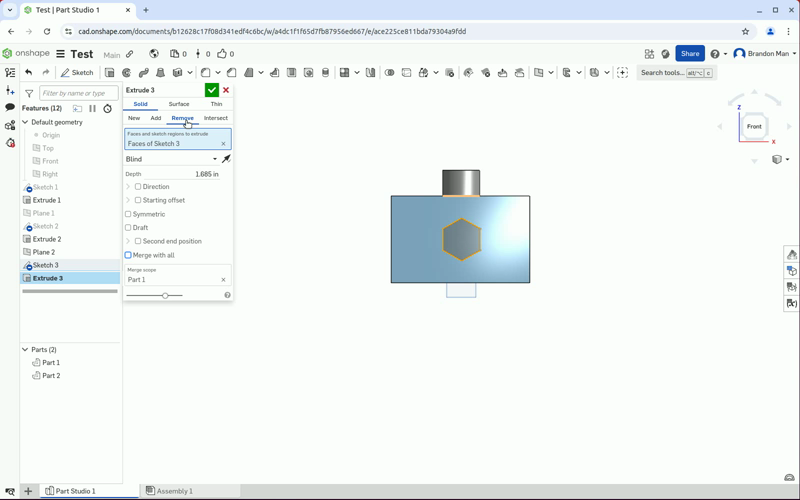
key(space)
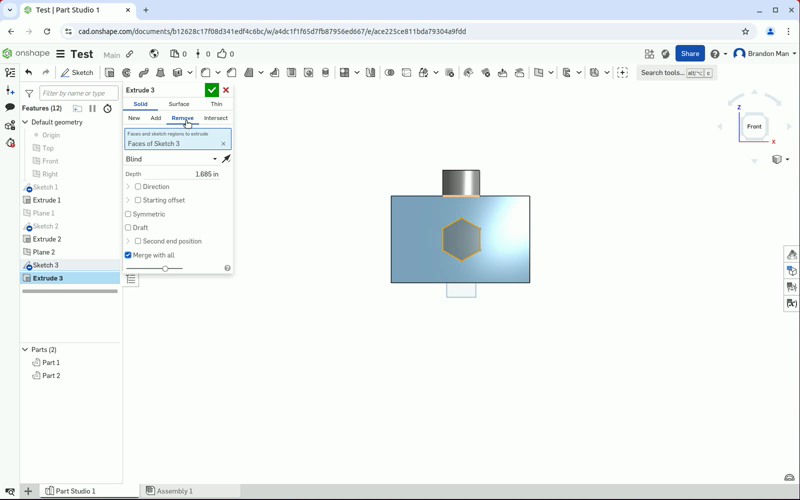
key(enter)
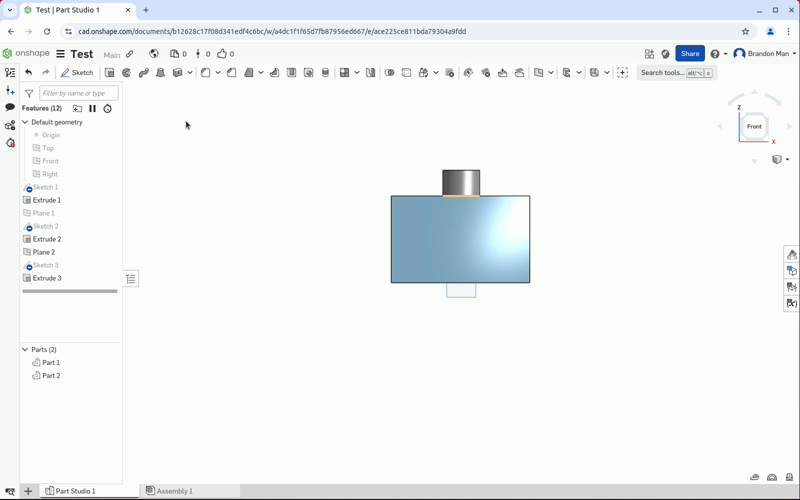
key(shift+h)
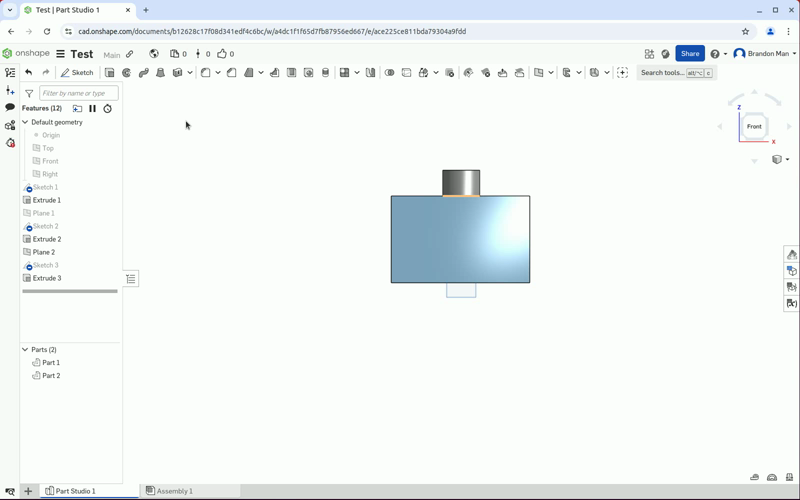
key(shift+h)
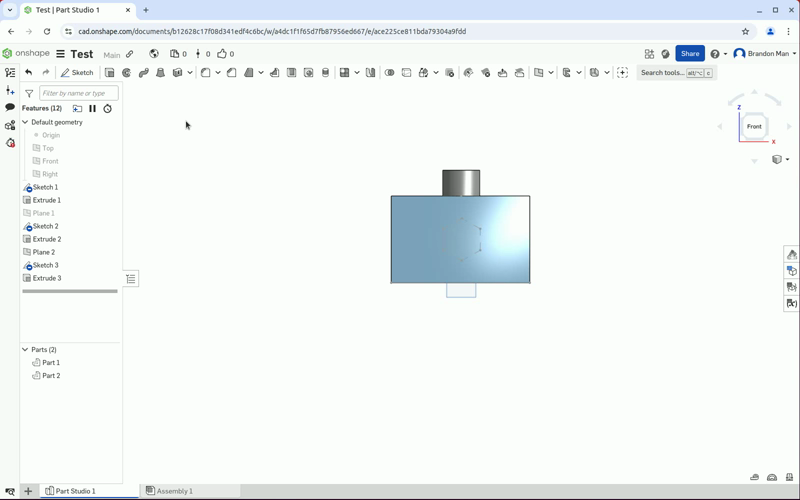
key(shift+7)
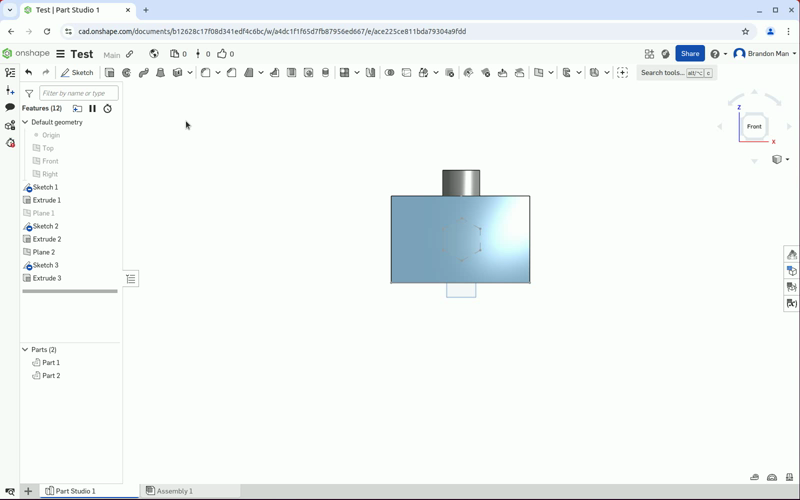
key(left, 2)
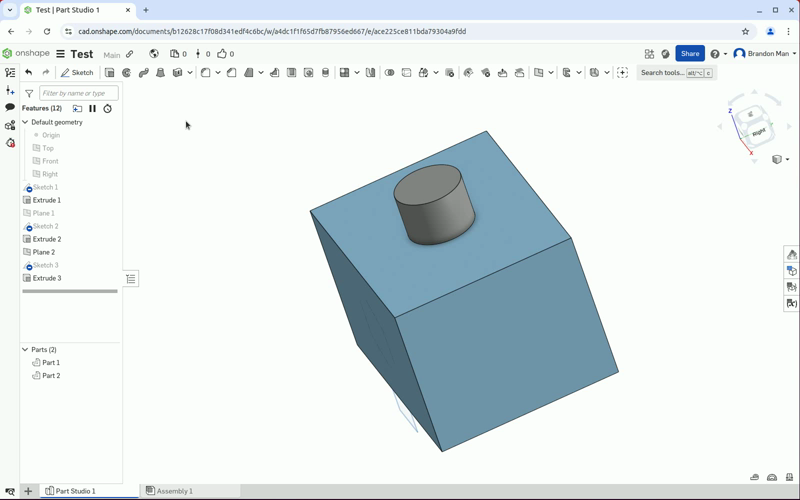
key(down, 2)
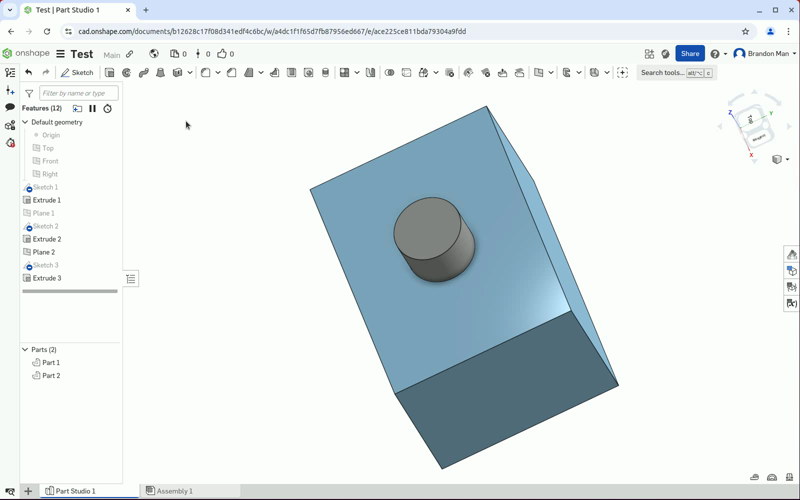
key(up, 2)
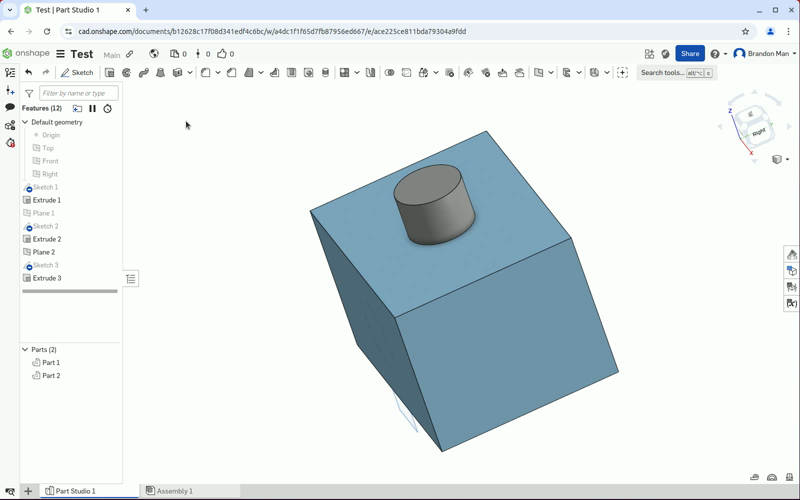
key(right, 2)
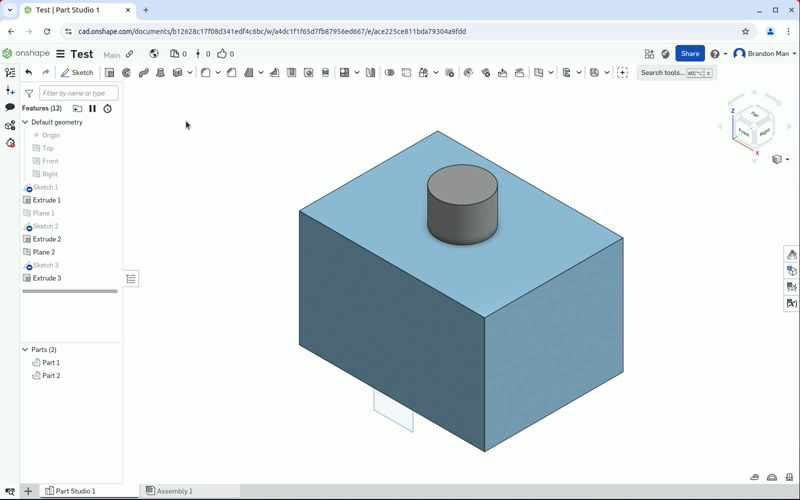
mouse_move(73, 189)
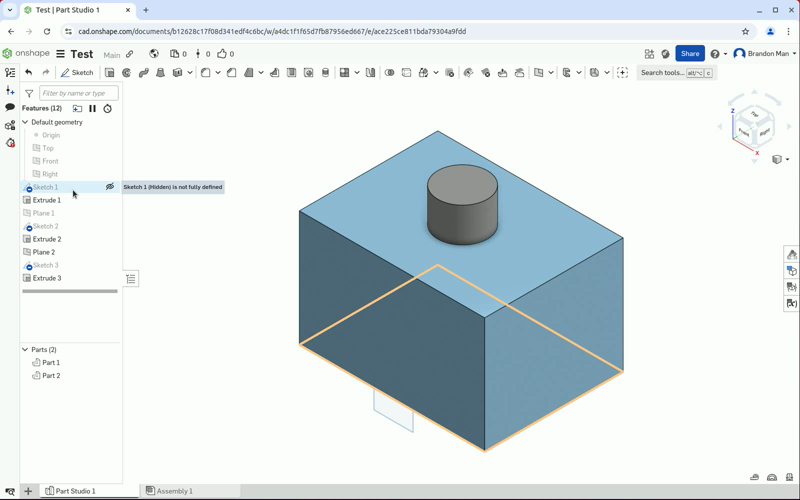
click(73, 189)